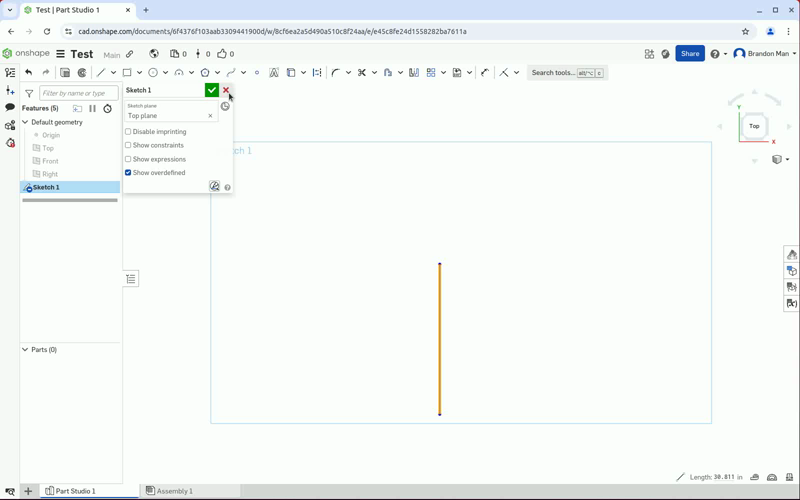
key(shift+h)
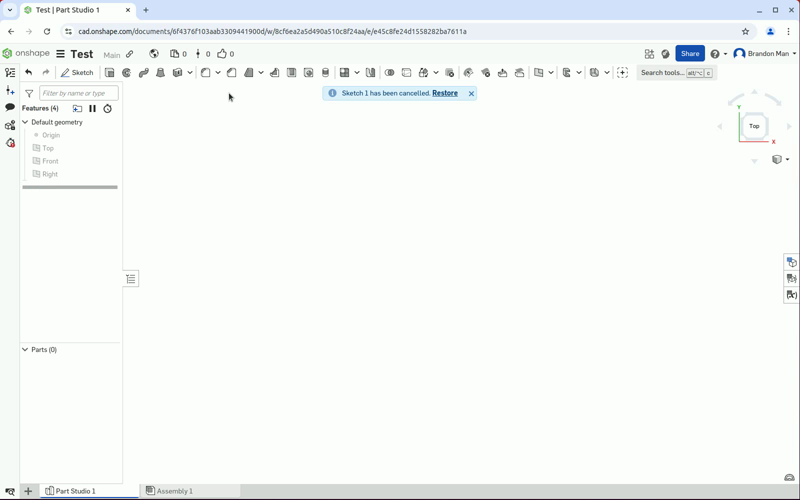
mouse_move(73, 352)
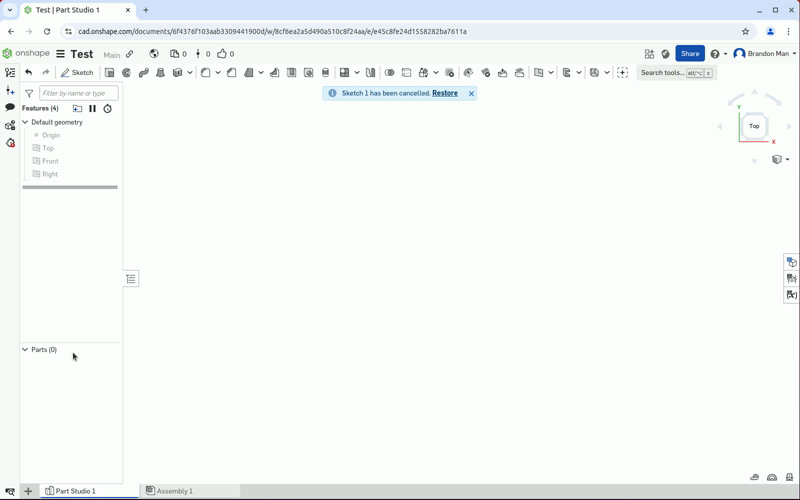
key(y)
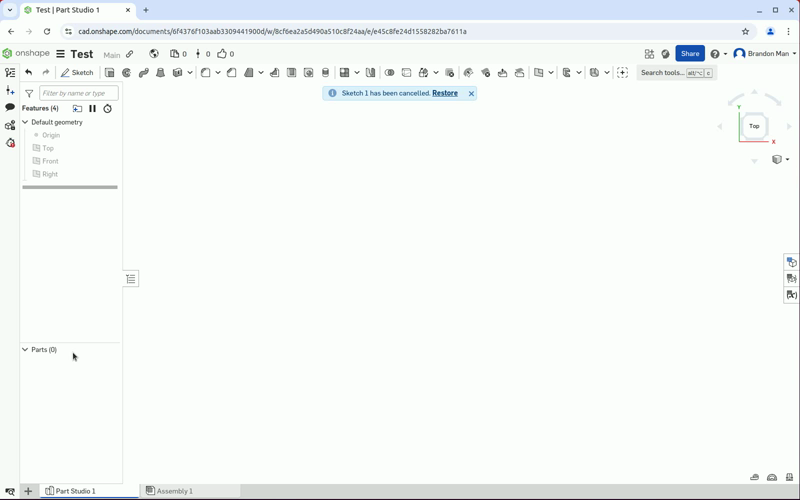
key(shift+p)
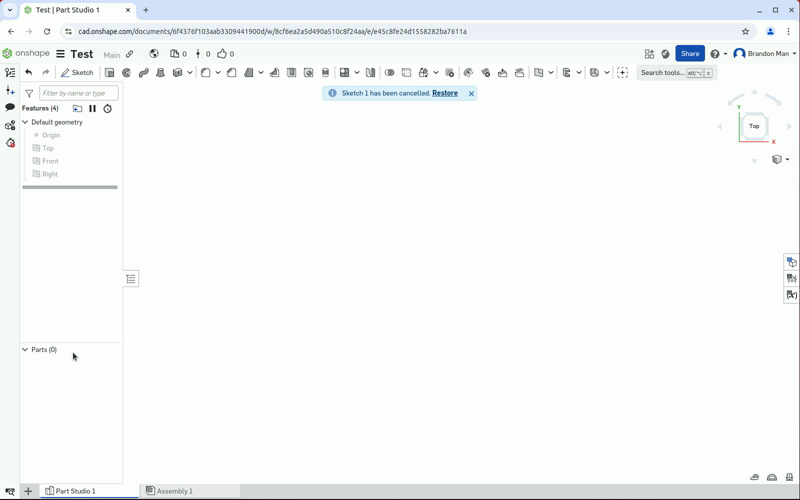
key(space)
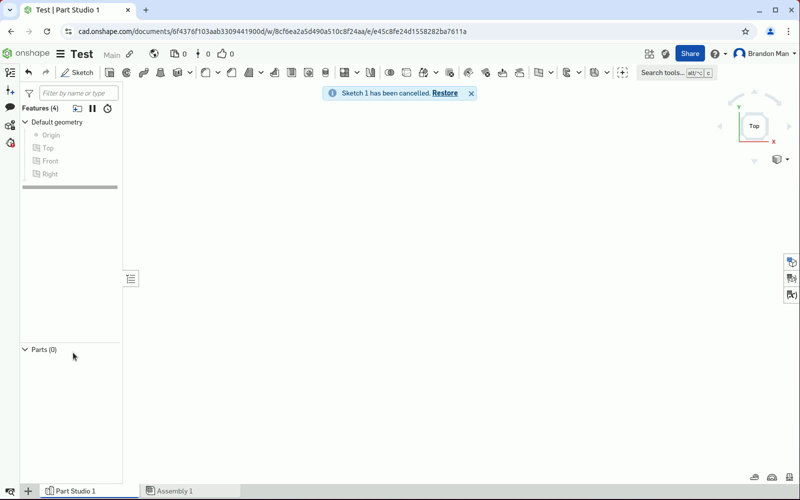
key_down(shift)
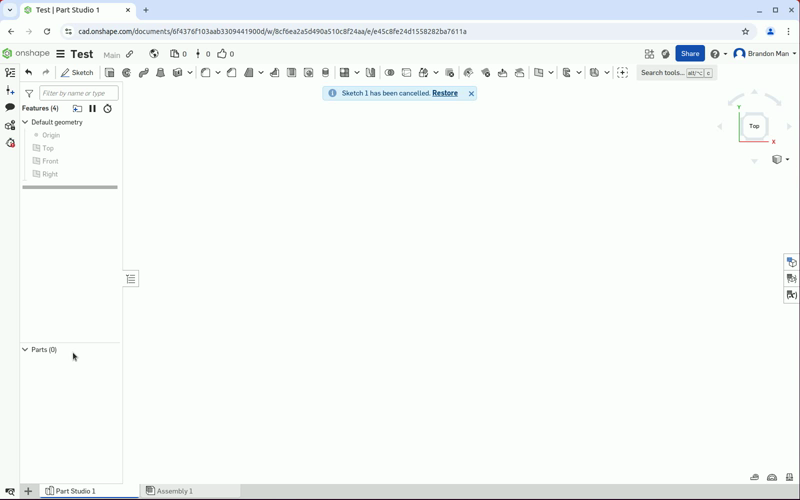
key(up)
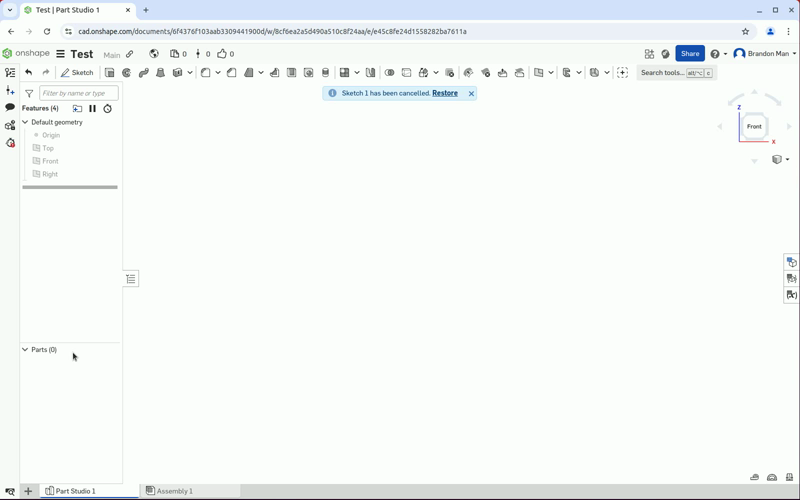
key_up(shift)
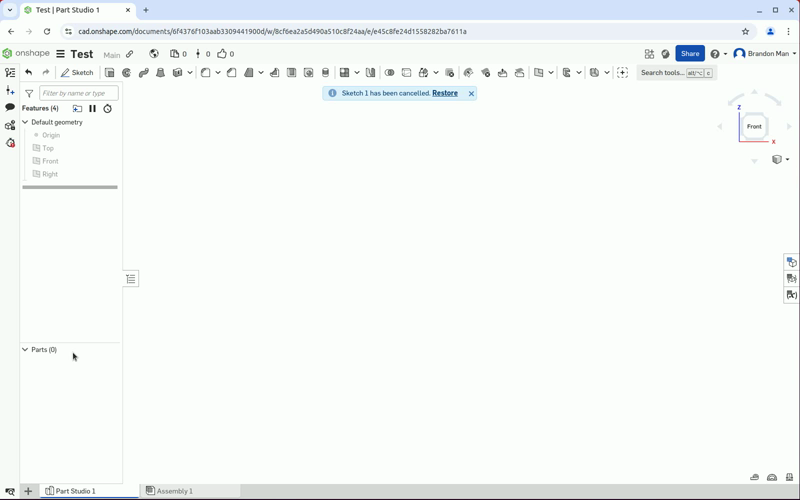
mouse_move(73, 352)
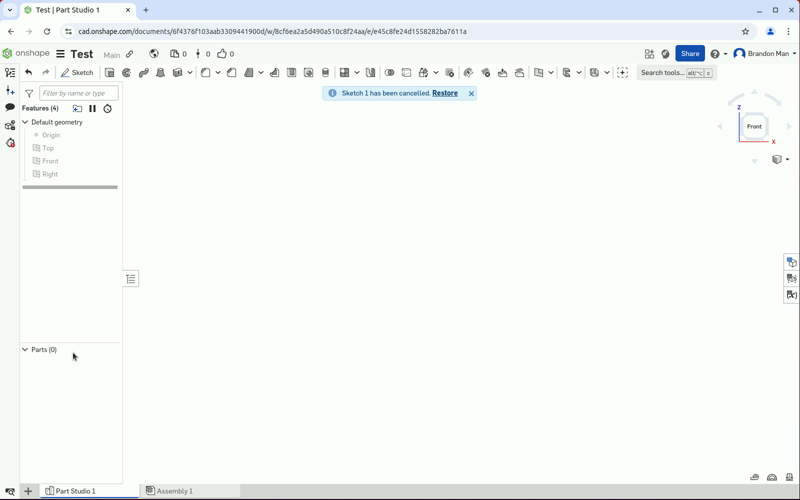
key(shift+y)
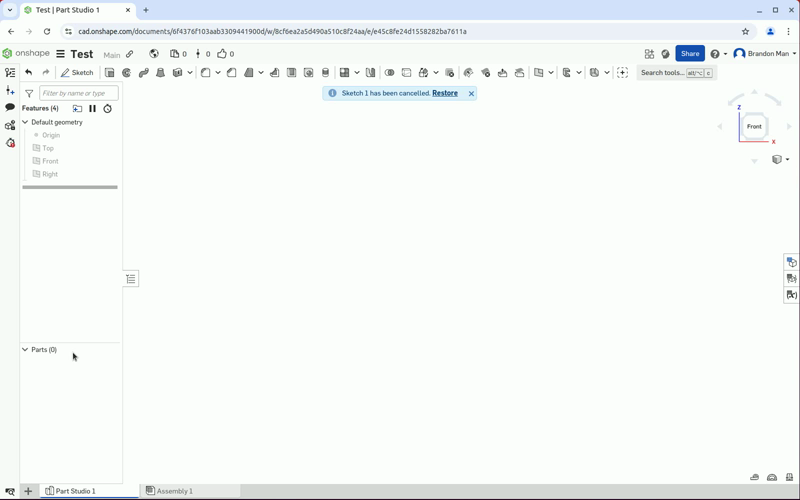
key(shift+s)
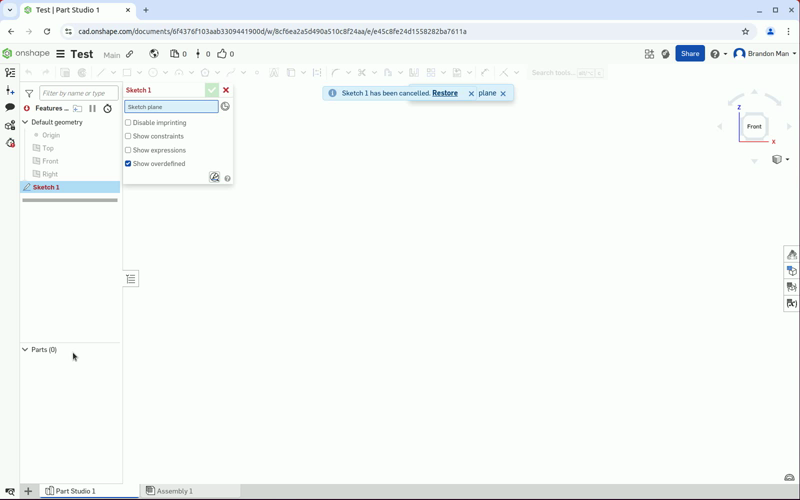
mouse_move(73, 163)
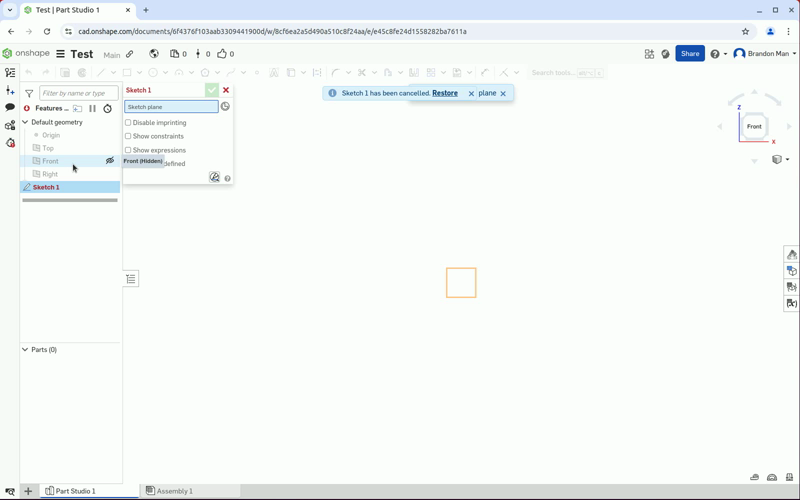
click(73, 163)
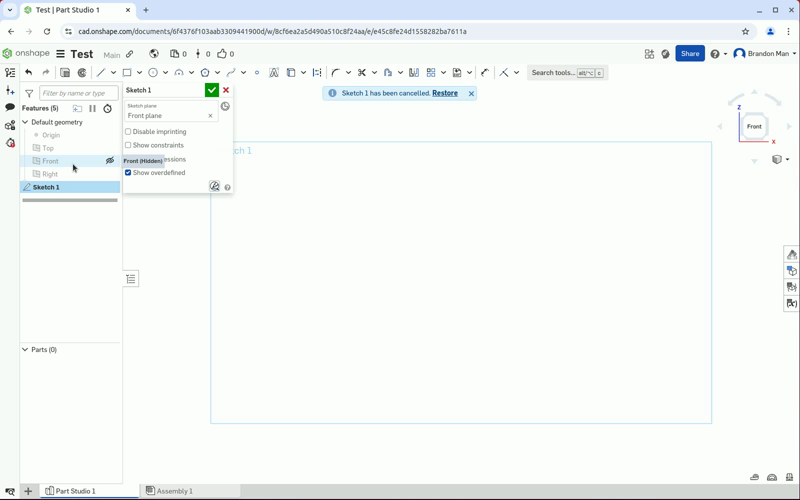
mouse_move(73, 352)
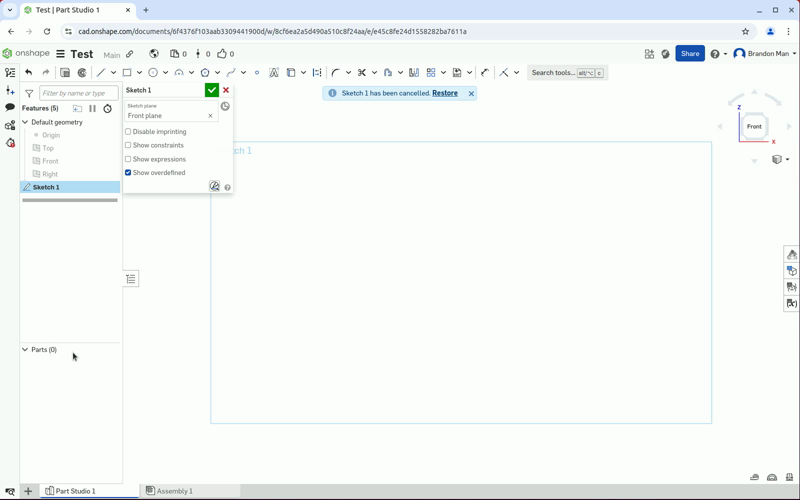
key(y)
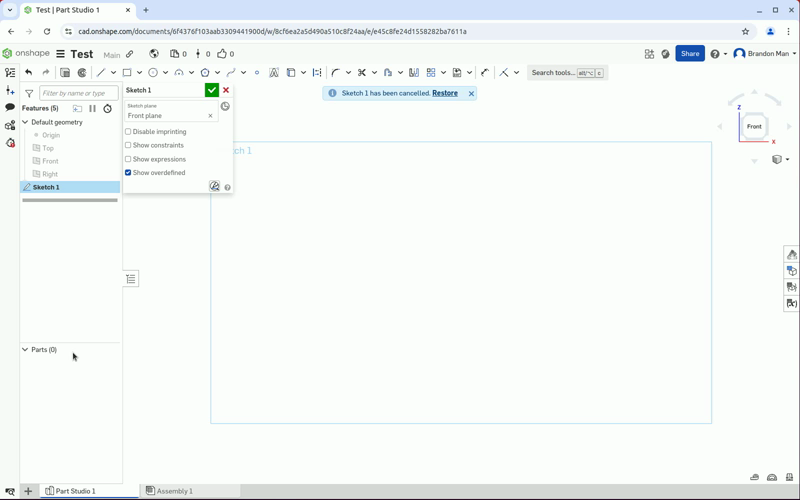
key(l)
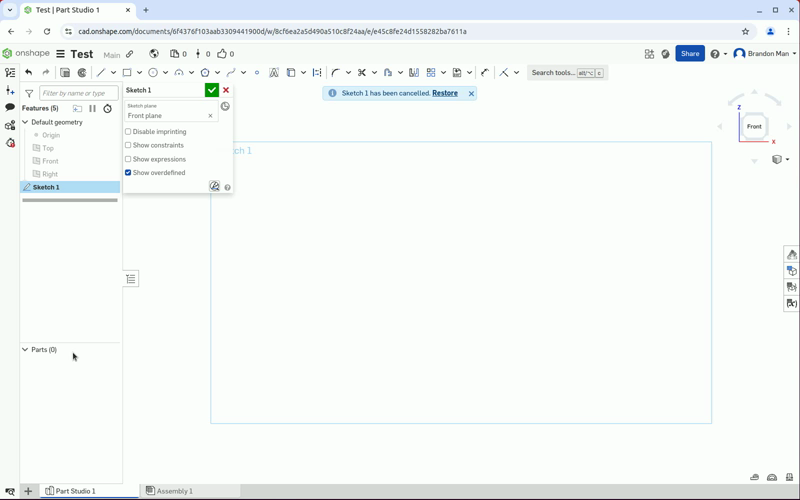
key_down(shift)
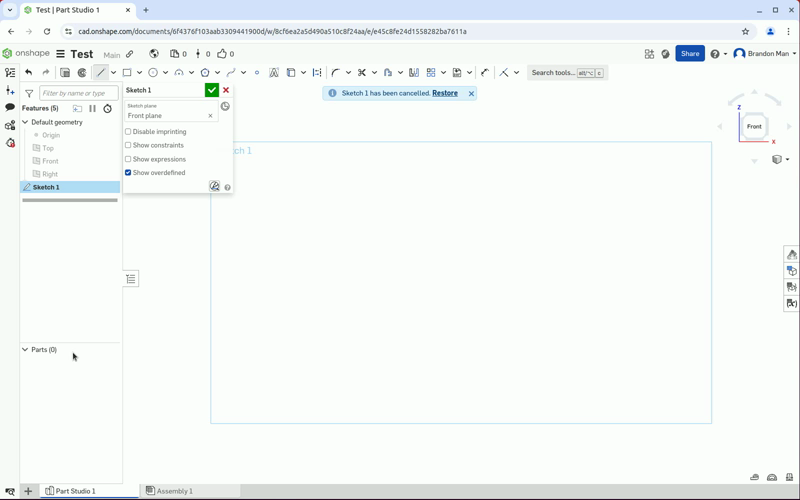
mouse_move(460, 282)
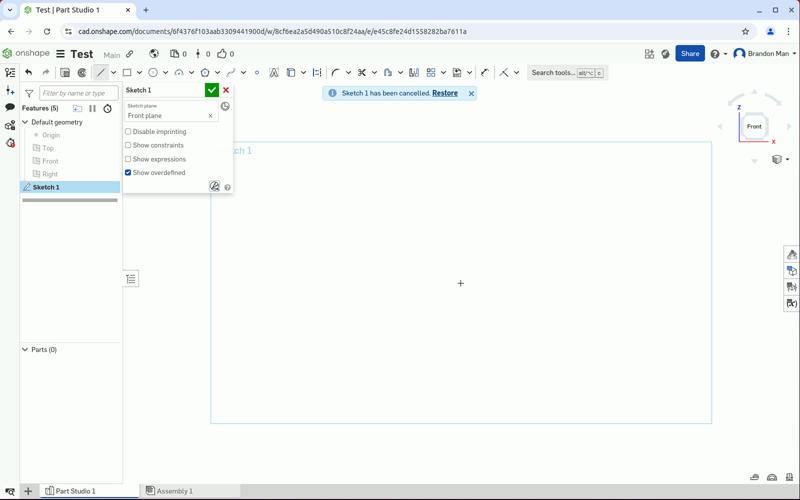
click(460, 282)
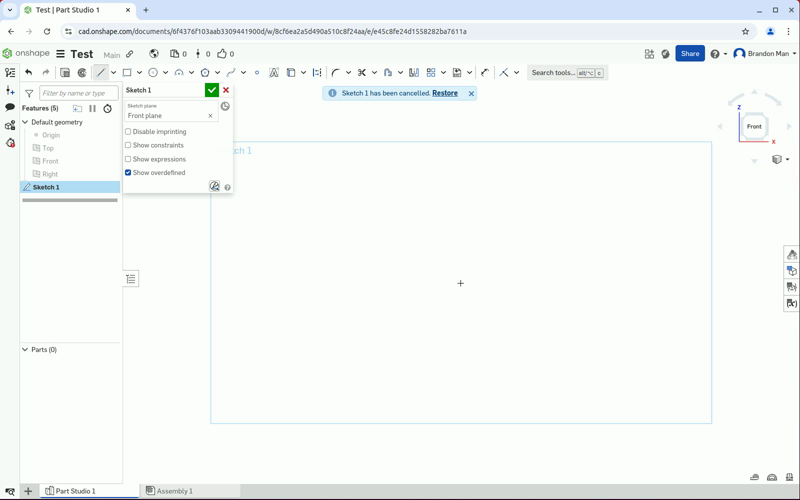
key_up(shift)
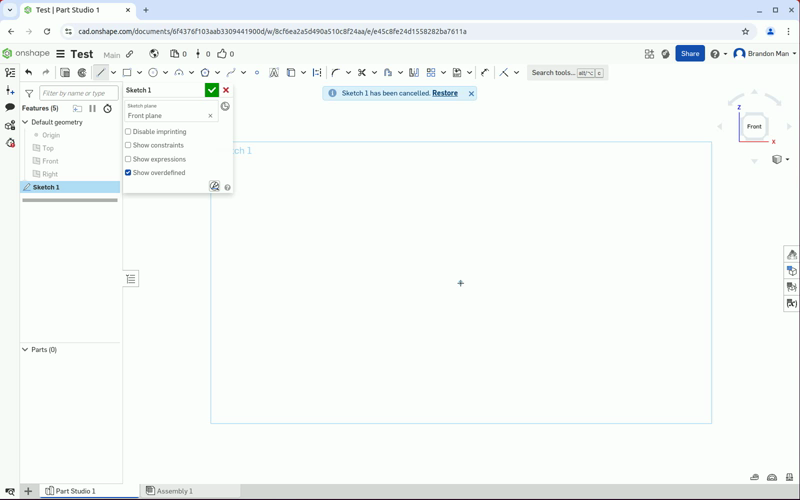
key_down(shift)
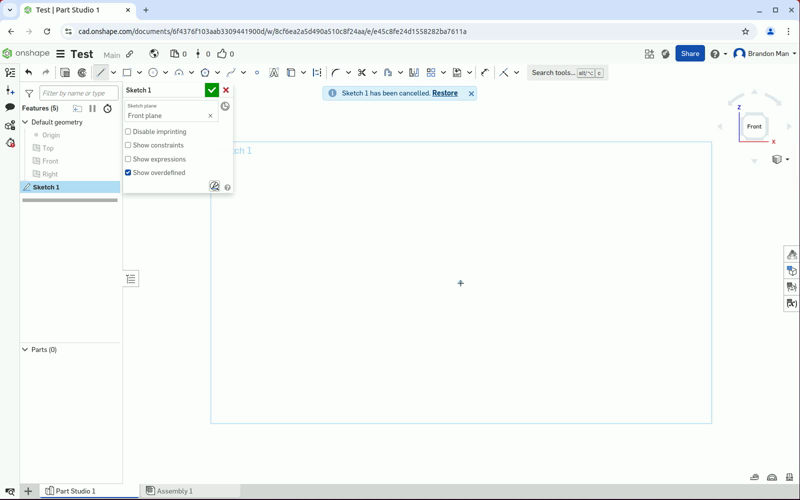
mouse_move(490, 282)
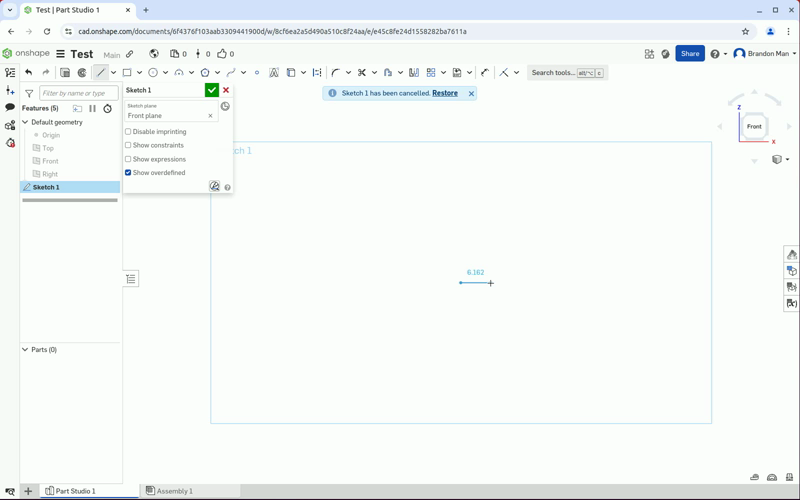
mouse_move(480, 282)
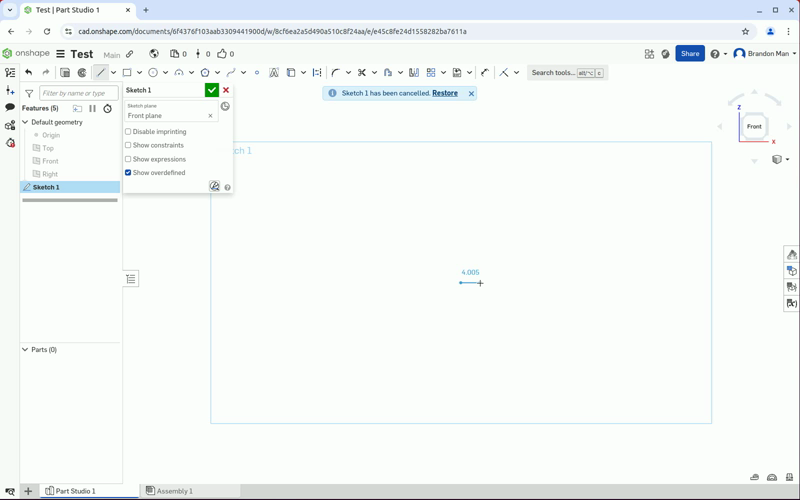
click(480, 282)
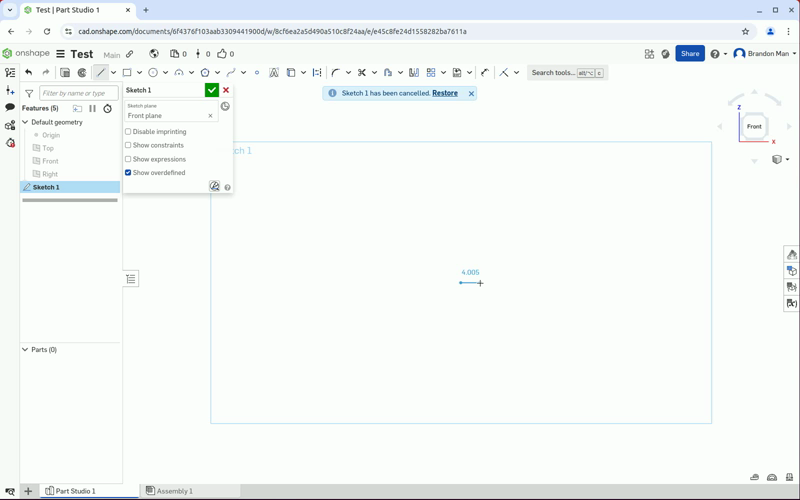
key_up(shift)
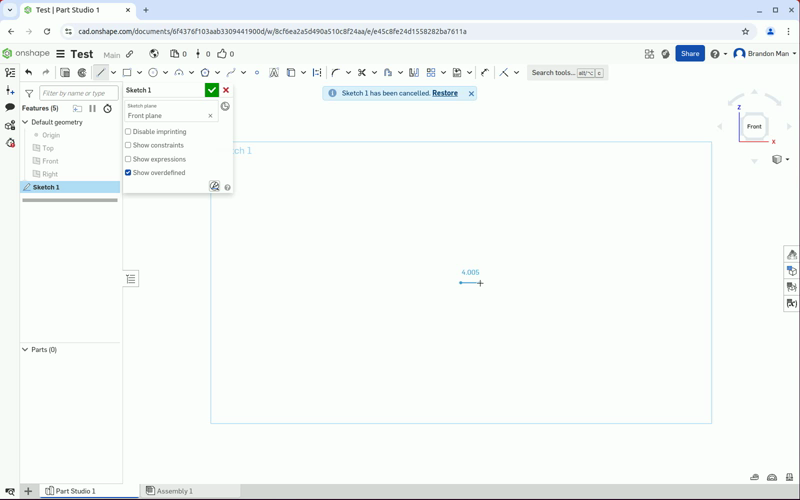
key_down(shift)
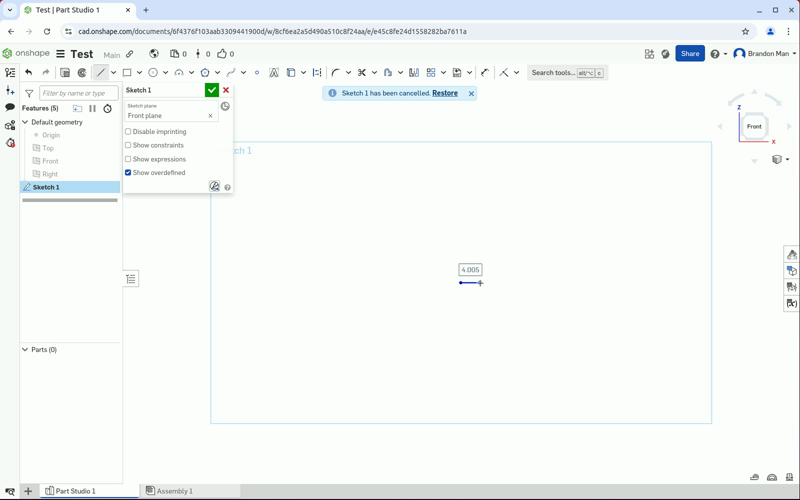
mouse_move(510, 282)
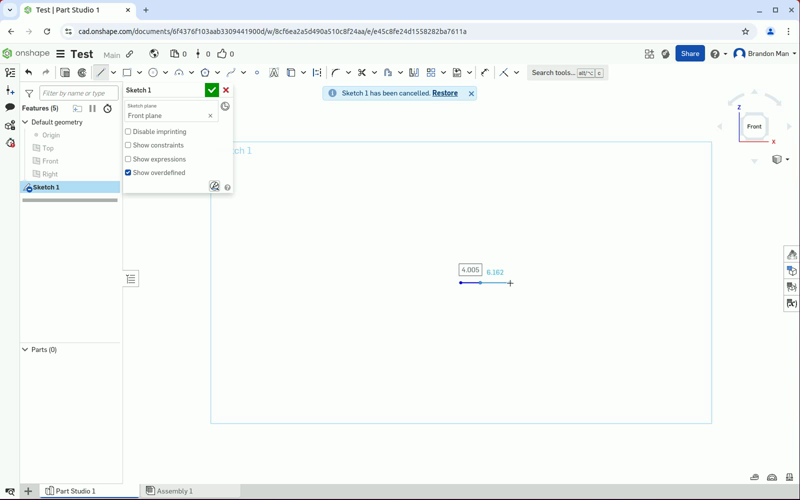
mouse_move(480, 263)
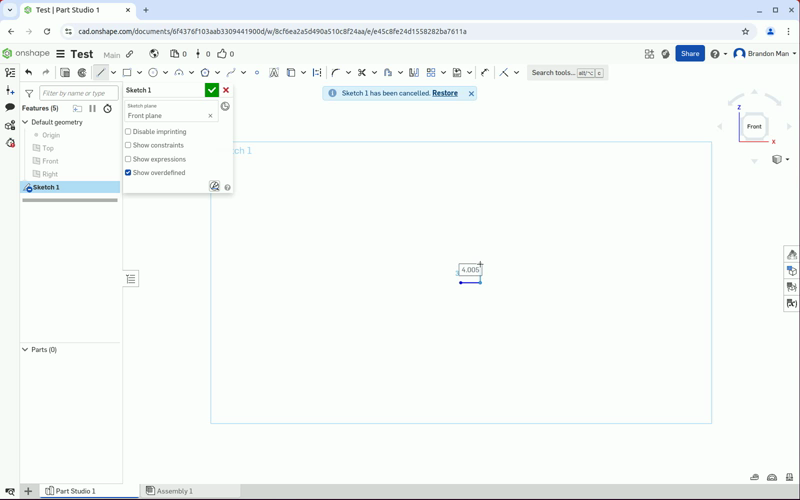
click(480, 263)
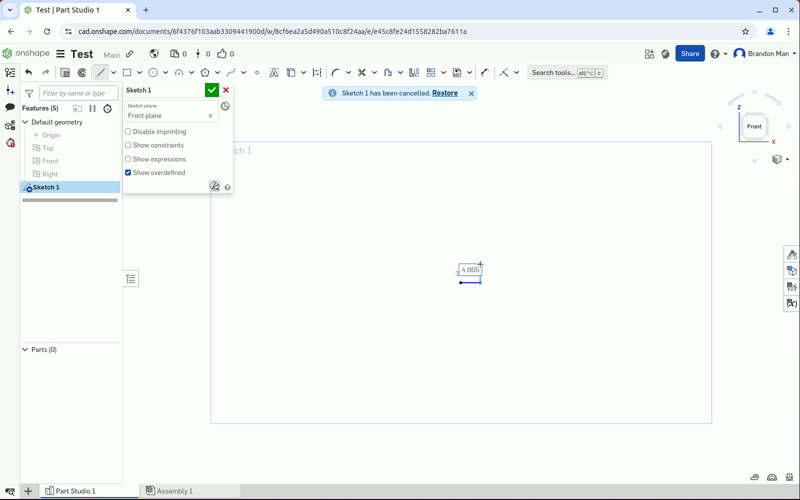
key_up(shift)
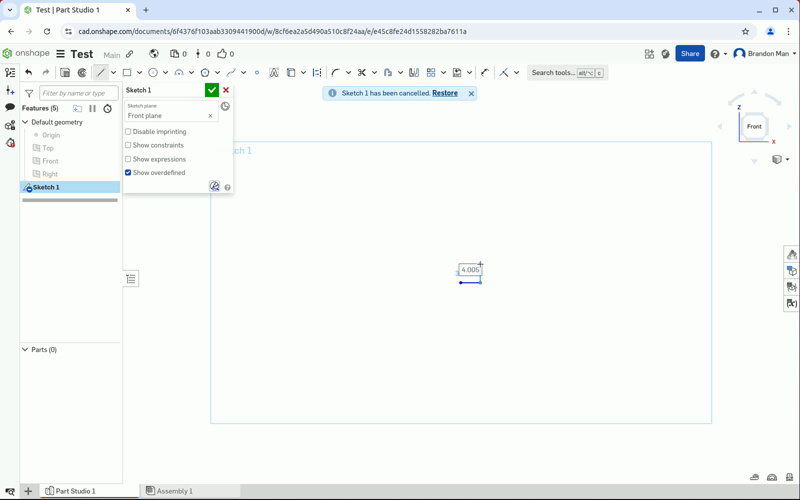
key_down(shift)
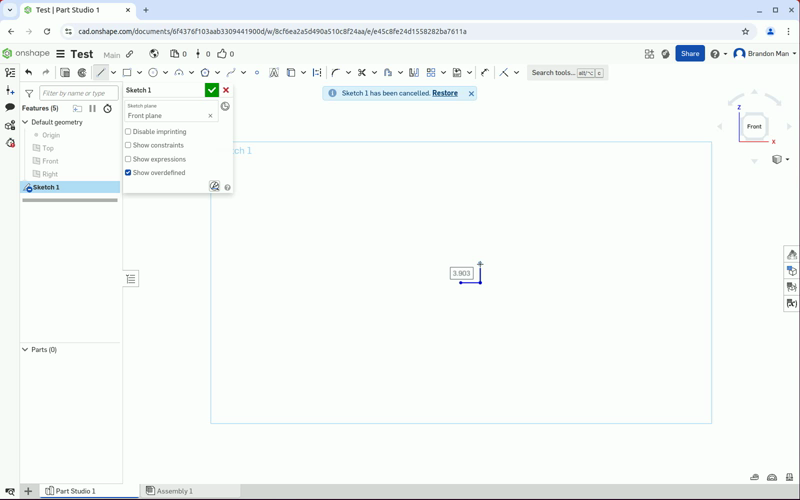
mouse_move(510, 263)
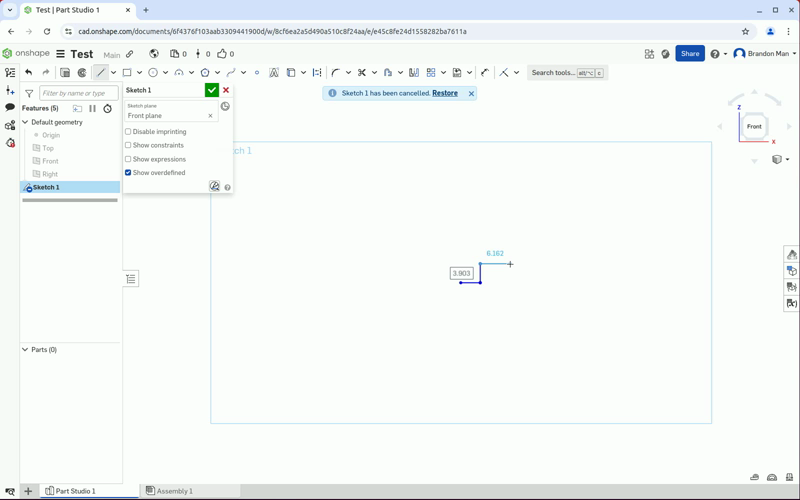
mouse_move(480, 244)
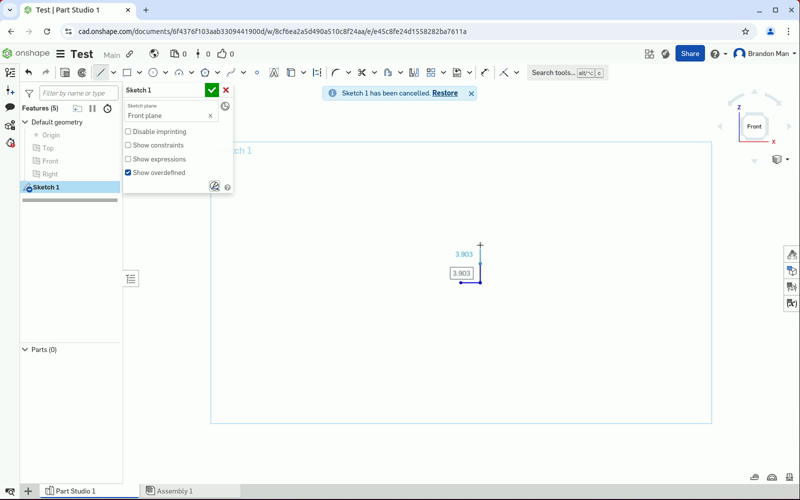
click(480, 244)
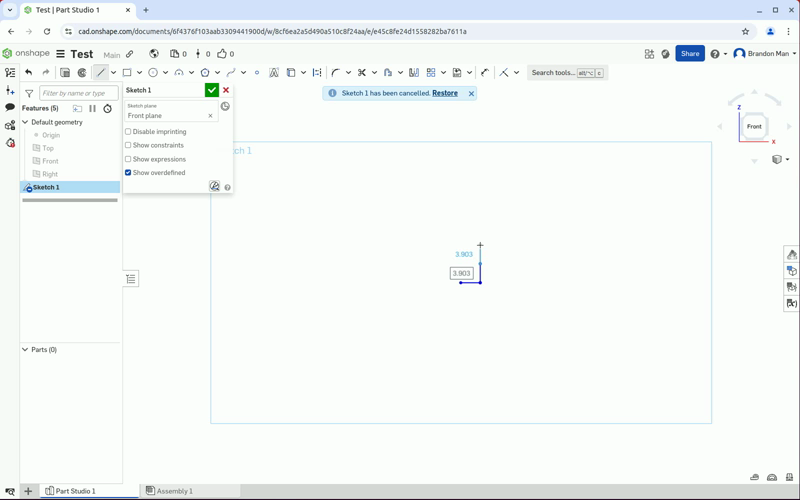
key_up(shift)
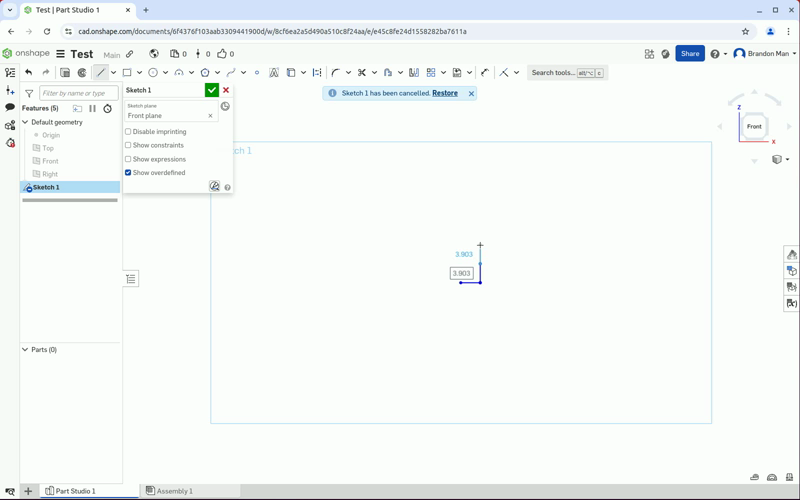
key_down(shift)
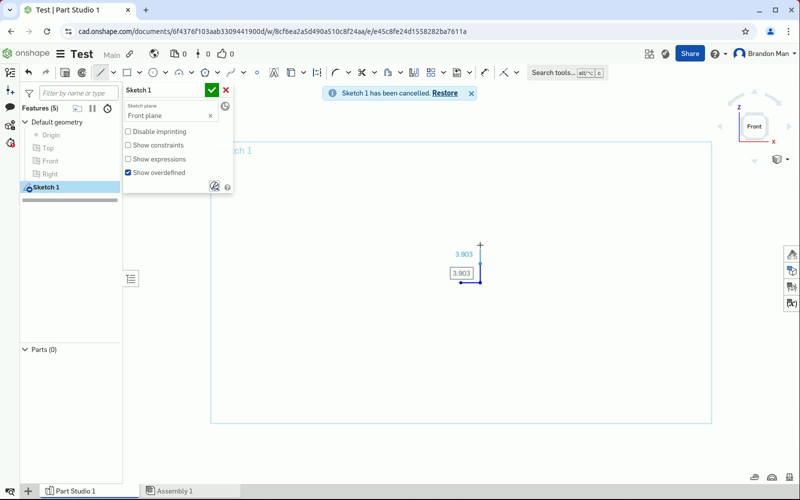
mouse_move(510, 244)
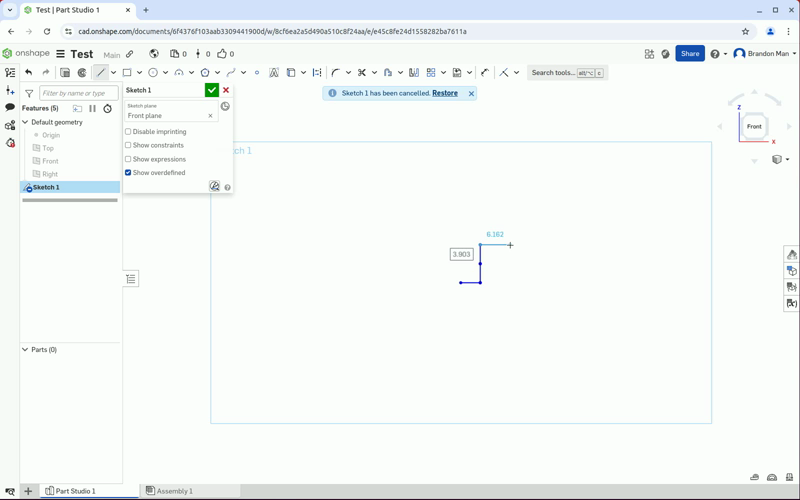
mouse_move(460, 244)
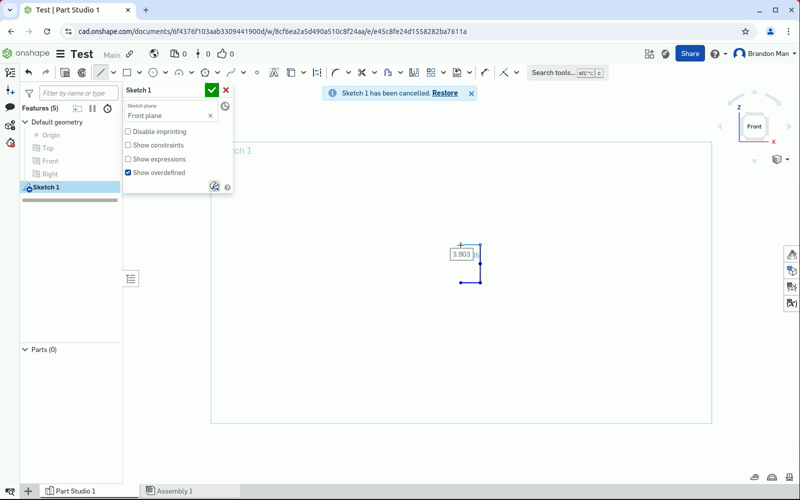
click(460, 244)
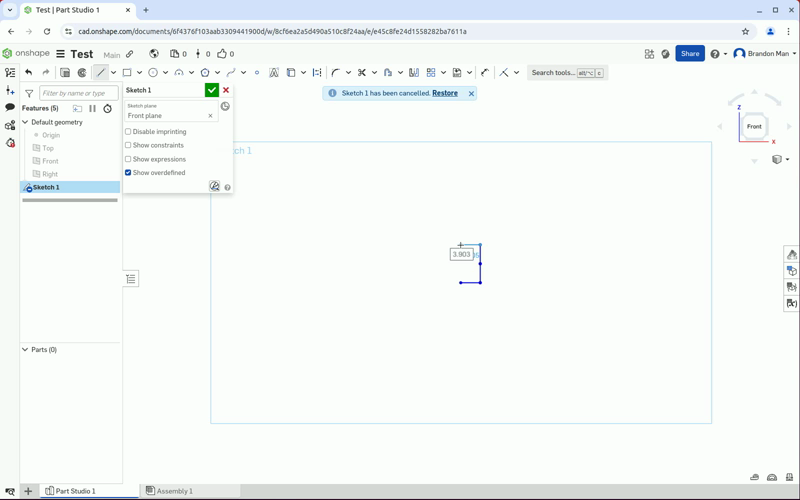
key_up(shift)
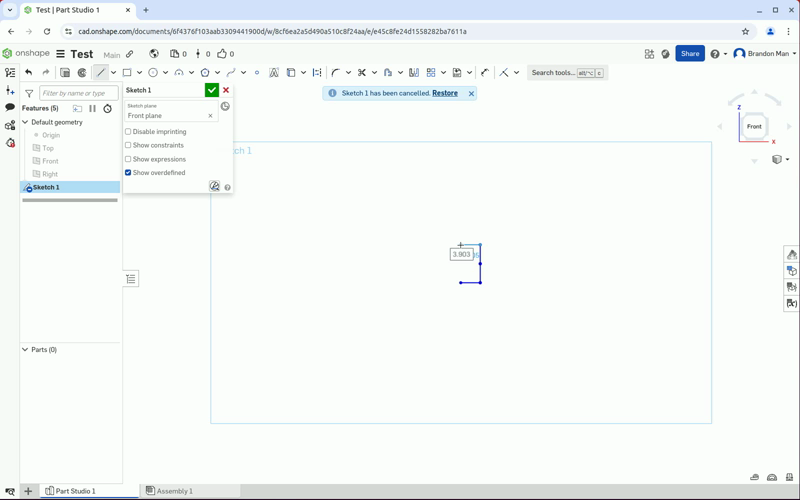
mouse_move(490, 244)
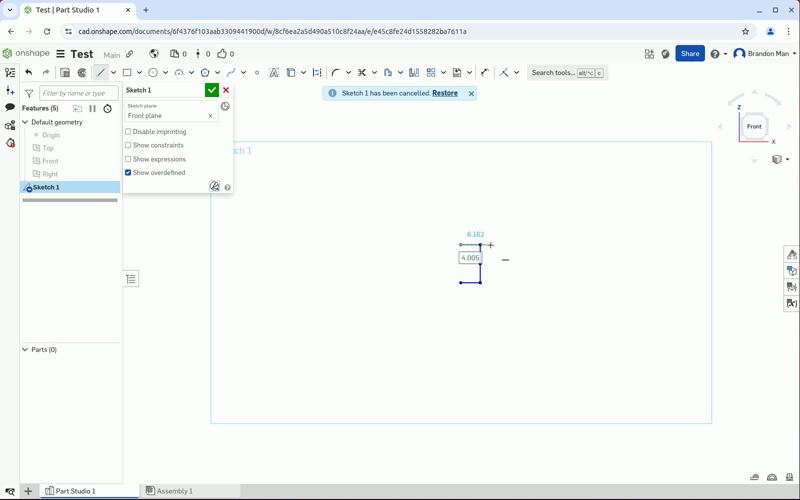
key_down(shift)
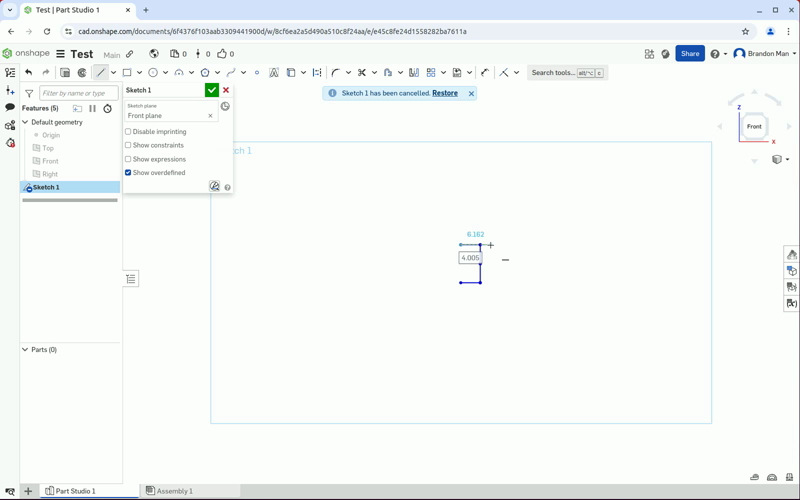
mouse_move(460, 282)
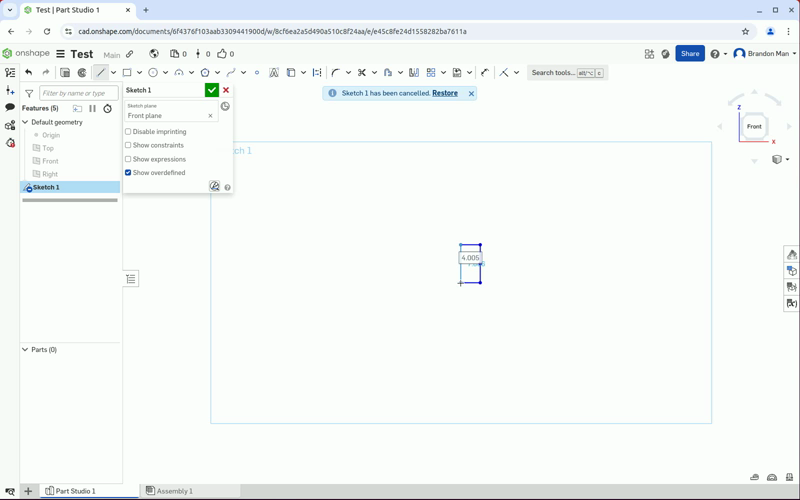
key_up(shift)
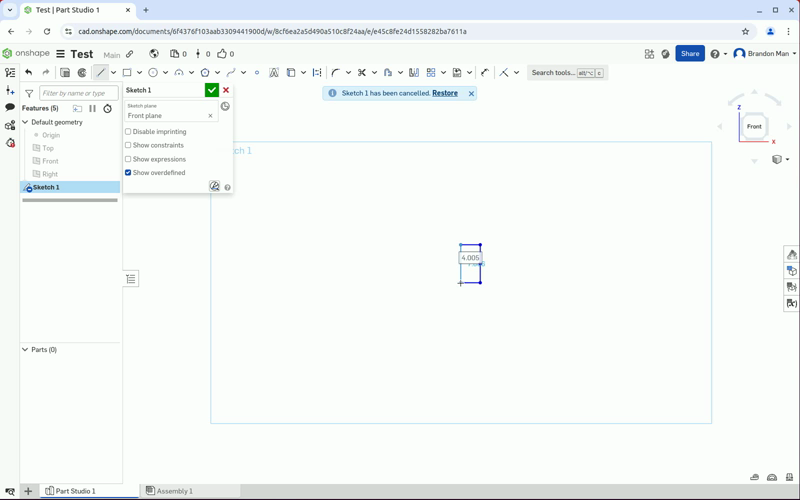
click(460, 282)
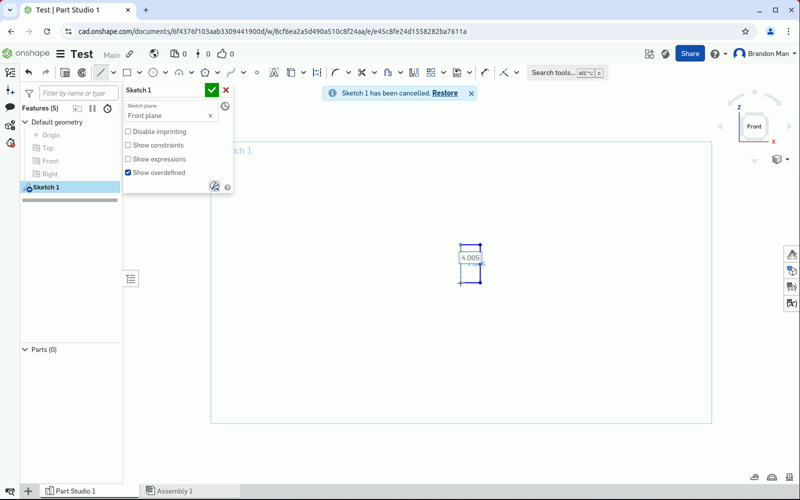
key(esc)
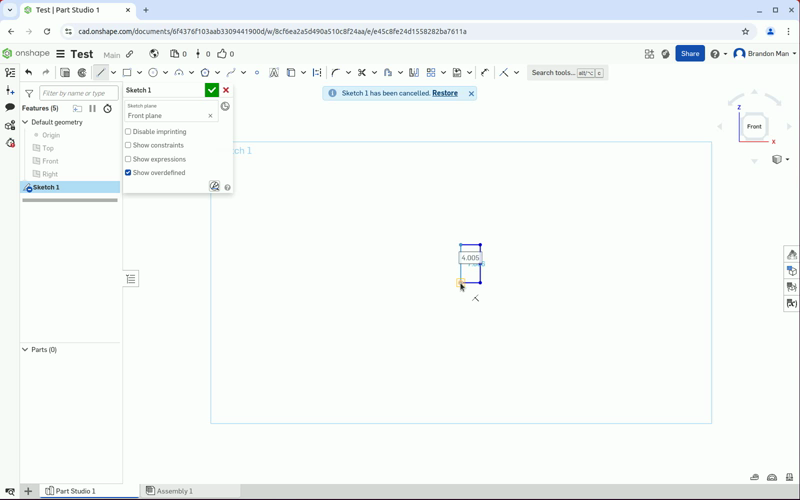
mouse_move(473, 251)
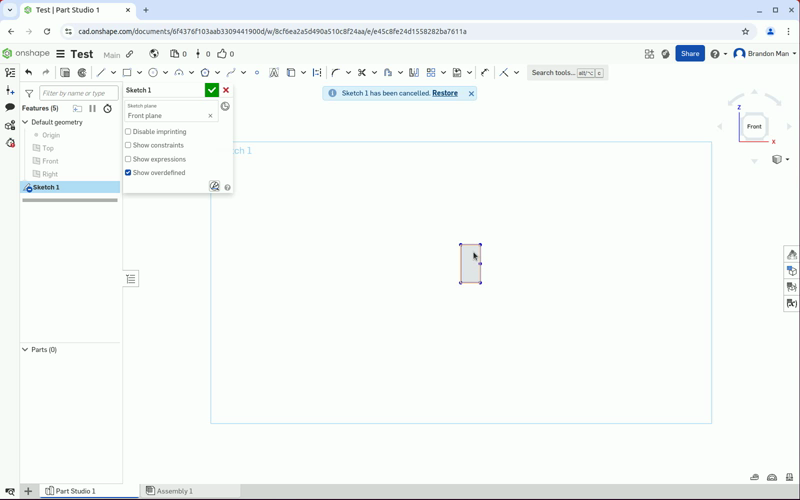
scroll(6)
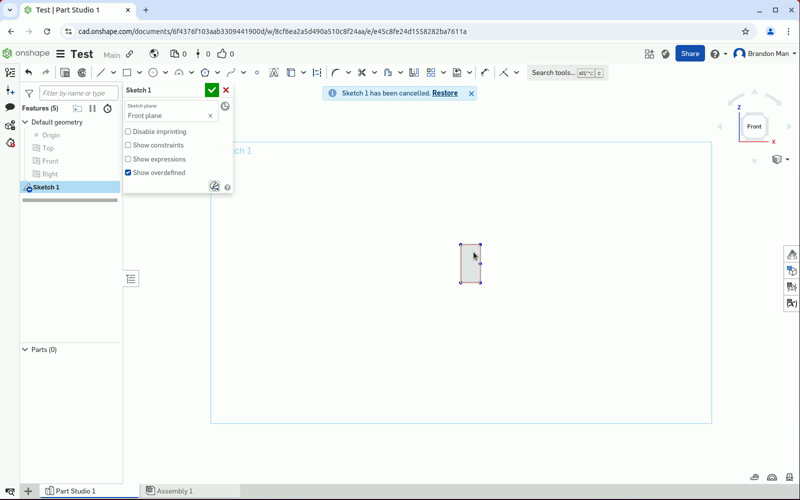
scroll(6)
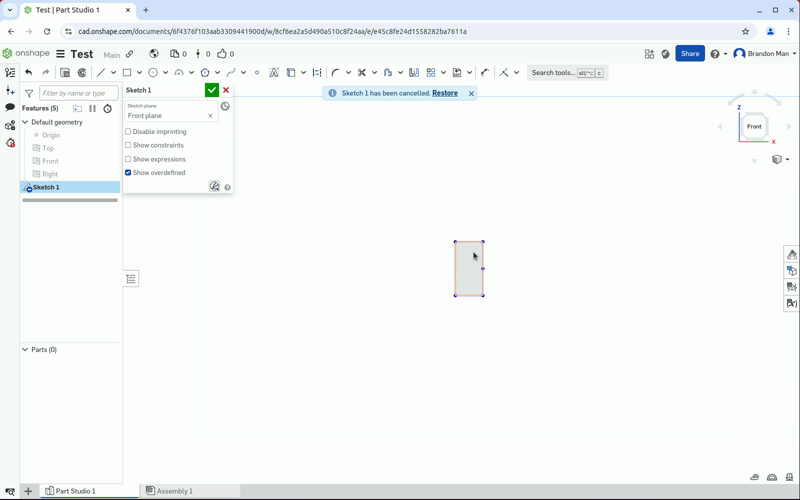
scroll(6)
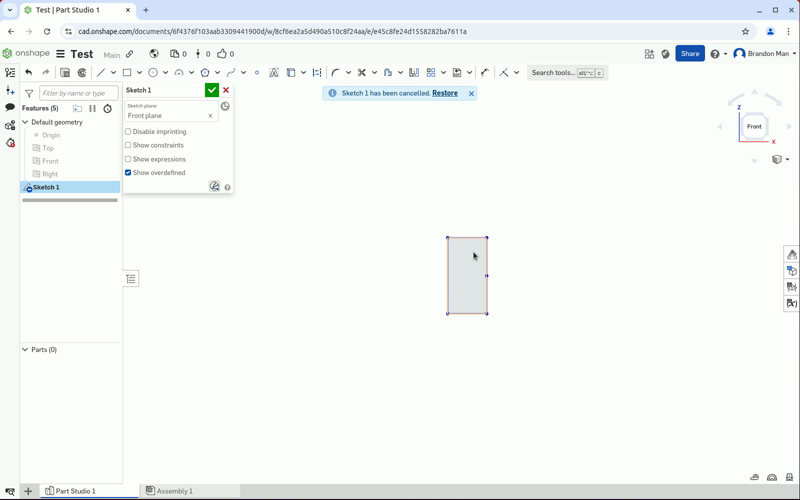
scroll(6)
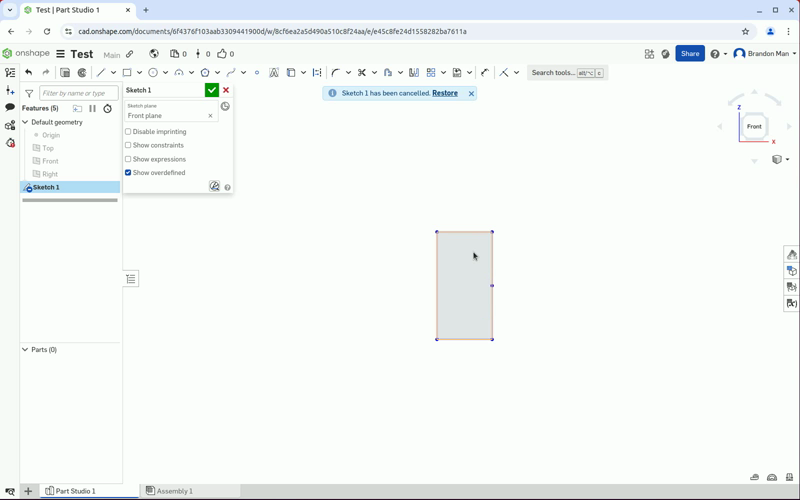
scroll(6)
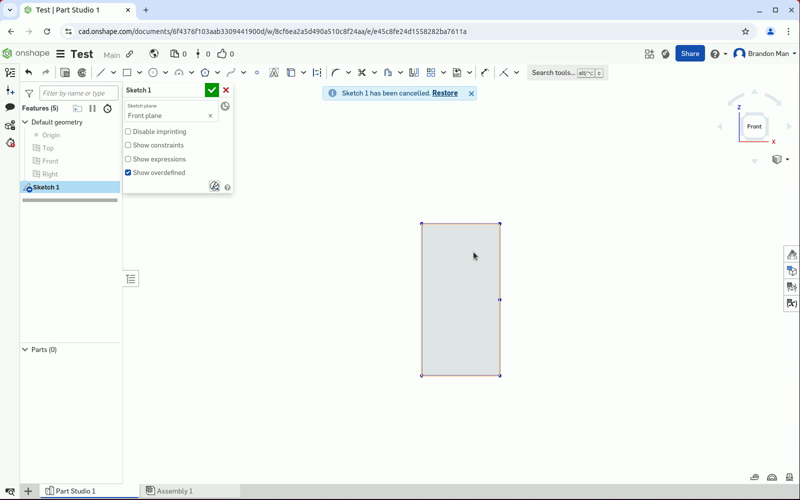
scroll(6)
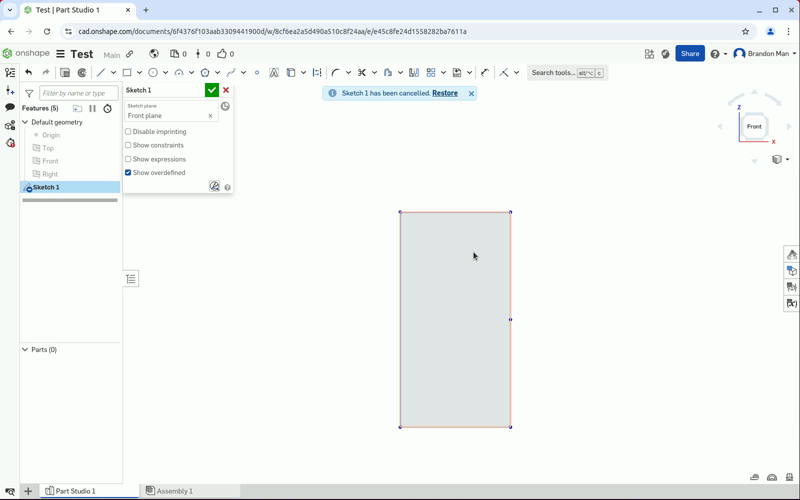
scroll(6)
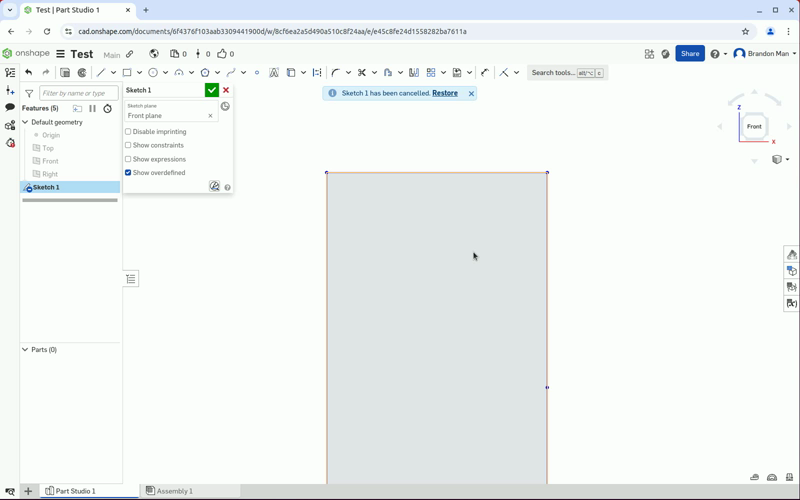
click(473, 251)
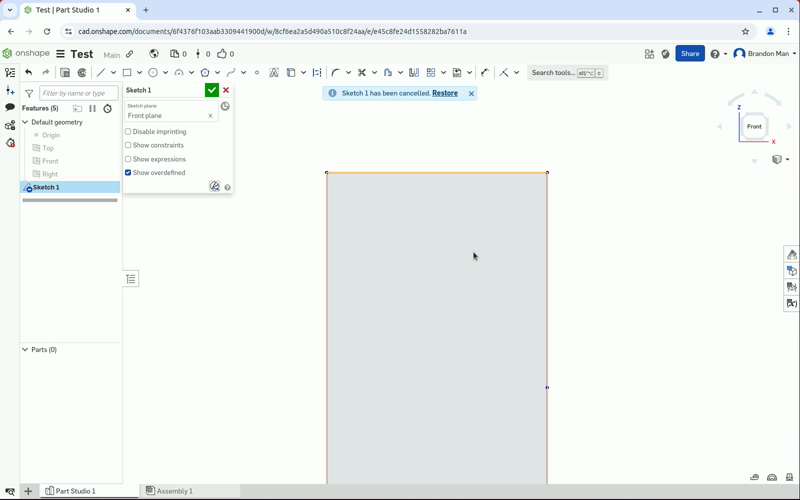
scroll(-6)
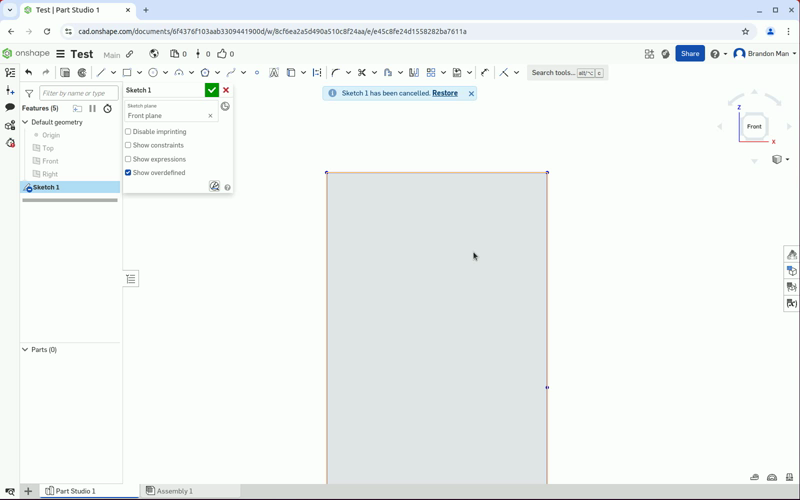
scroll(-6)
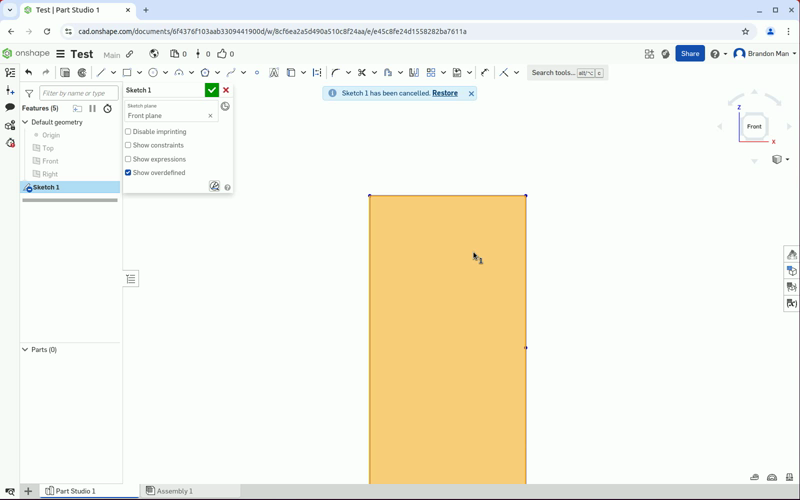
scroll(-6)
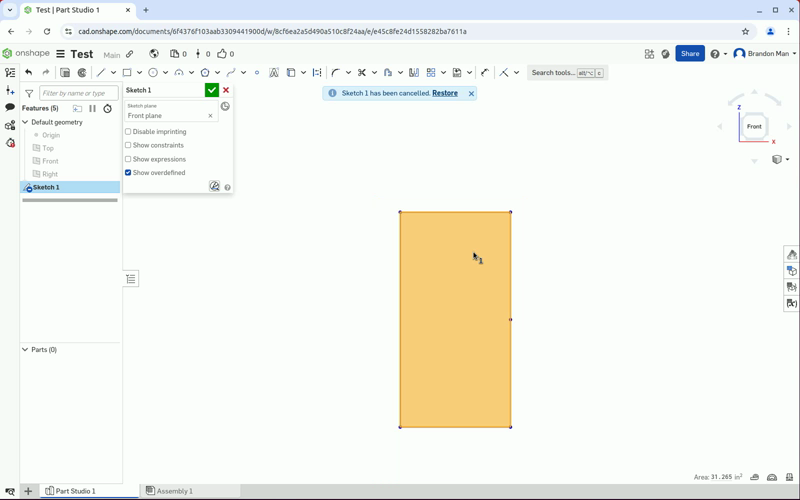
scroll(-6)
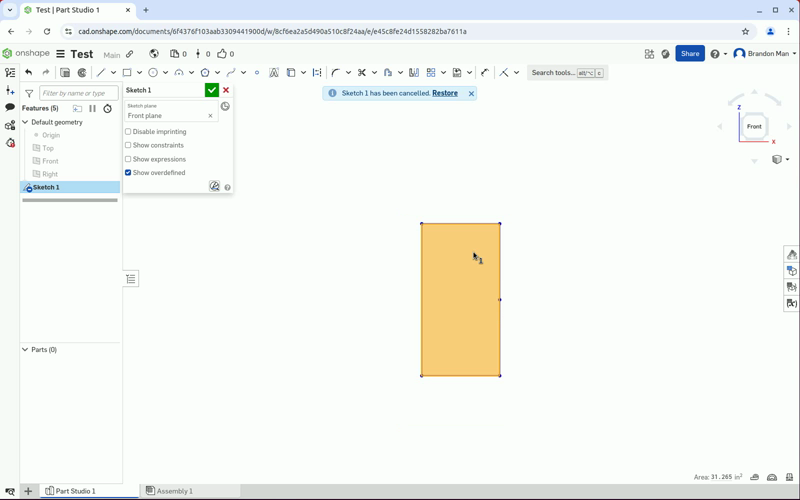
scroll(-6)
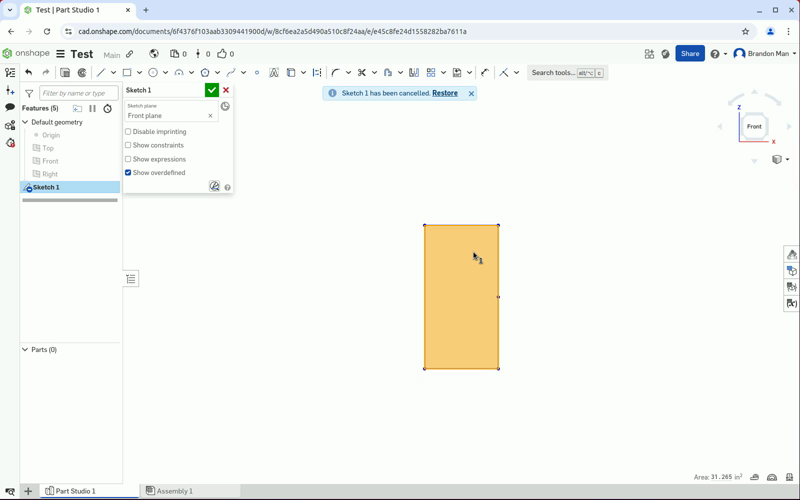
scroll(-6)
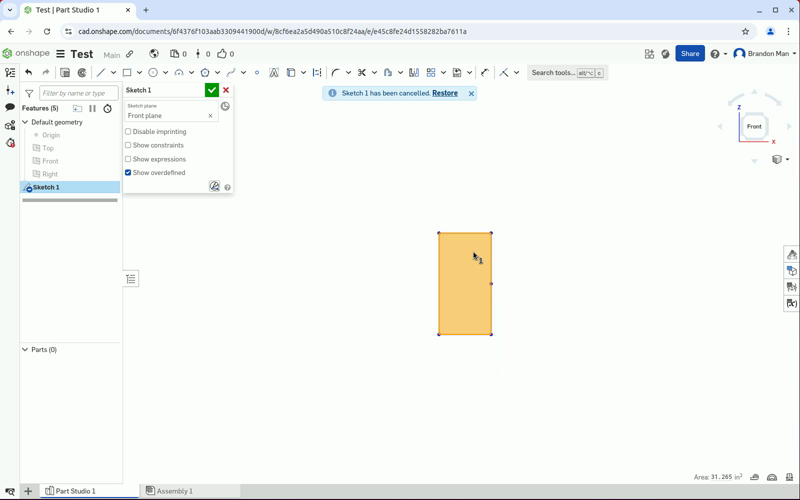
scroll(-6)
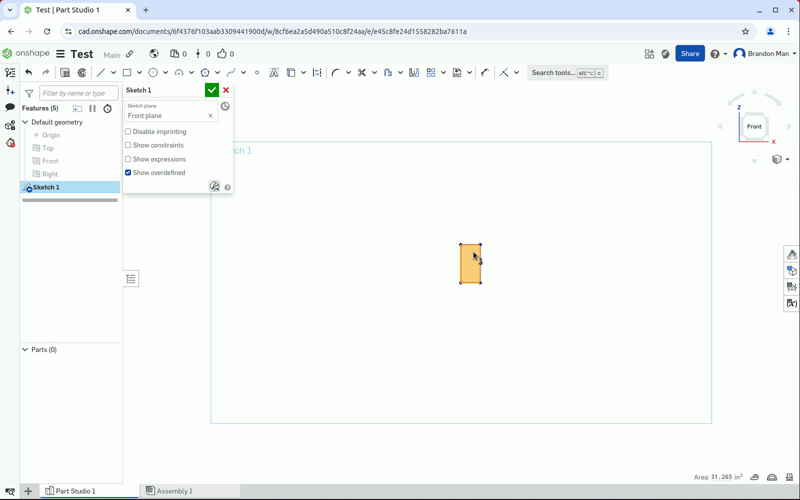
mouse_move(73, 352)
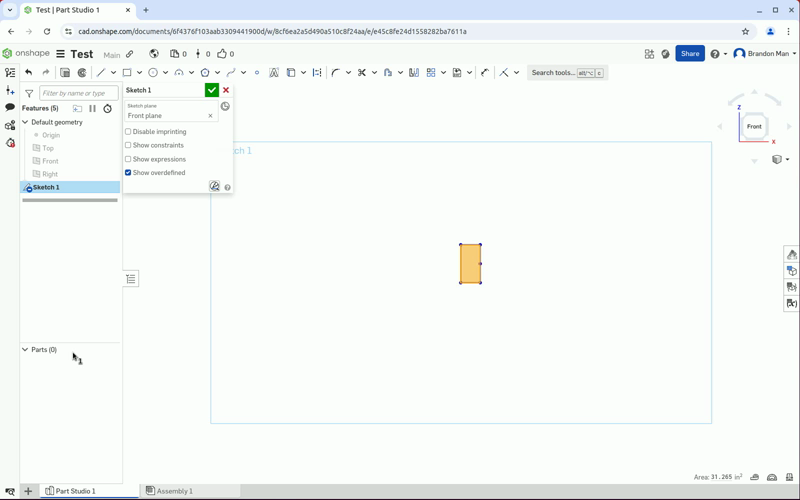
key(shift+y)
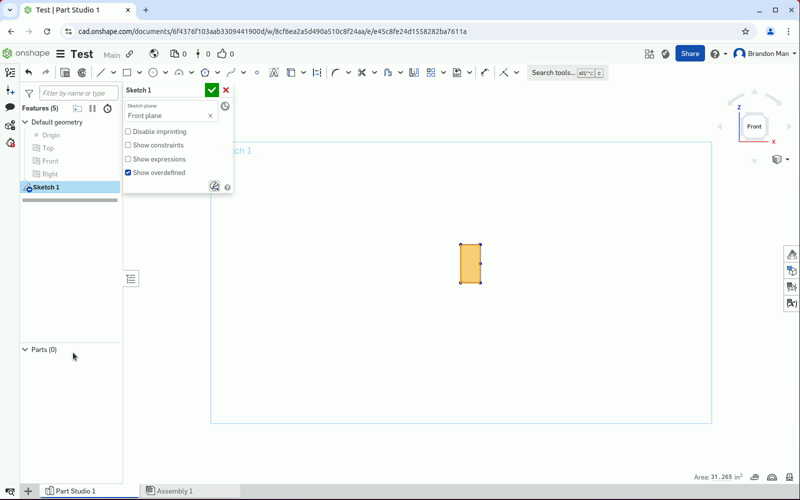
key(shift+e)
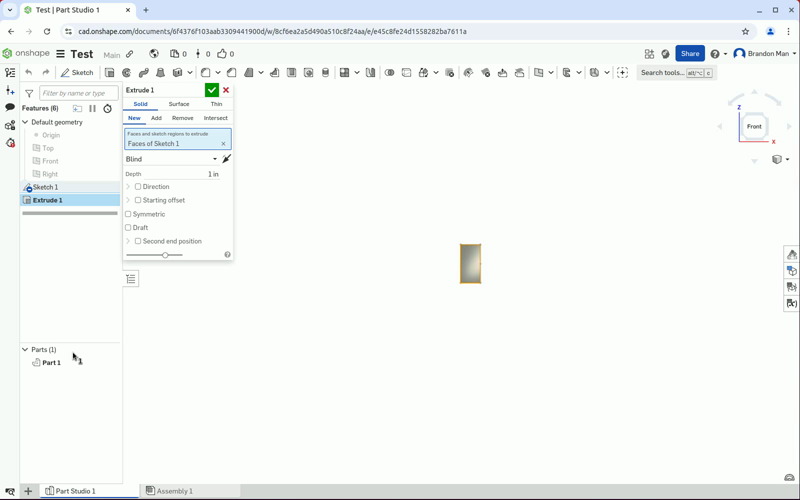
mouse_move(143, 106)
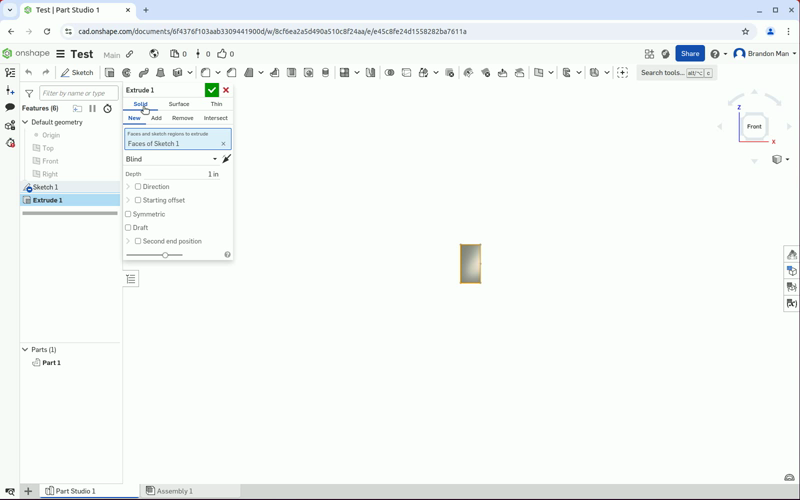
click(143, 106)
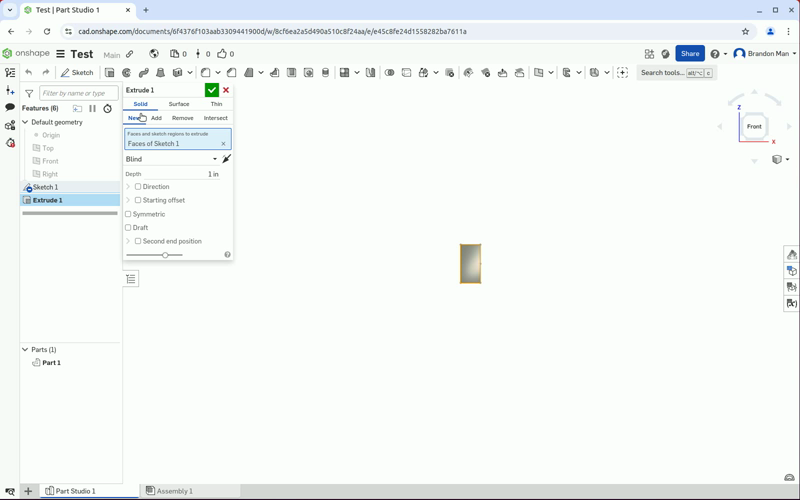
mouse_move(137, 120)
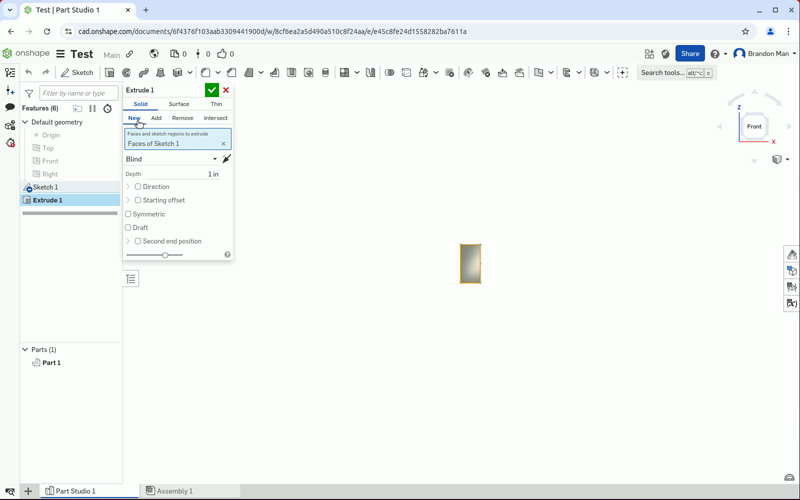
click(137, 120)
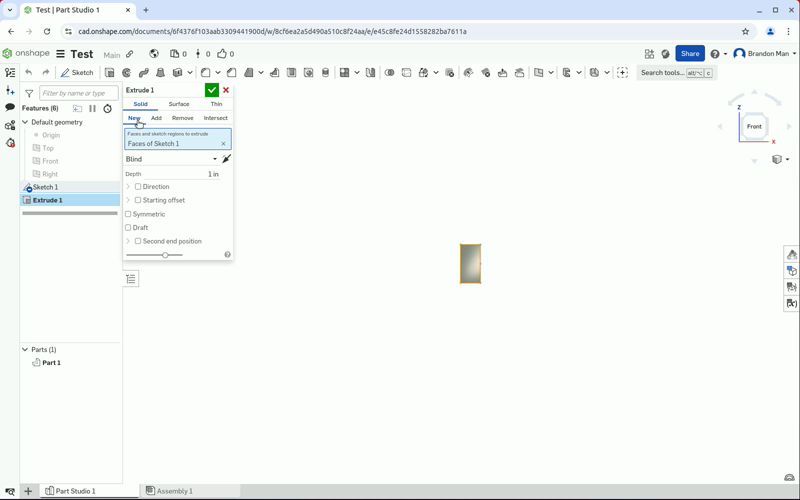
key(tab, 4)
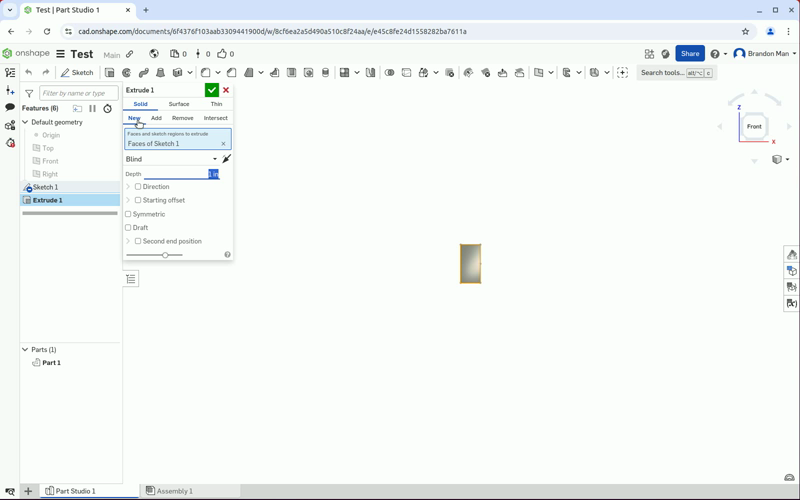
text(-11.554)
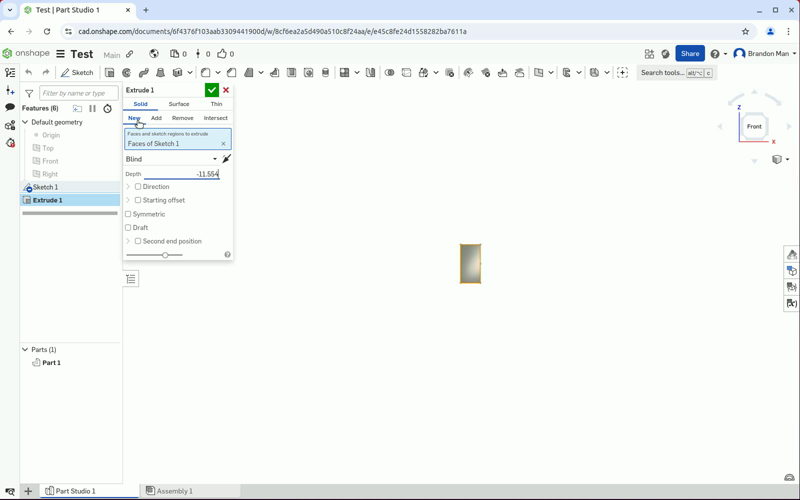
key(enter)
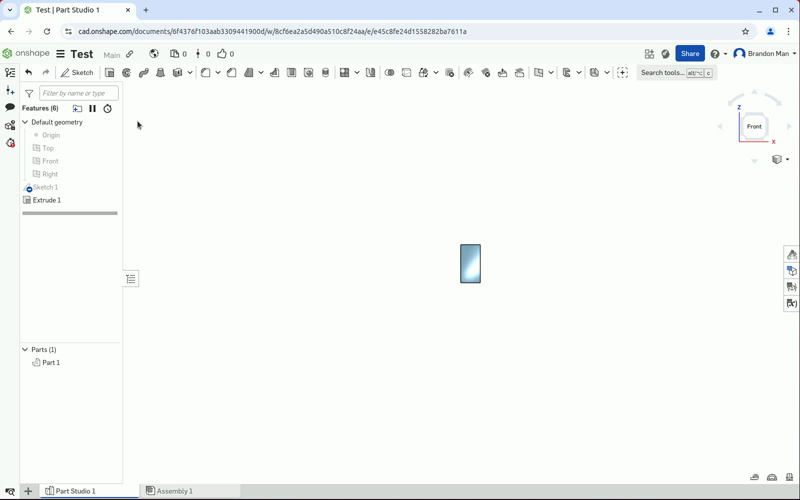
key(shift+h)
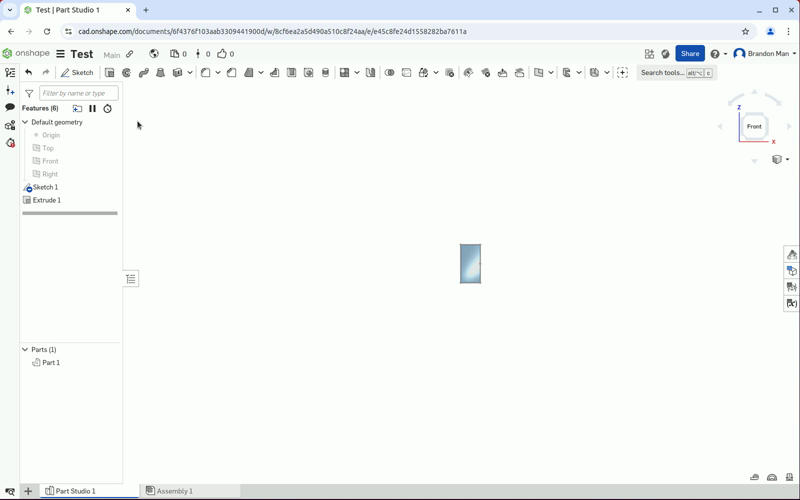
key(shift+h)
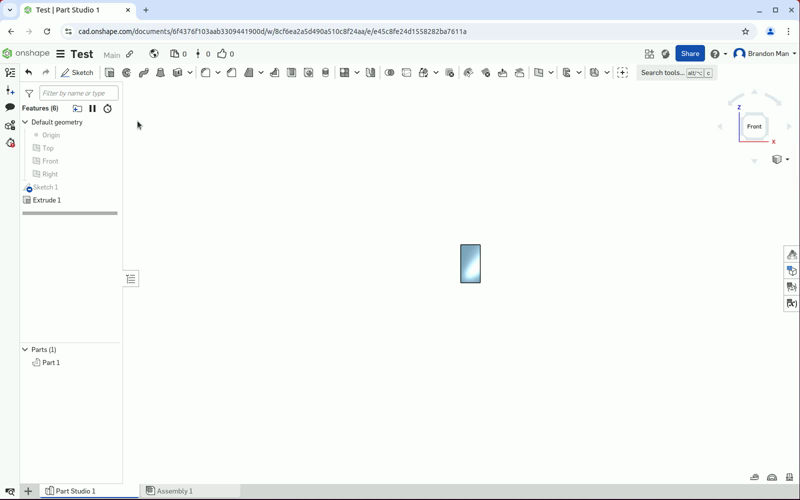
mouse_move(73, 189)
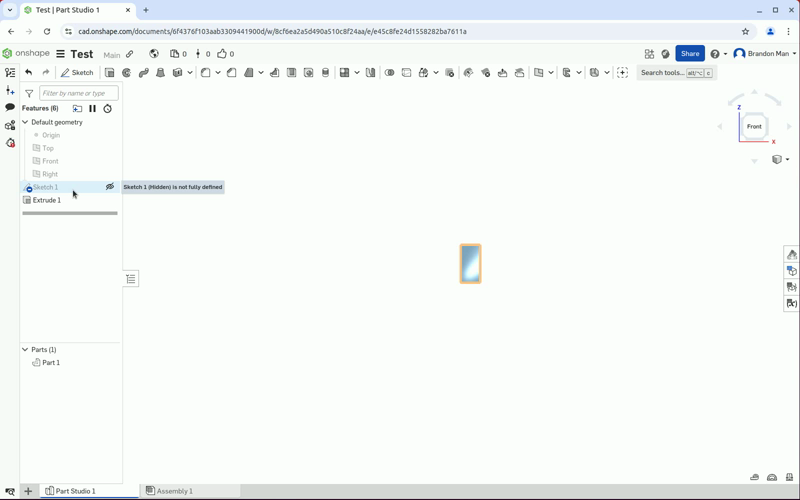
click(73, 189)
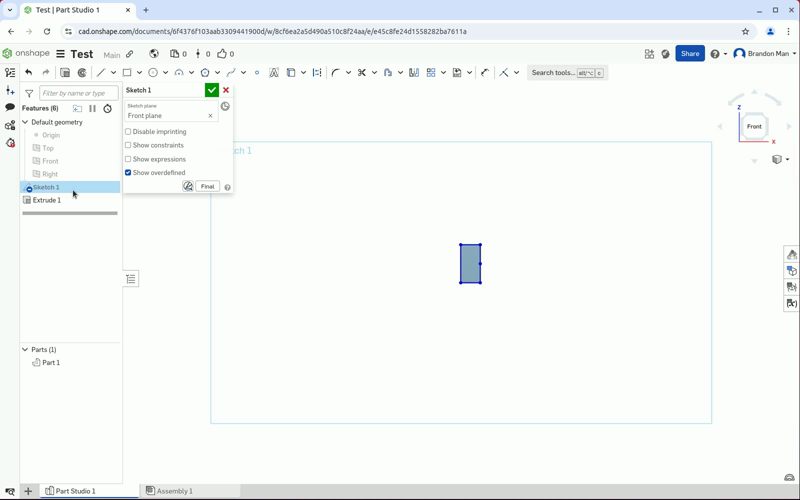
mouse_move(229, 92)
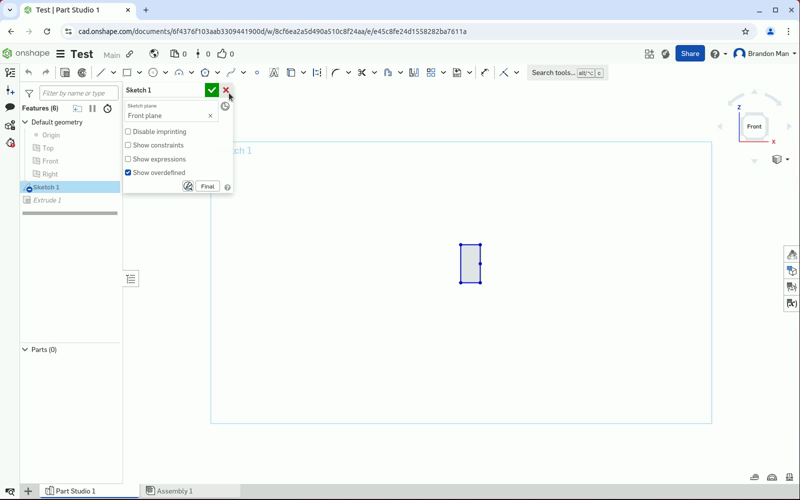
click(229, 92)
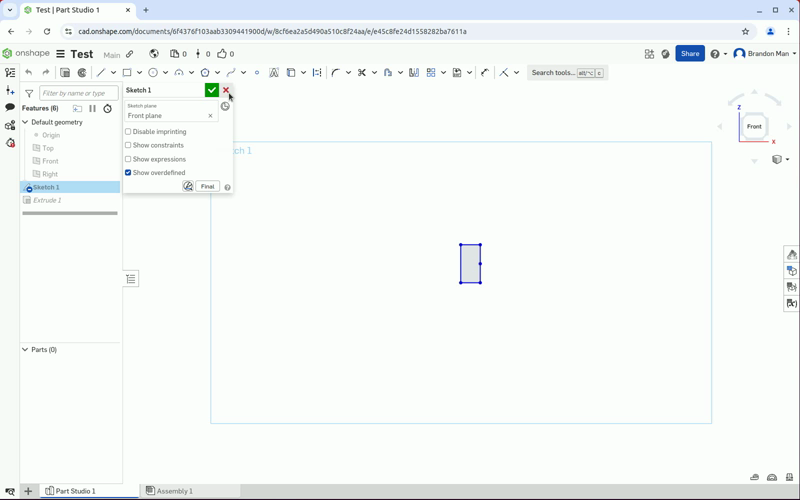
key(shift+s)
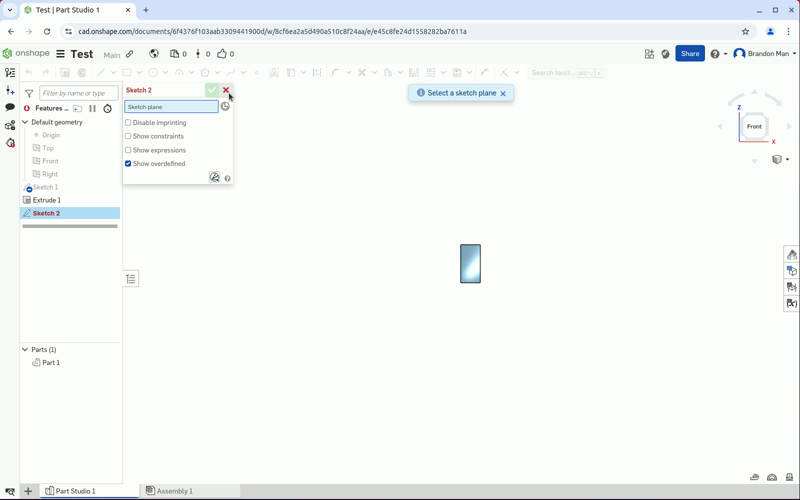
mouse_move(73, 163)
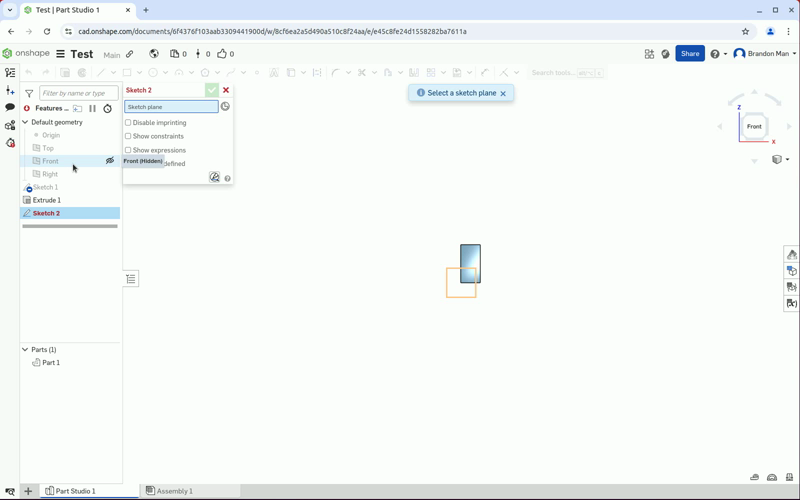
click(73, 163)
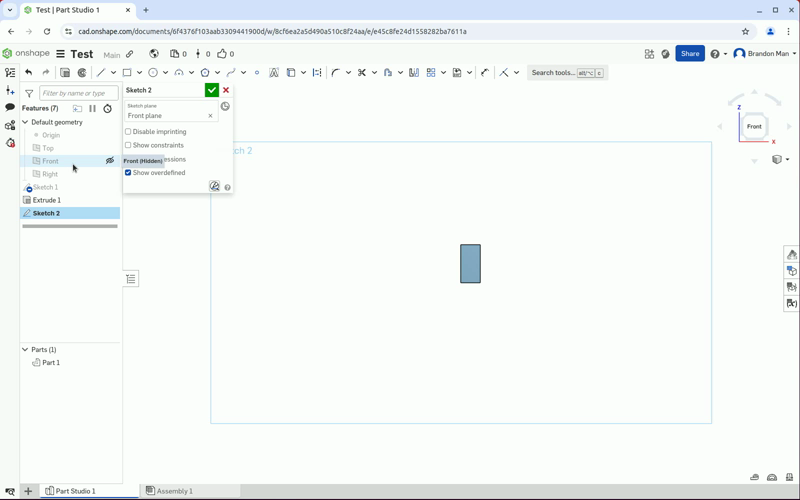
mouse_move(73, 352)
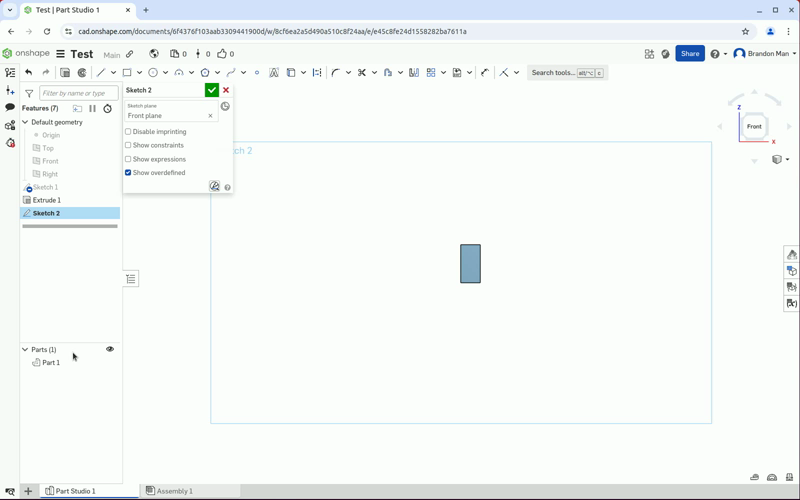
key(y)
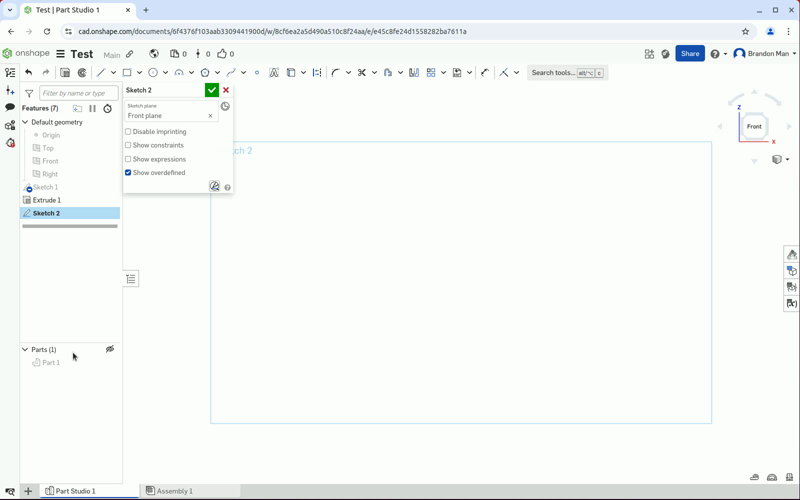
key(l)
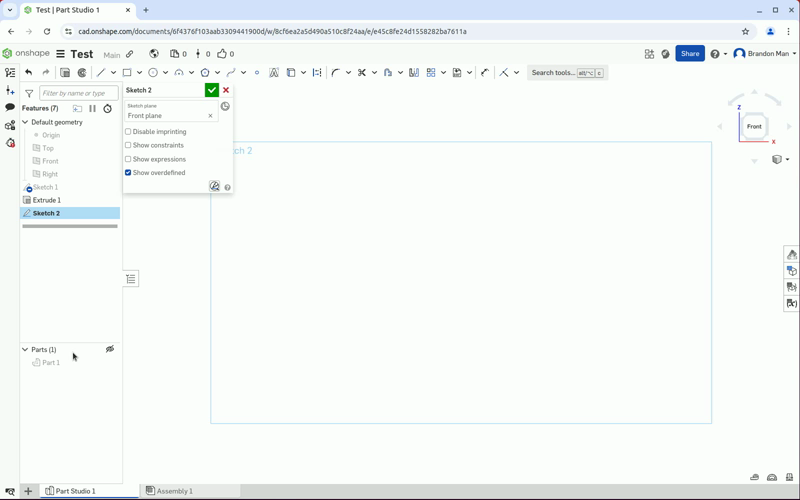
key_down(shift)
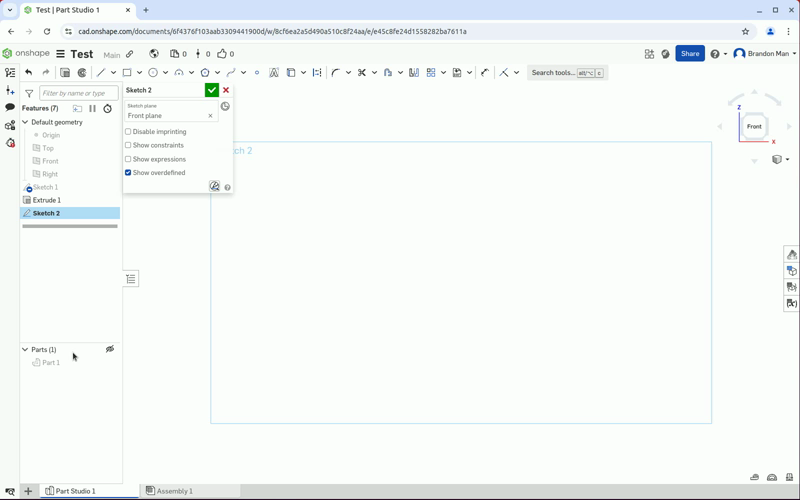
mouse_move(479, 264)
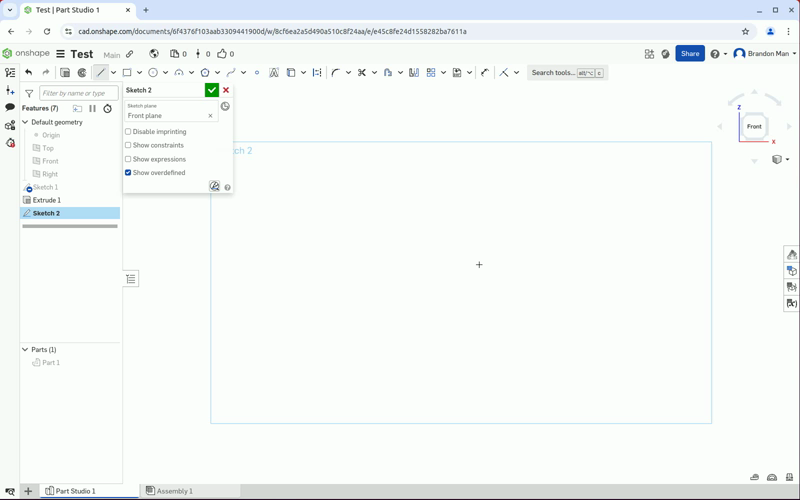
click(479, 264)
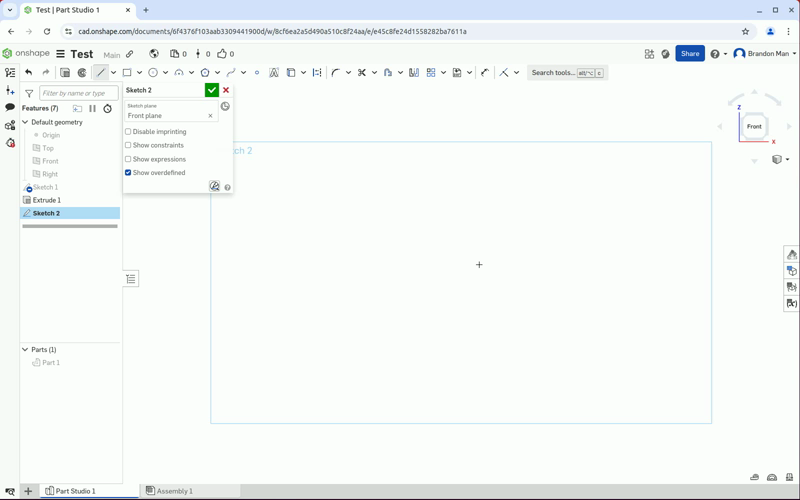
key_up(shift)
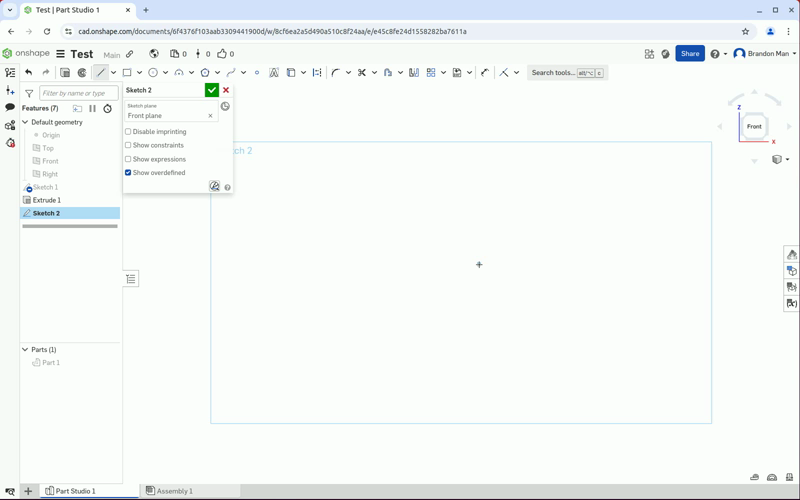
key_down(shift)
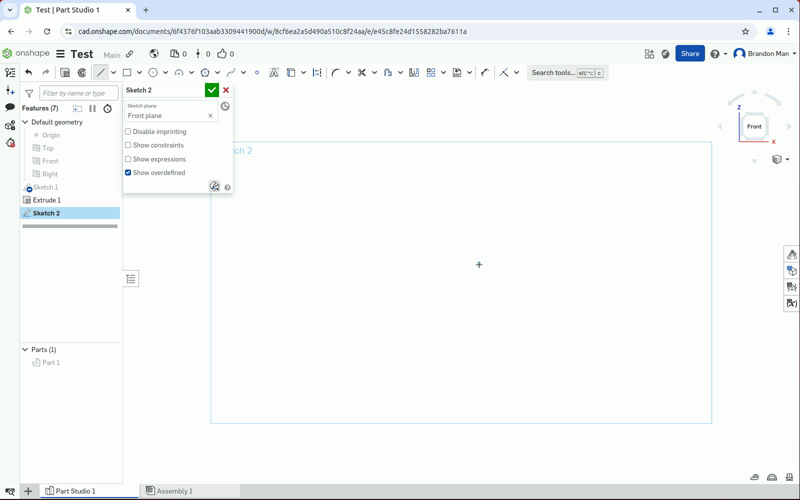
mouse_move(509, 264)
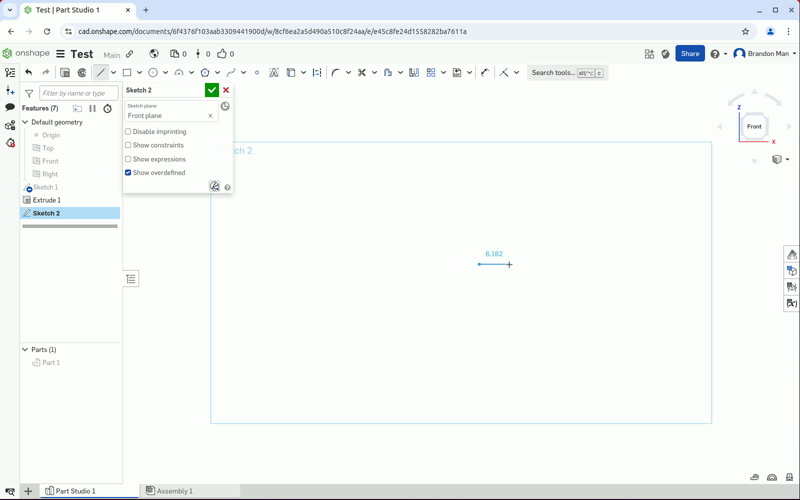
mouse_move(517, 264)
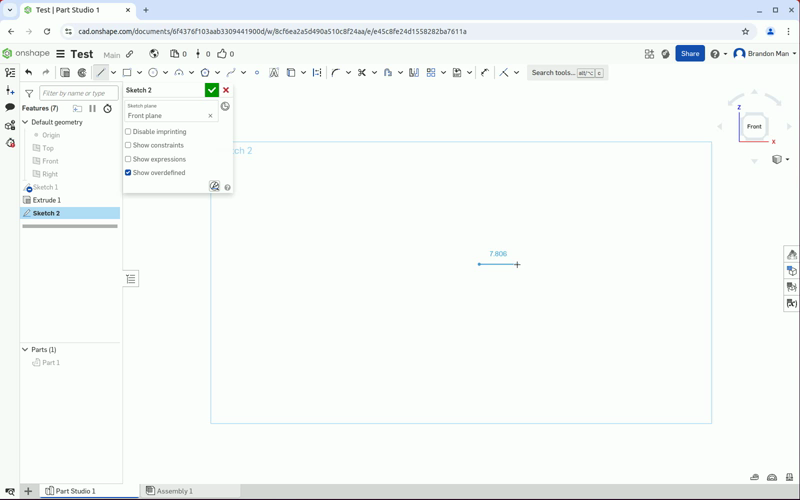
click(517, 264)
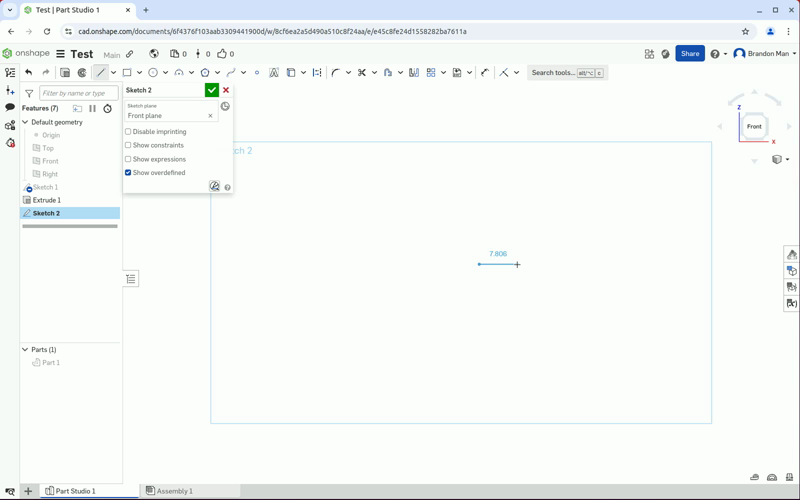
key_up(shift)
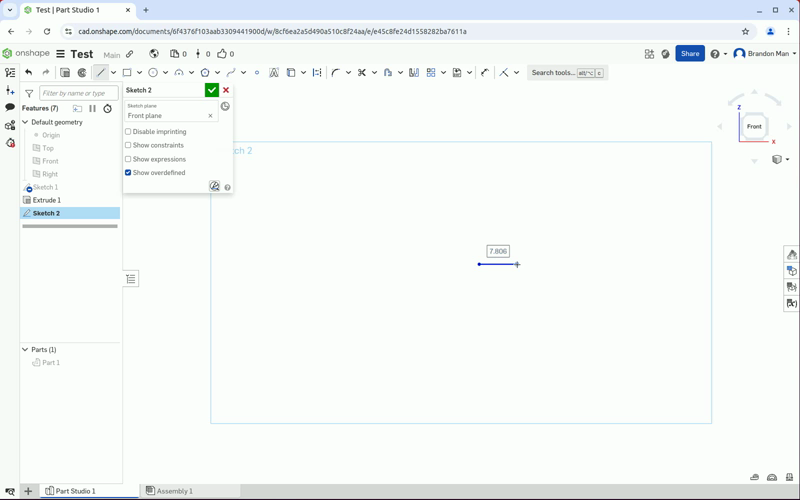
key_down(shift)
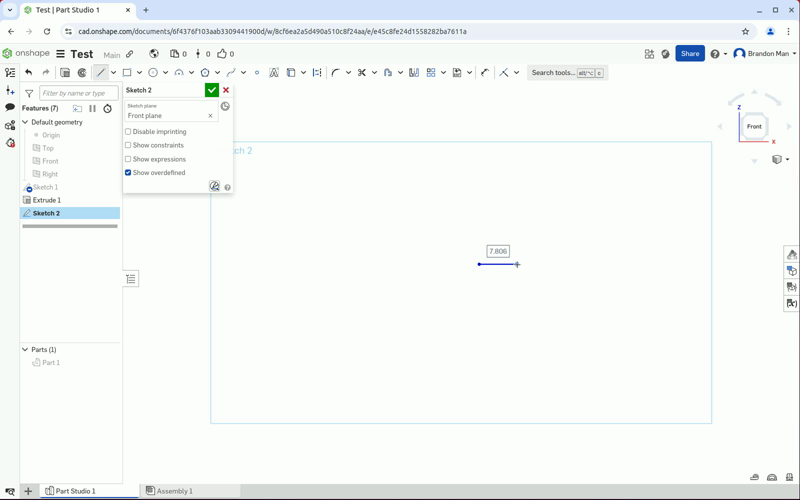
mouse_move(547, 264)
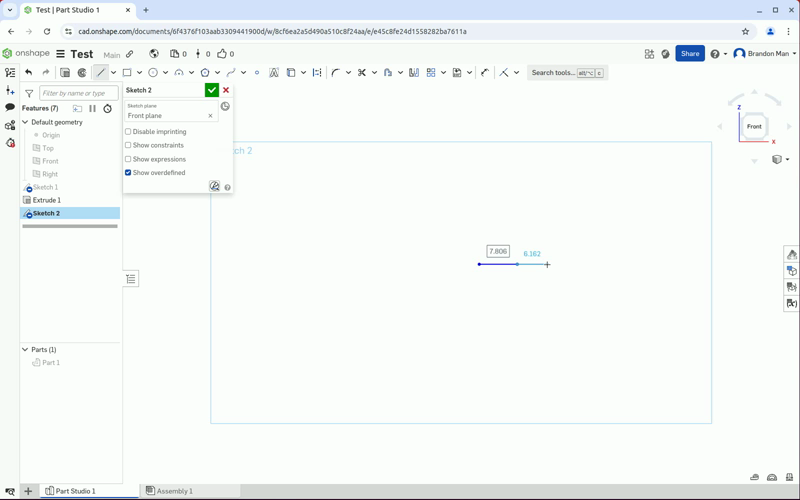
mouse_move(517, 282)
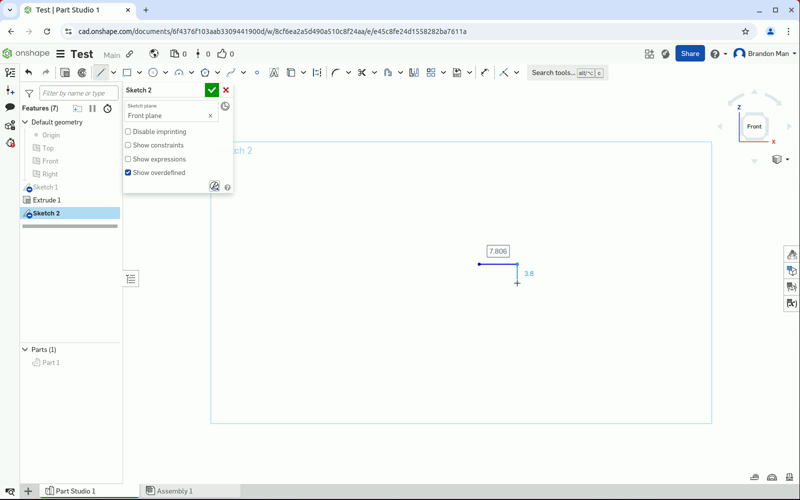
click(517, 282)
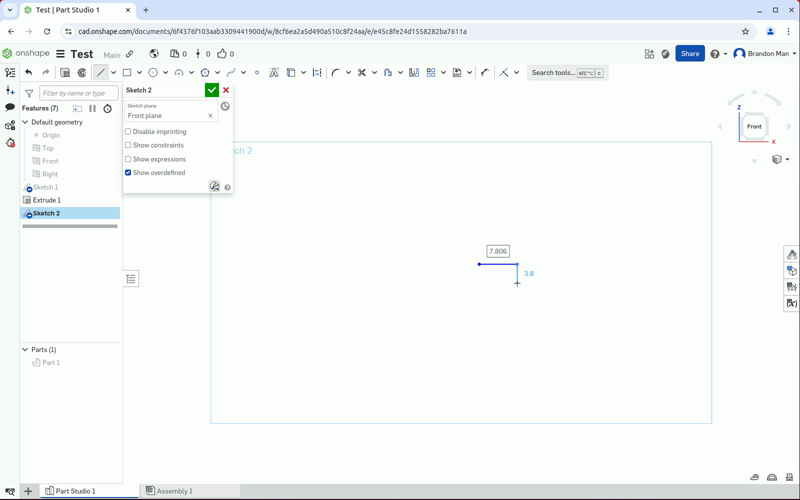
key_up(shift)
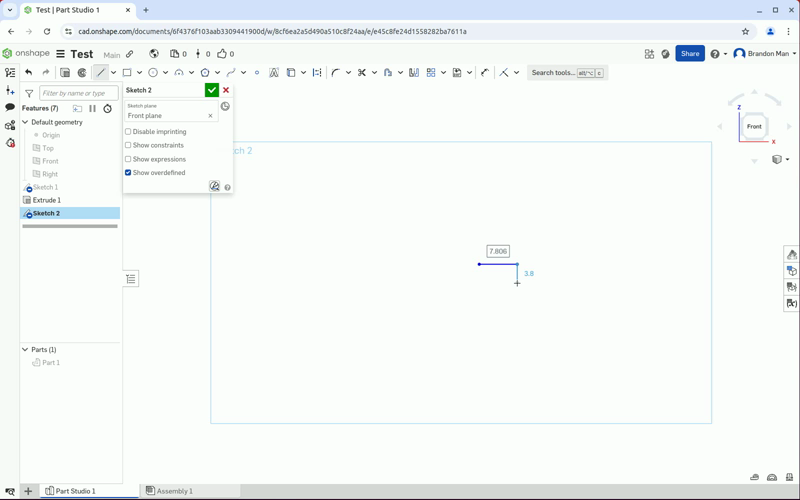
key_down(shift)
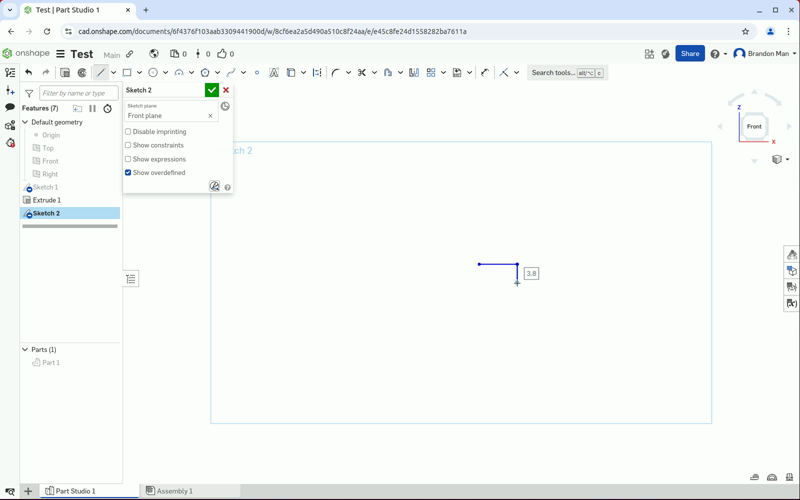
mouse_move(547, 282)
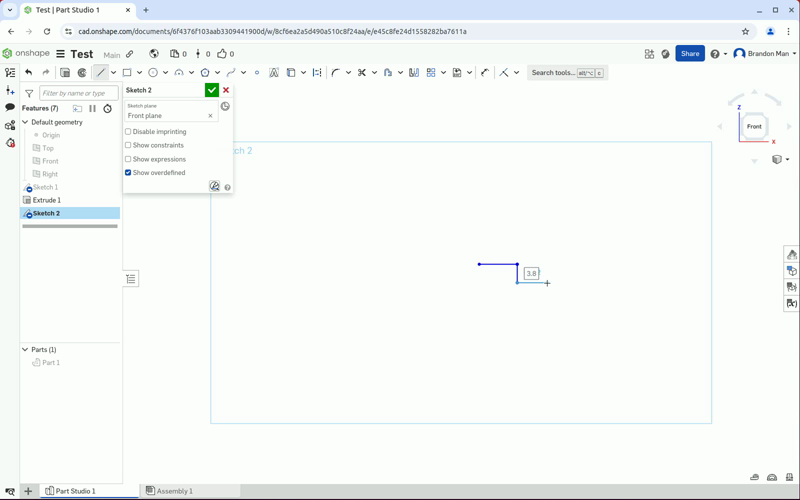
mouse_move(573, 282)
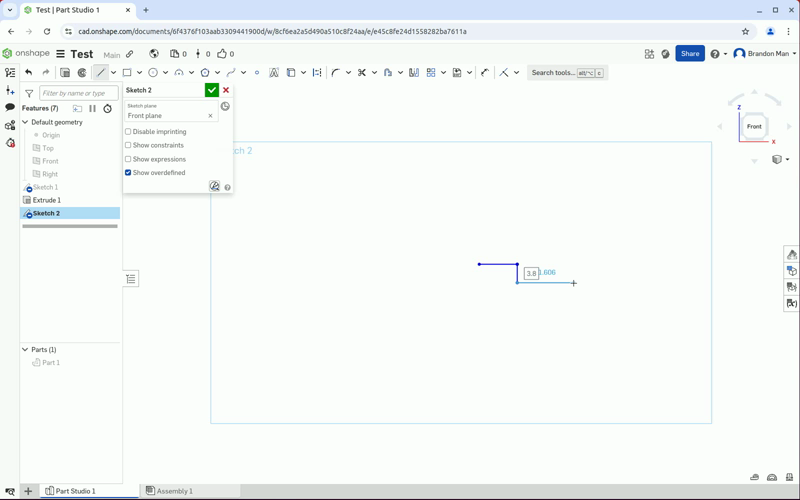
click(573, 282)
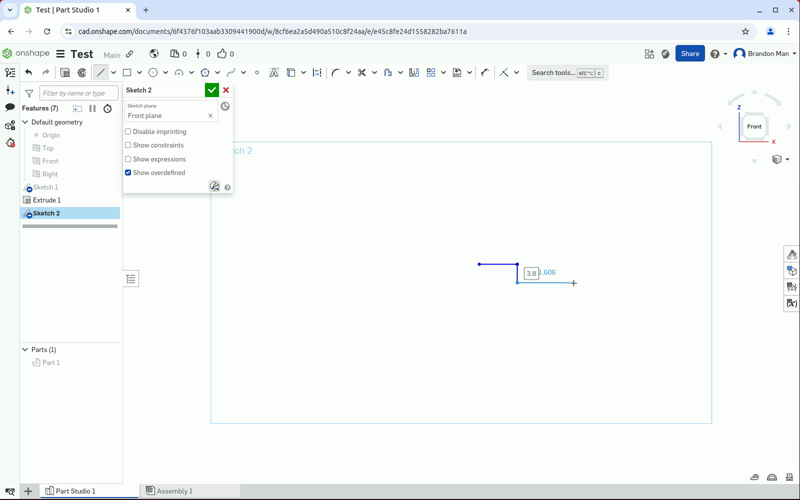
key_up(shift)
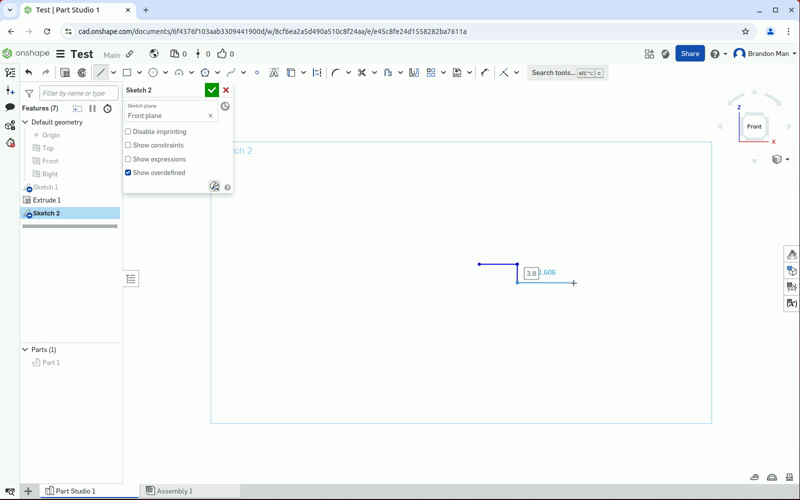
key_down(shift)
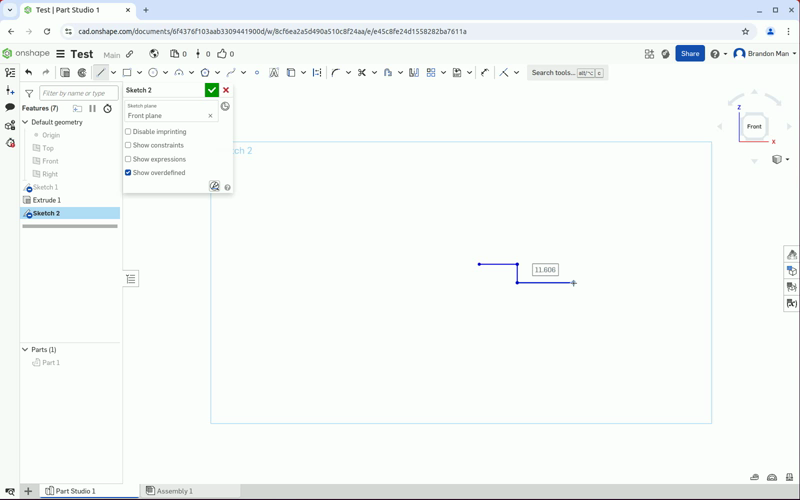
mouse_move(589, 282)
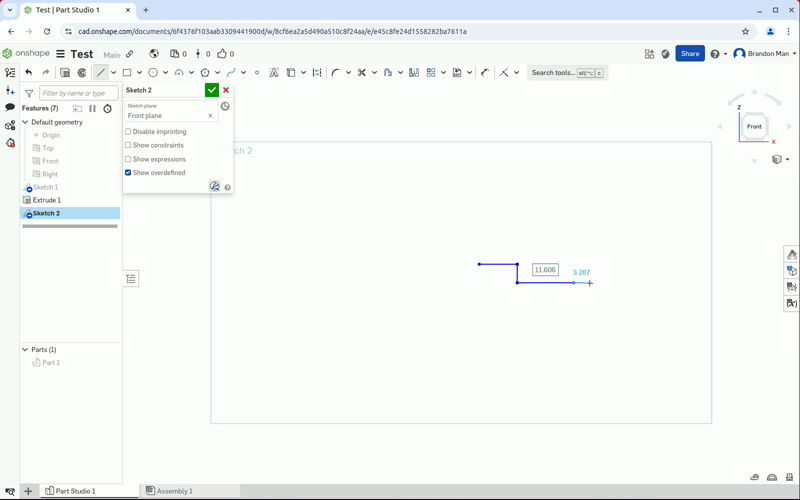
mouse_move(573, 245)
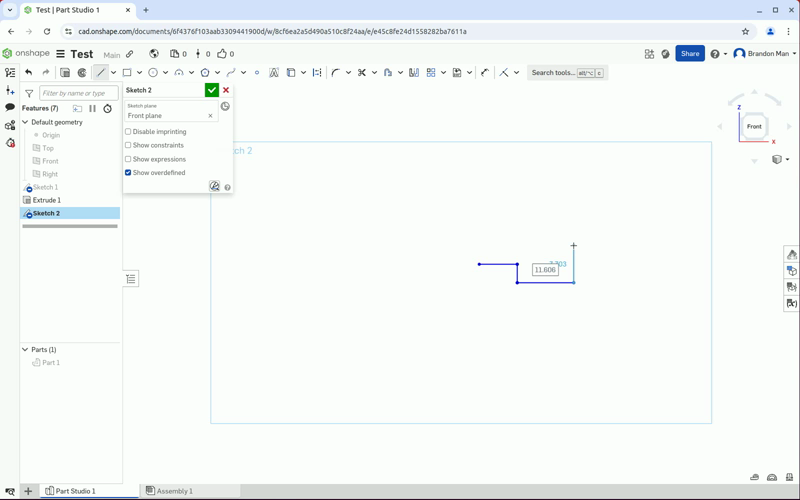
click(573, 245)
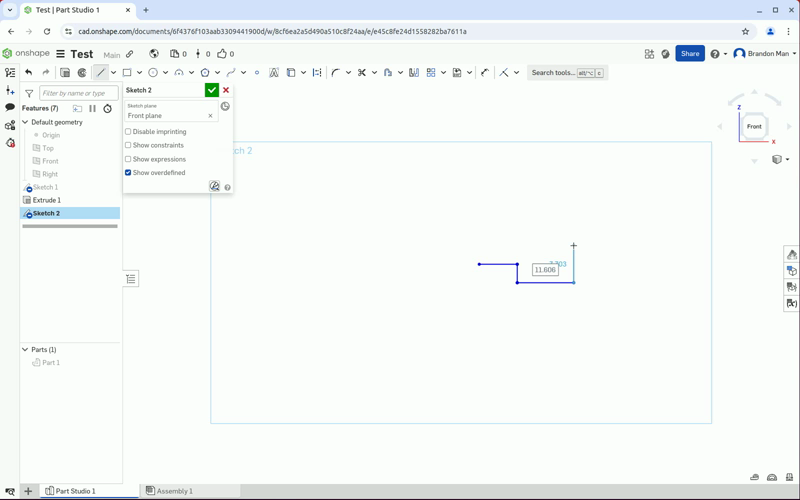
key_up(shift)
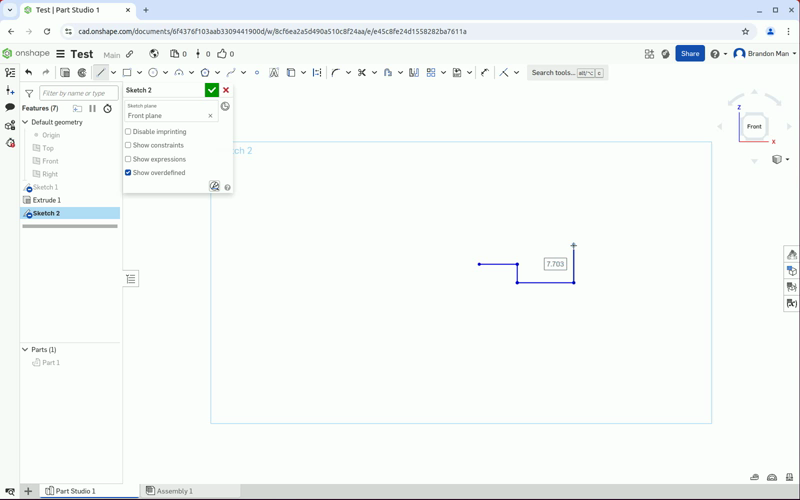
key_down(shift)
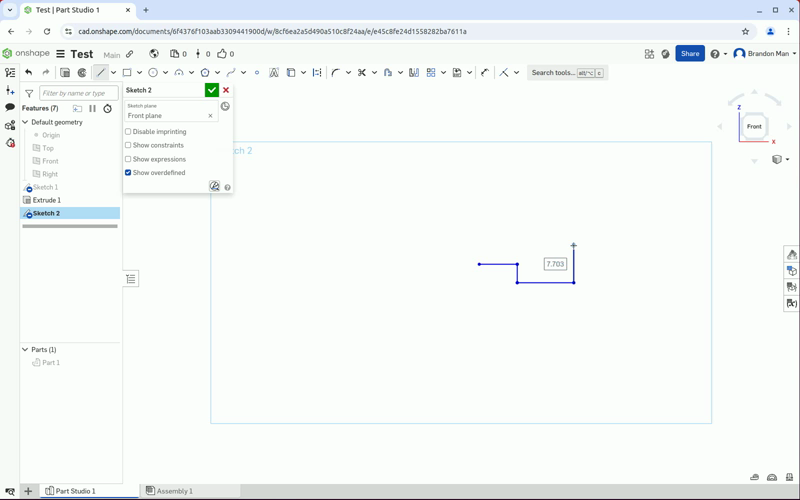
mouse_move(479, 245)
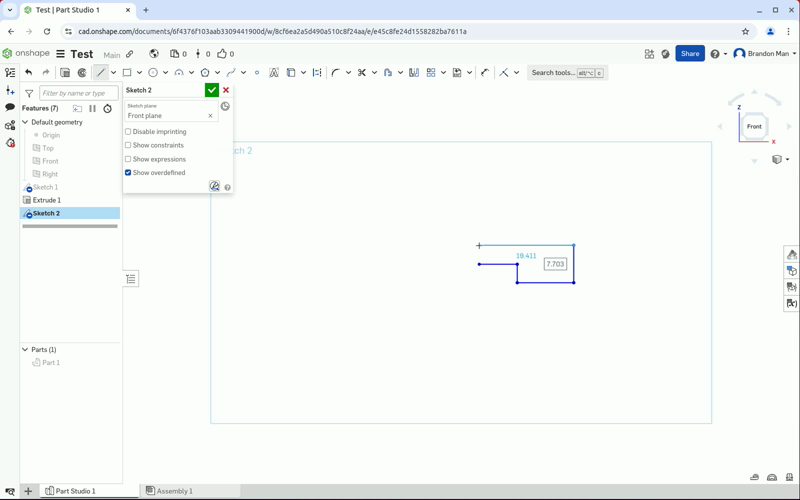
click(479, 245)
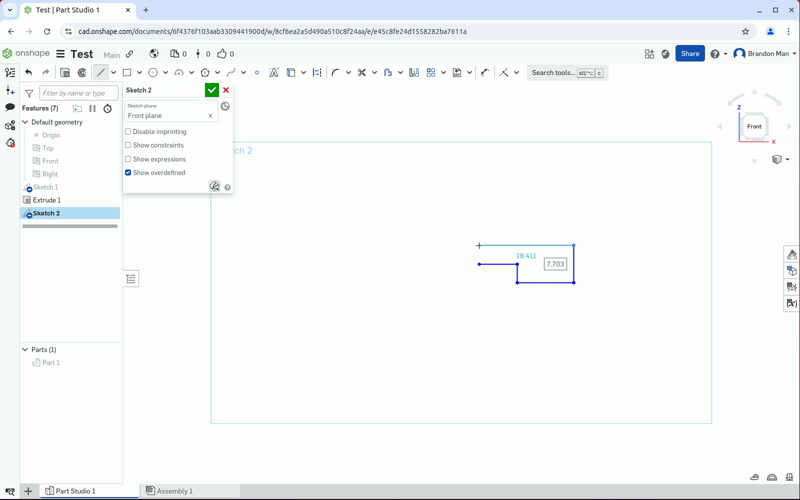
key_up(shift)
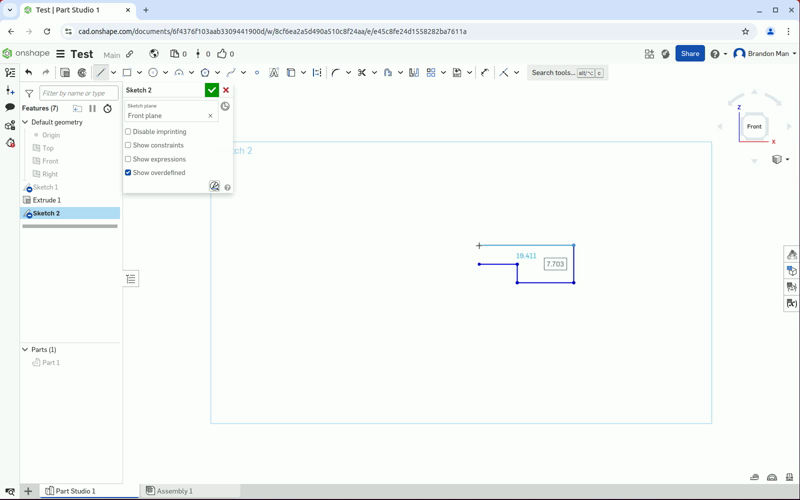
mouse_move(509, 245)
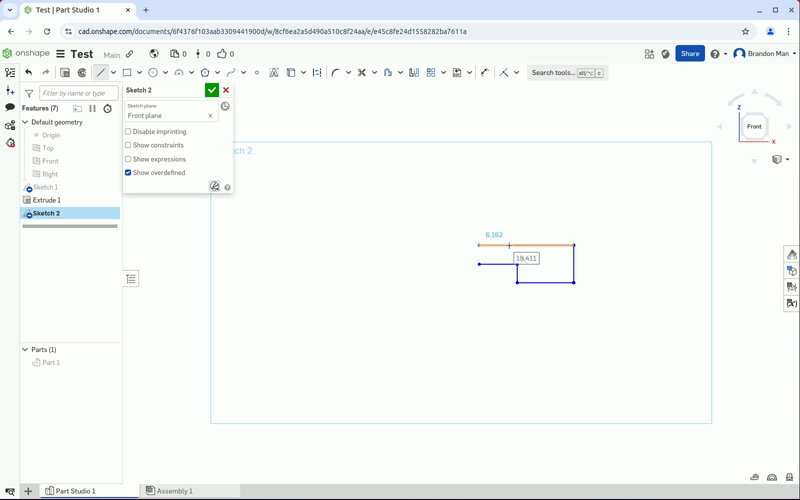
key_down(shift)
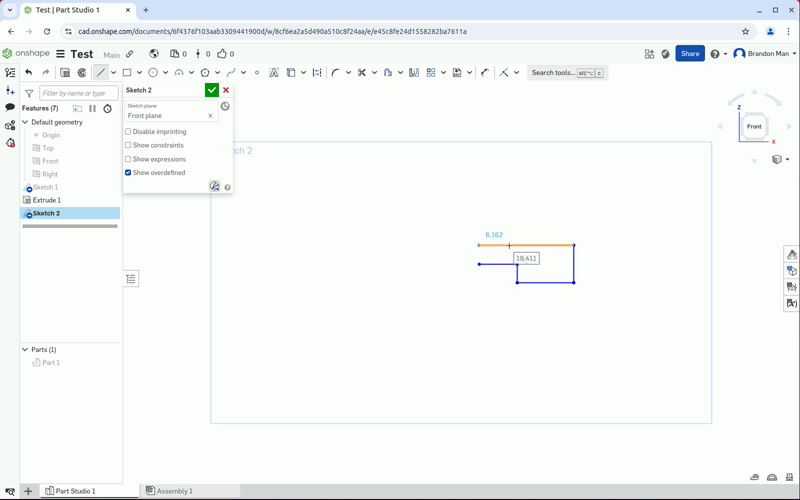
mouse_move(479, 264)
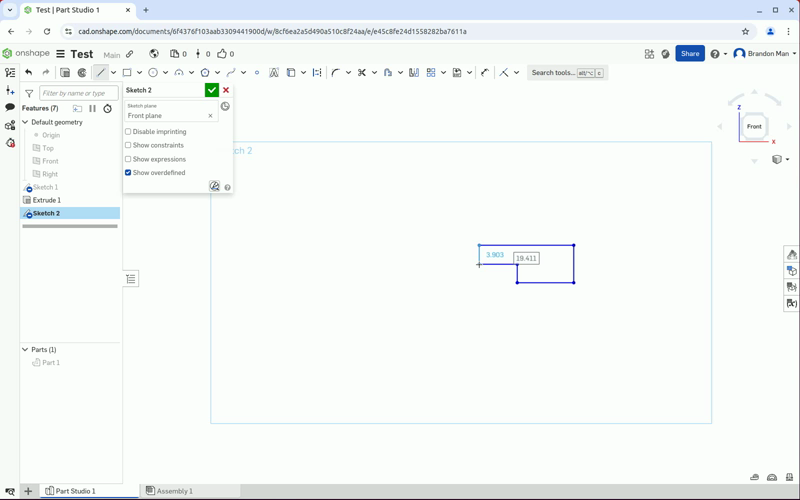
key_up(shift)
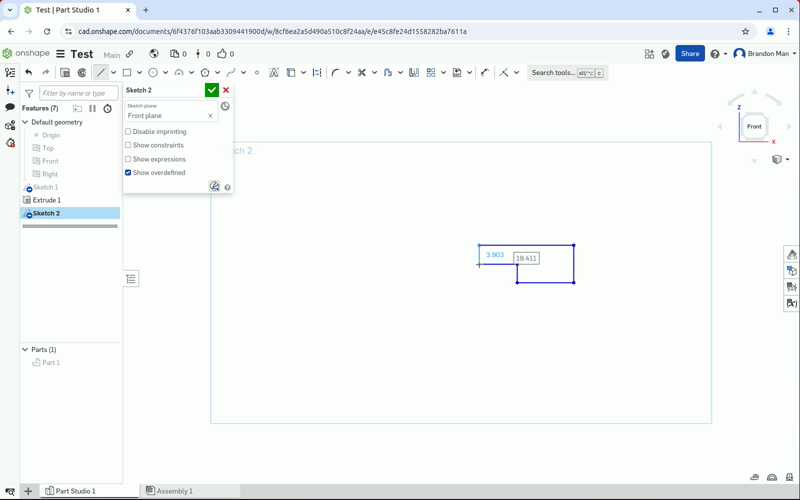
click(479, 264)
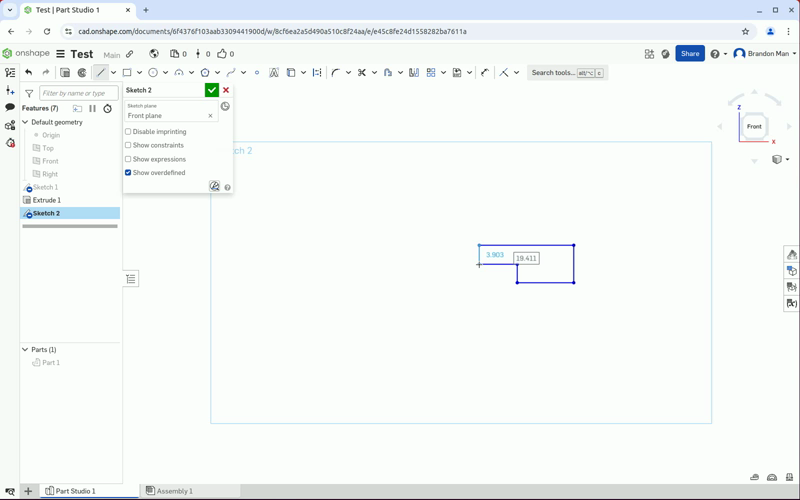
key(esc)
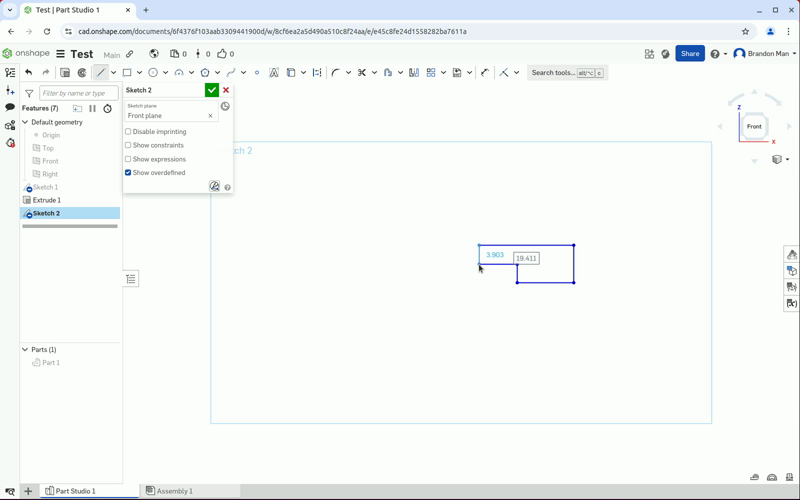
mouse_move(529, 273)
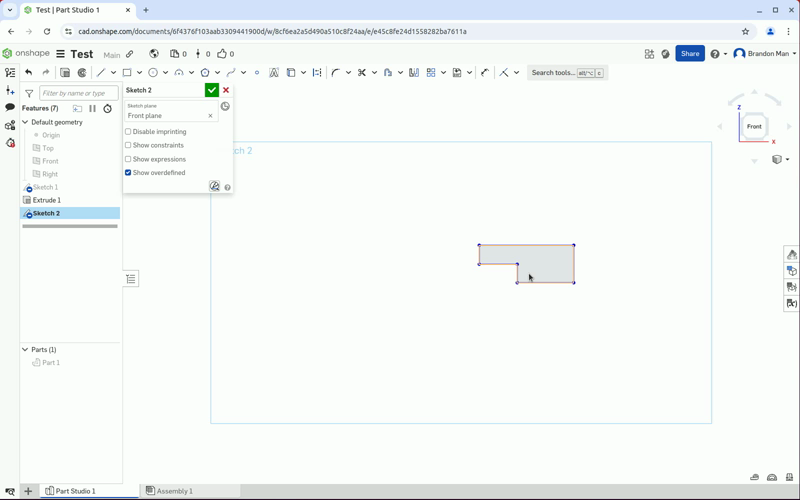
click(529, 273)
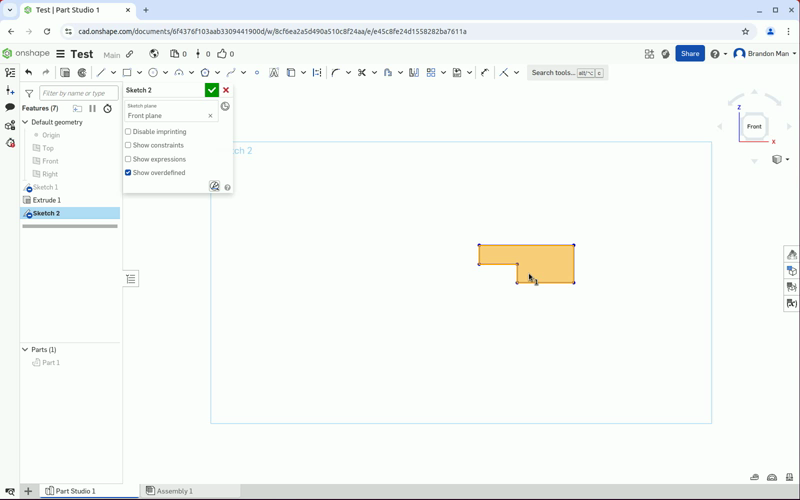
mouse_move(73, 352)
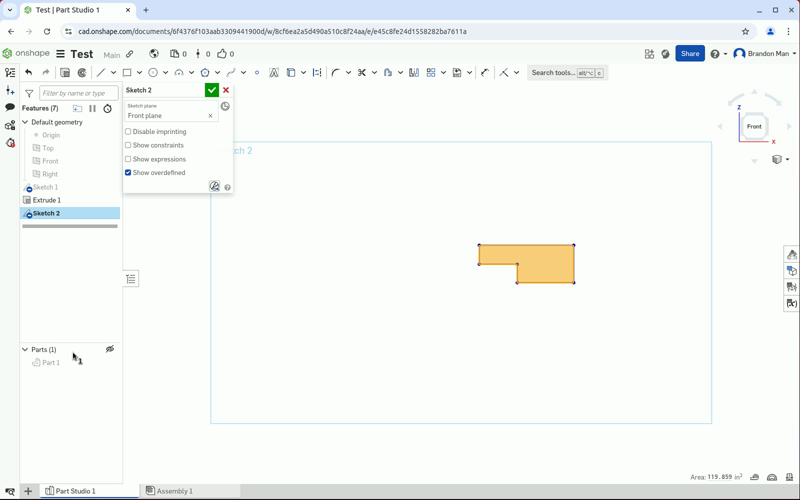
key(shift+y)
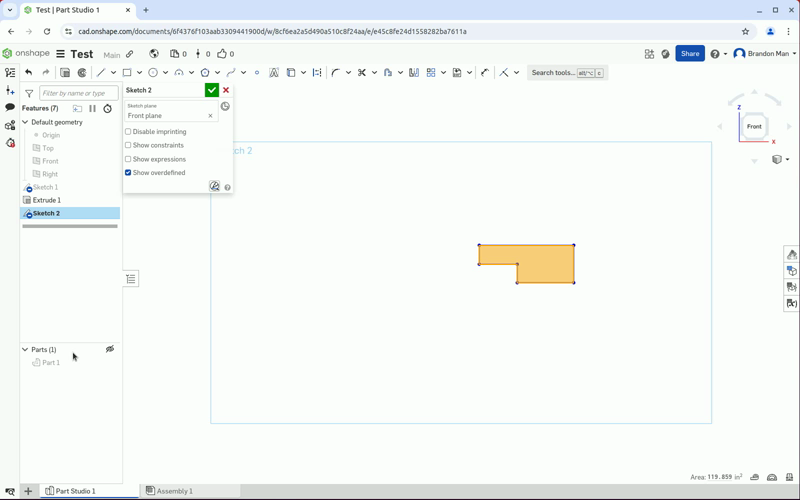
key(shift+e)
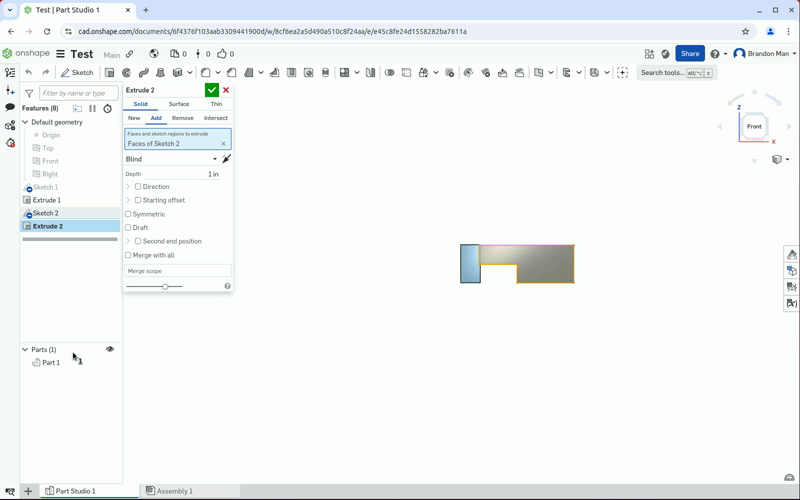
mouse_move(143, 106)
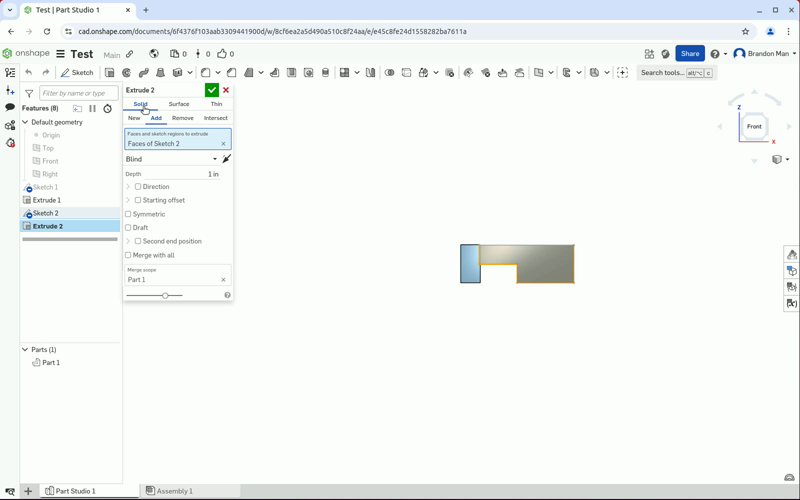
click(143, 106)
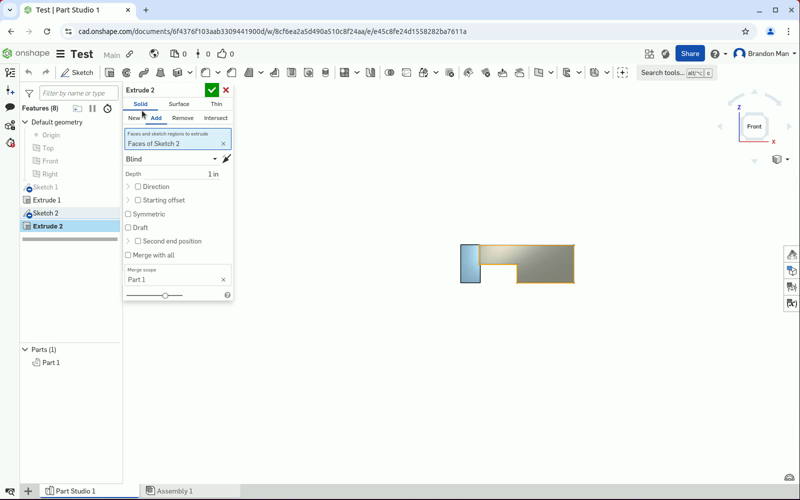
mouse_move(137, 120)
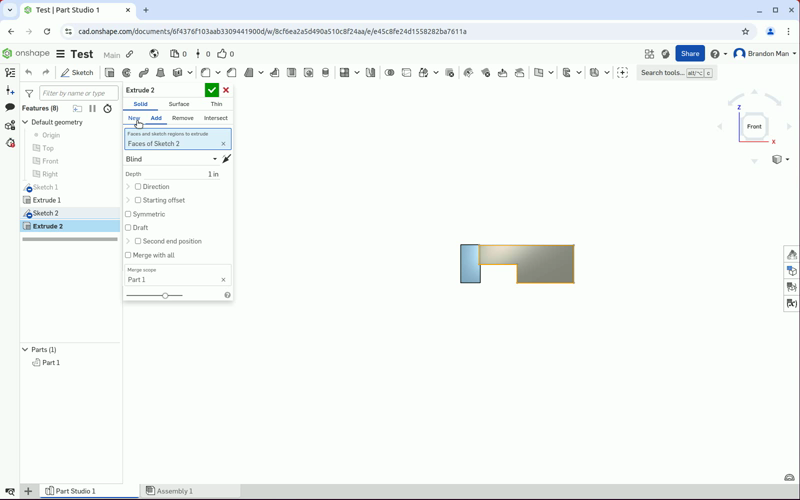
click(137, 120)
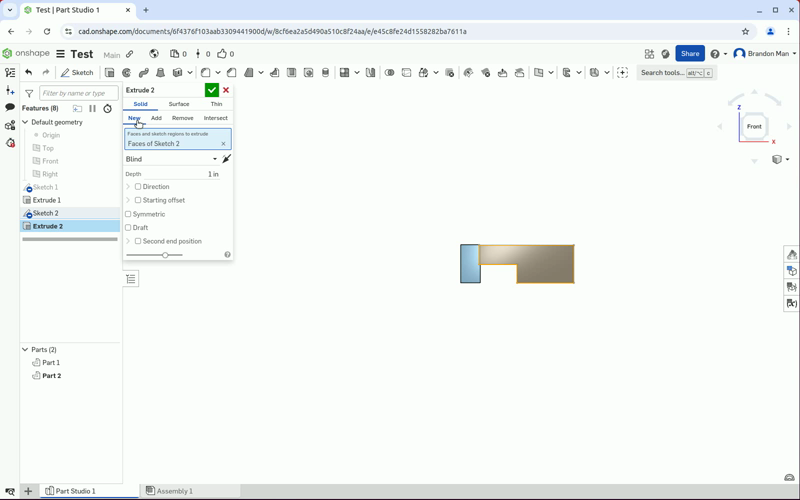
key(tab, 4)
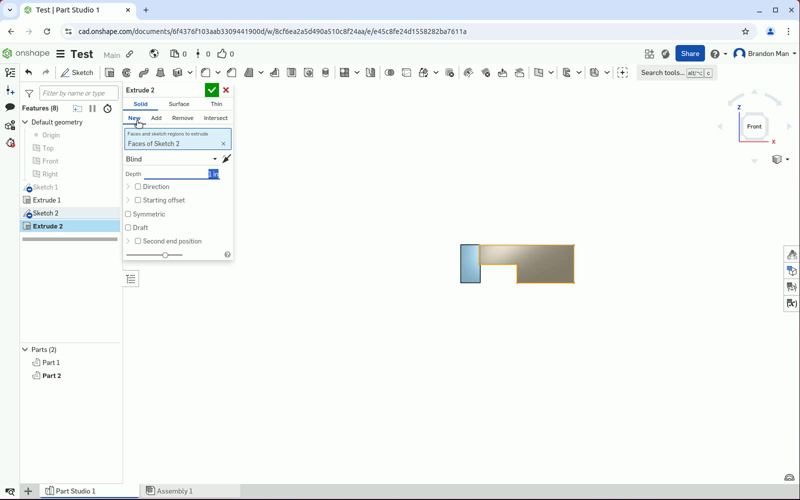
text(-11.554)
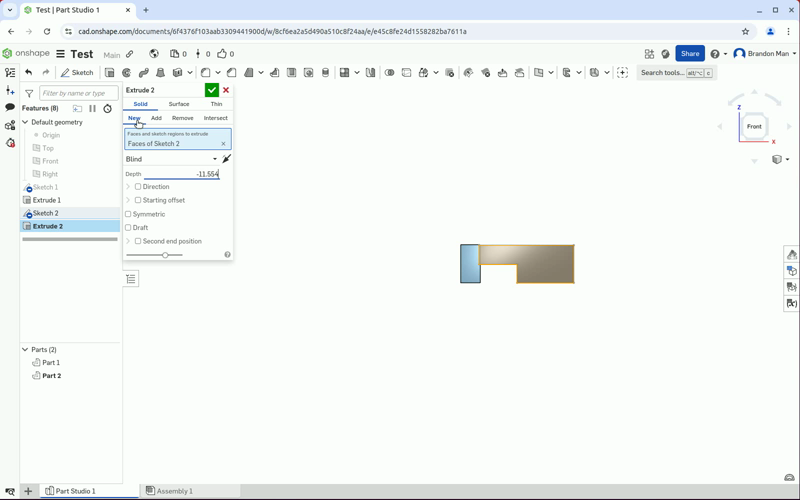
key(enter)
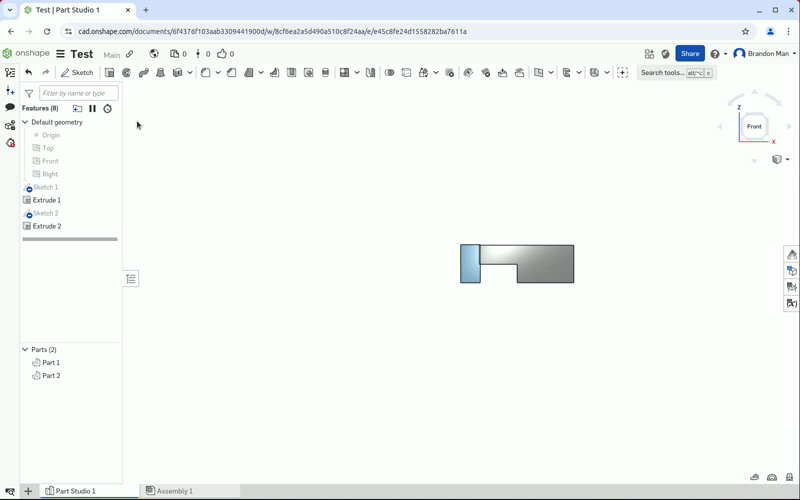
key(shift+h)
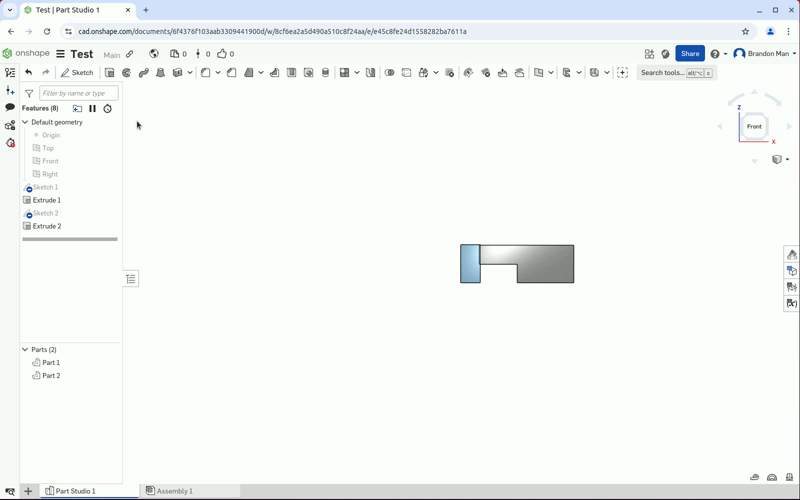
key(shift+h)
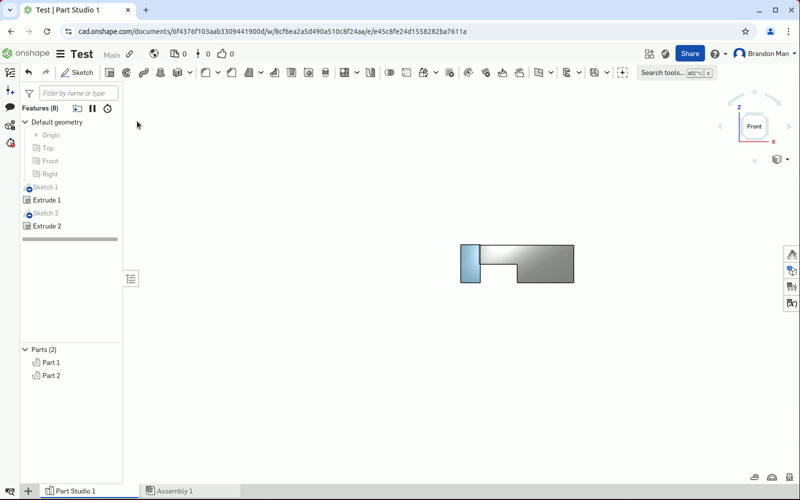
mouse_move(73, 189)
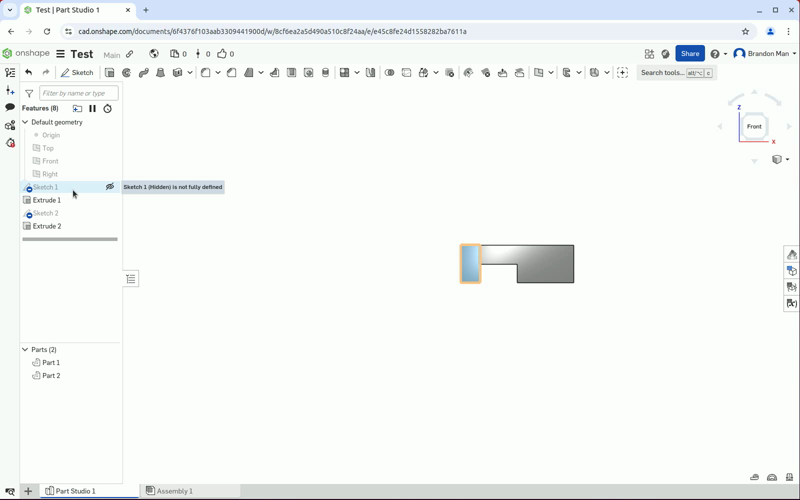
click(73, 189)
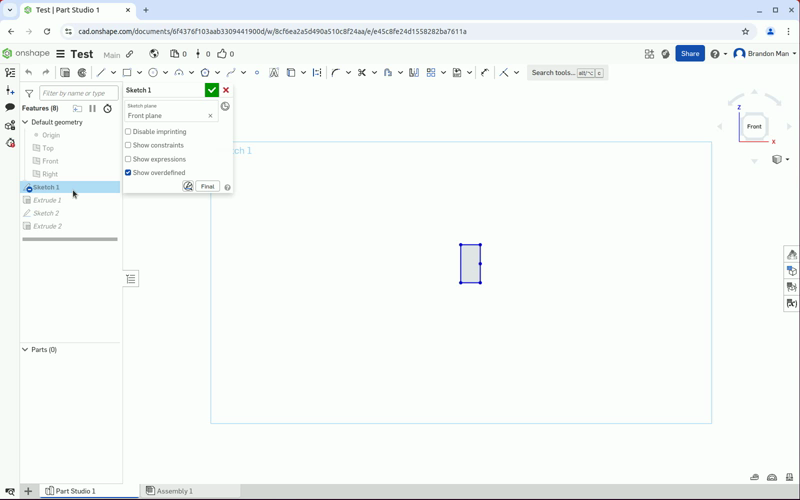
mouse_move(229, 92)
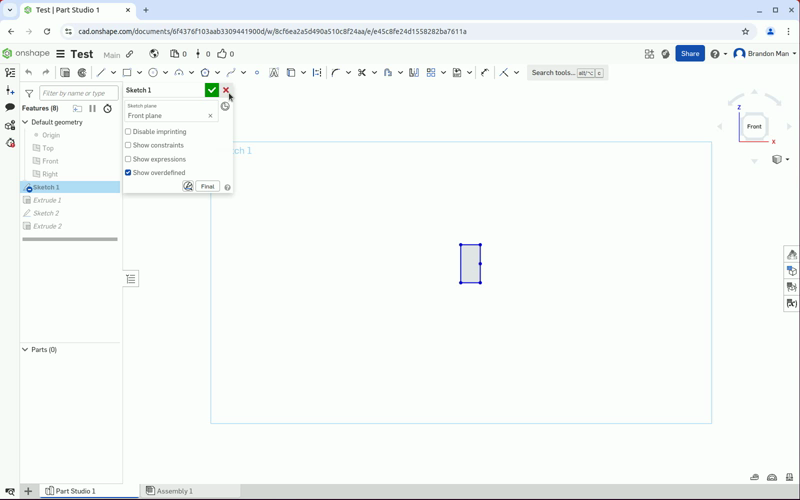
click(229, 92)
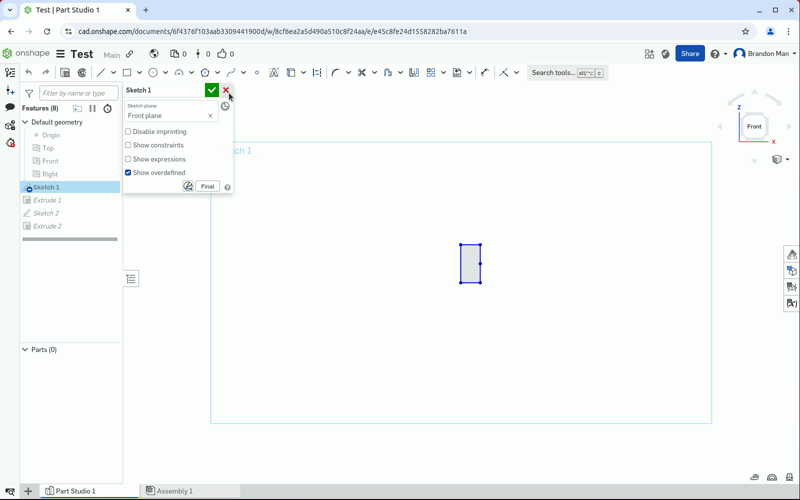
key(shift+s)
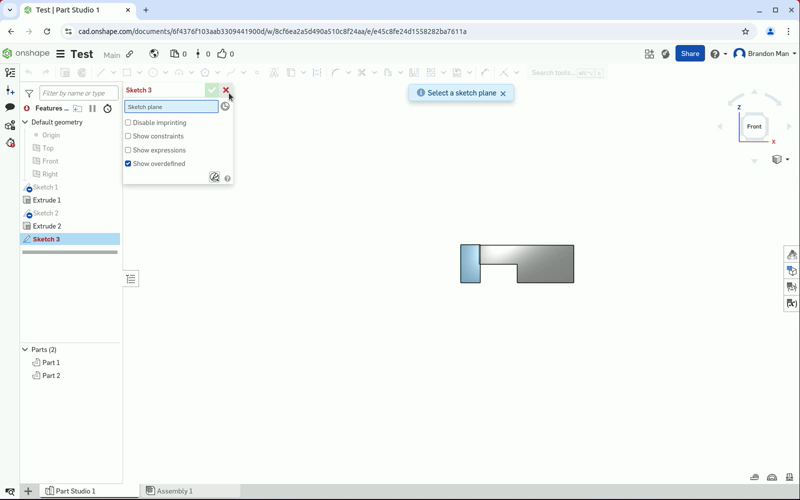
mouse_move(73, 163)
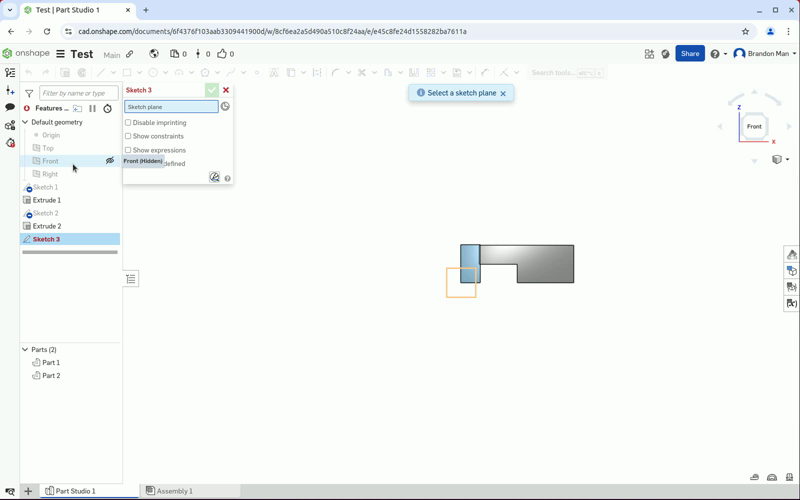
click(73, 163)
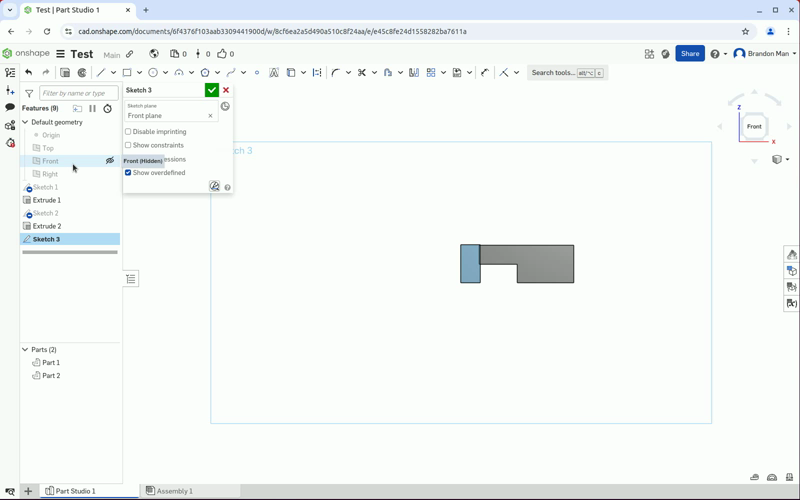
mouse_move(73, 352)
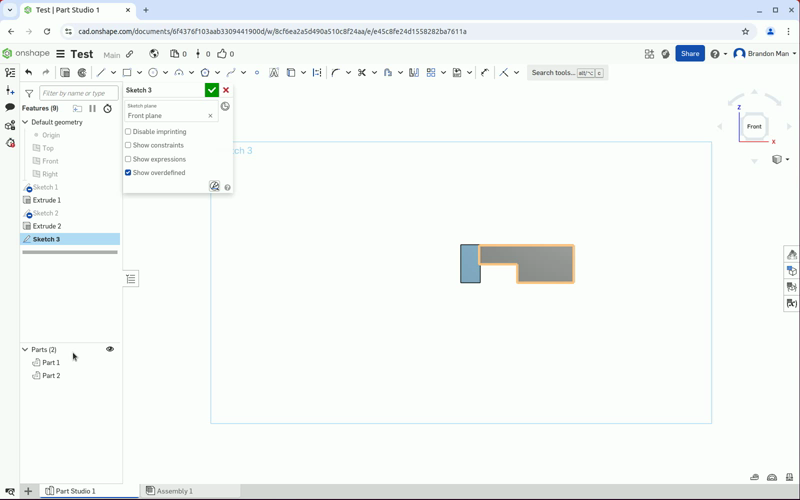
key(y)
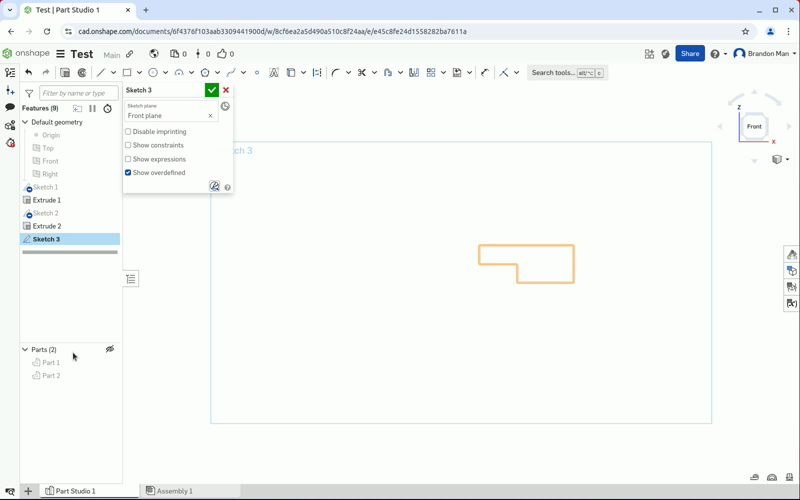
key(l)
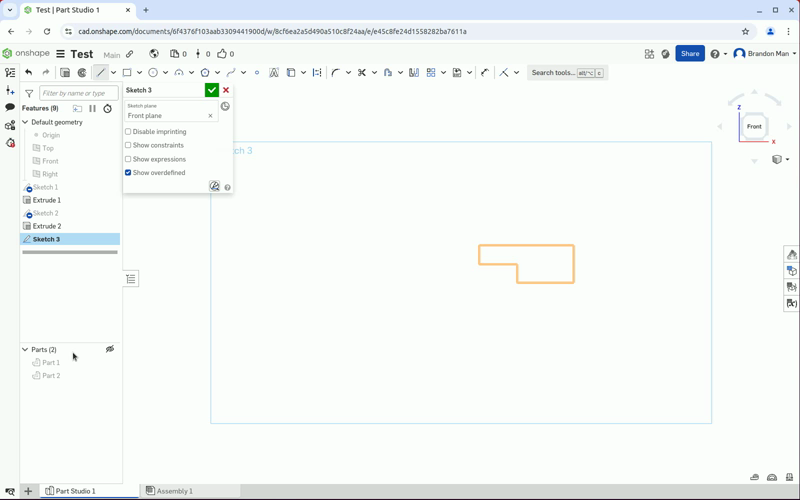
key_down(shift)
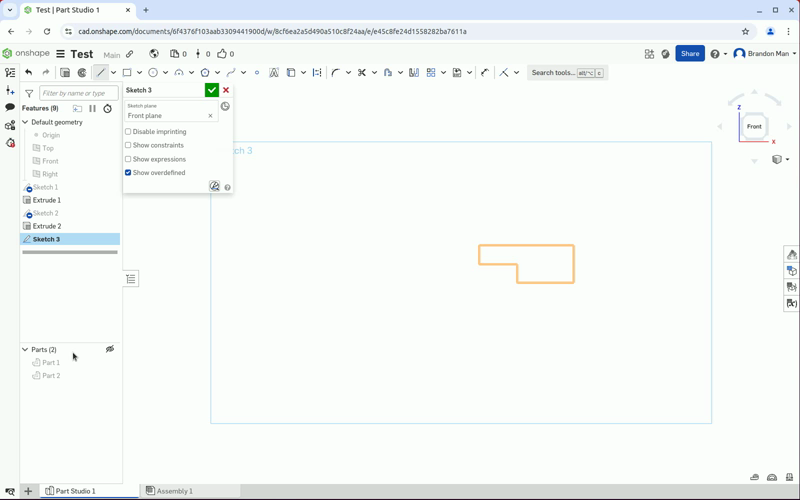
mouse_move(479, 282)
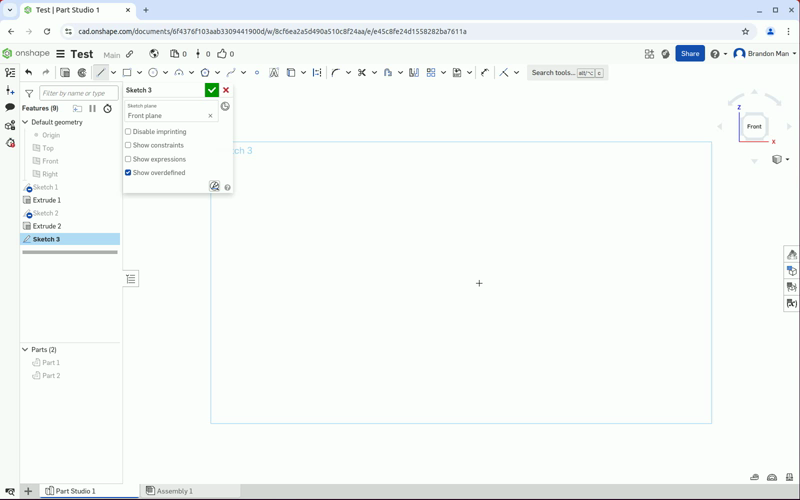
click(479, 282)
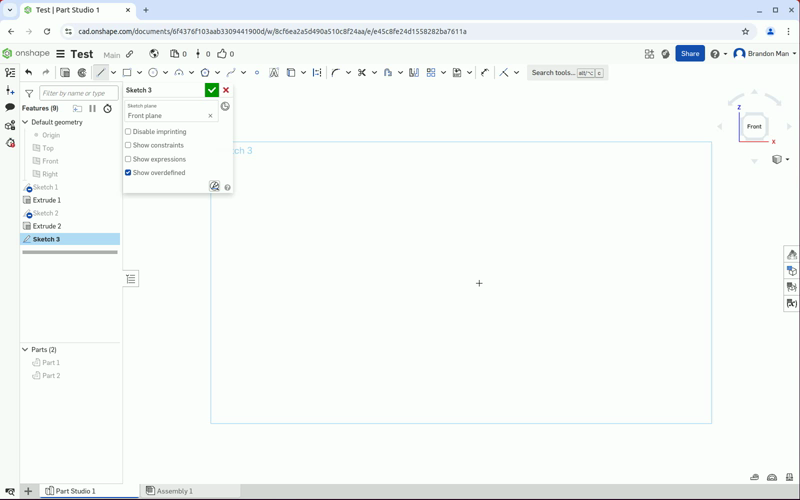
key_up(shift)
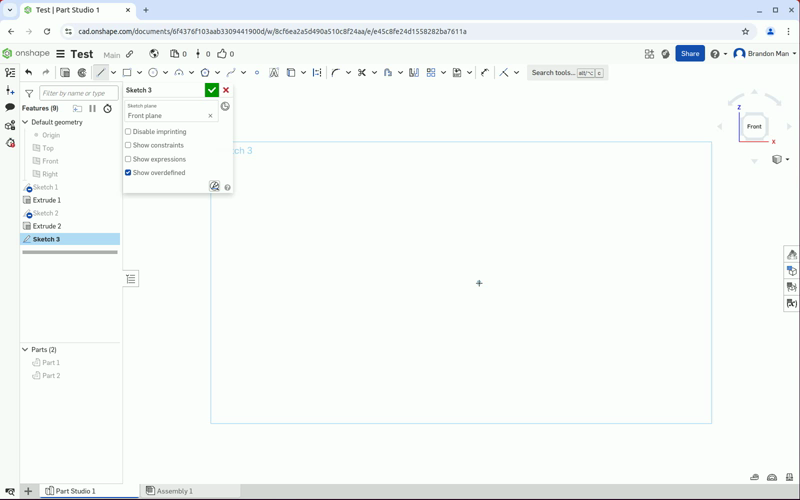
key_down(shift)
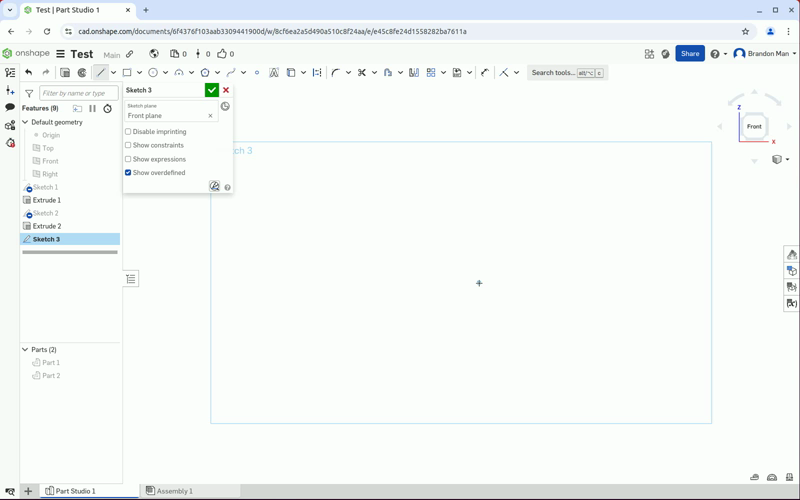
mouse_move(509, 282)
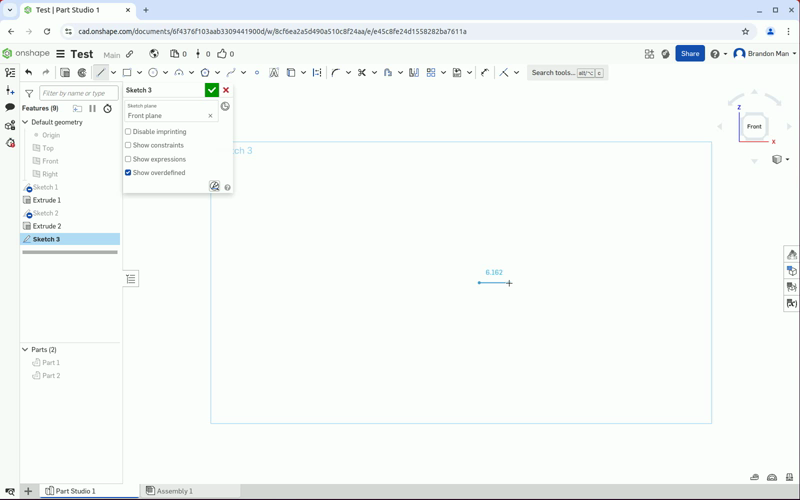
mouse_move(517, 282)
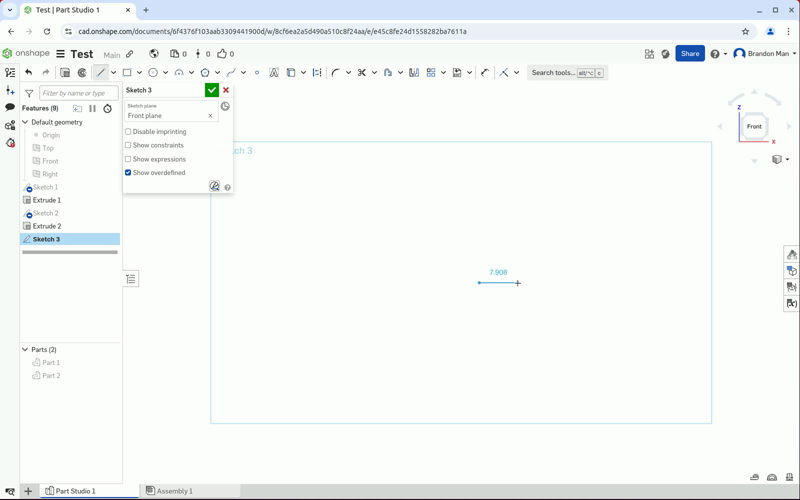
click(517, 282)
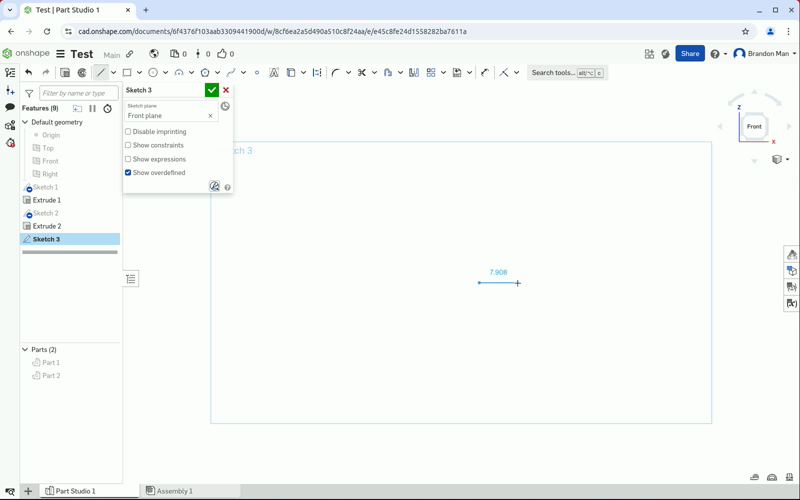
key_up(shift)
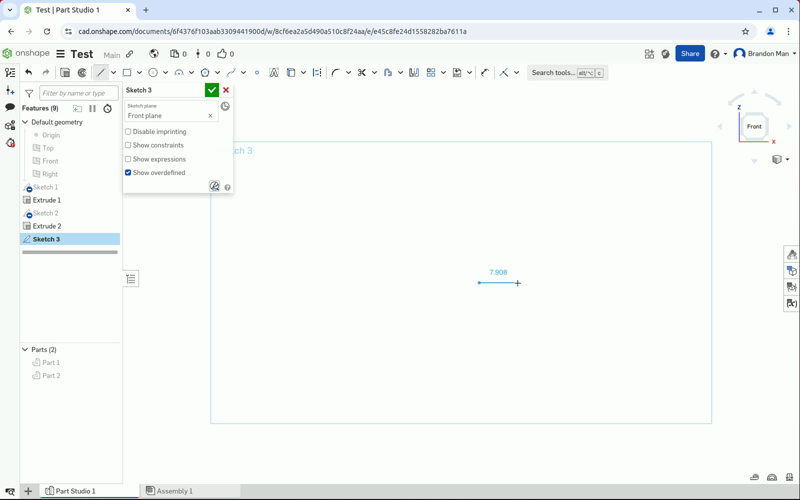
key_down(shift)
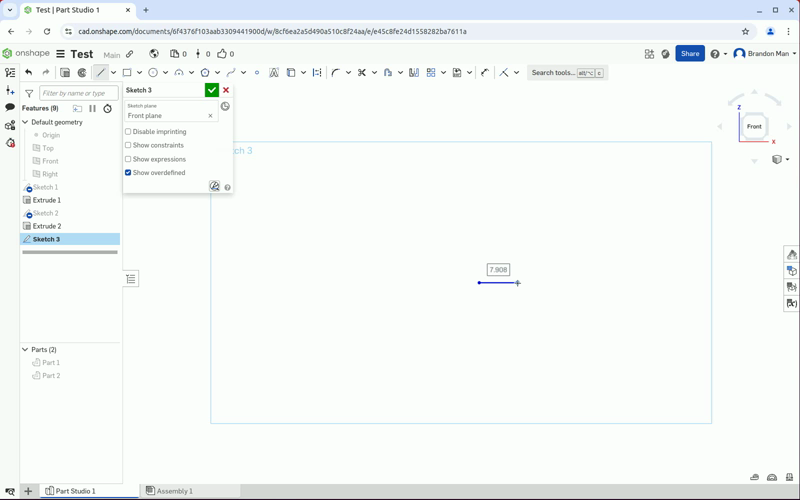
mouse_move(547, 282)
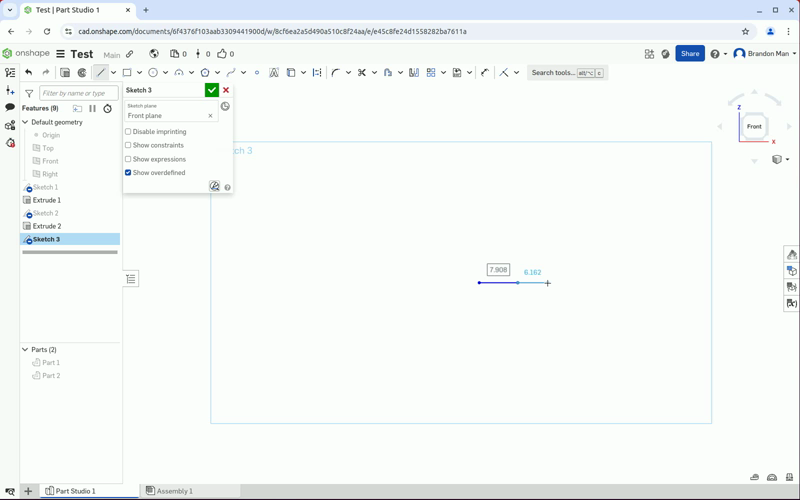
mouse_move(517, 263)
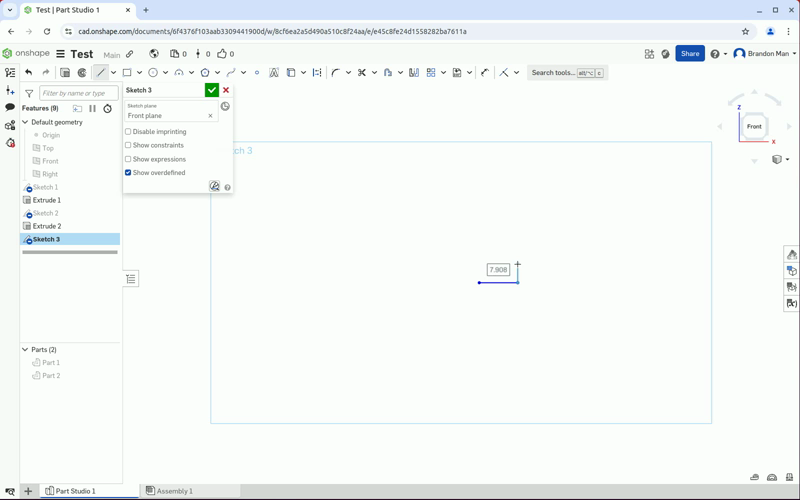
click(517, 263)
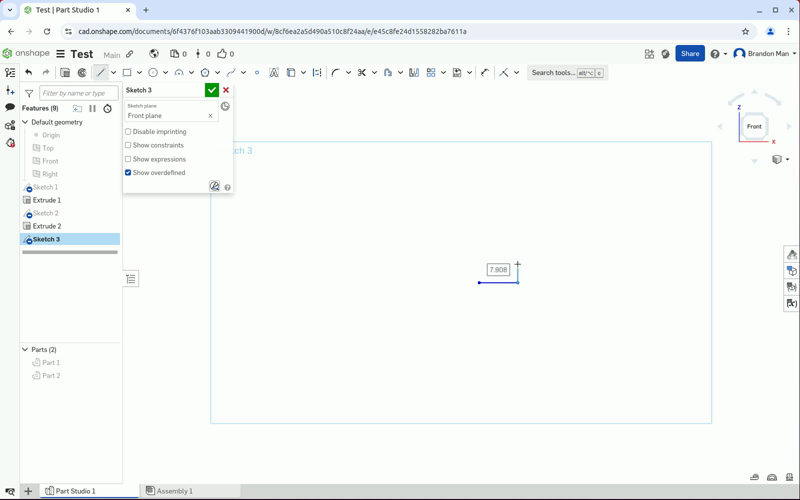
key_up(shift)
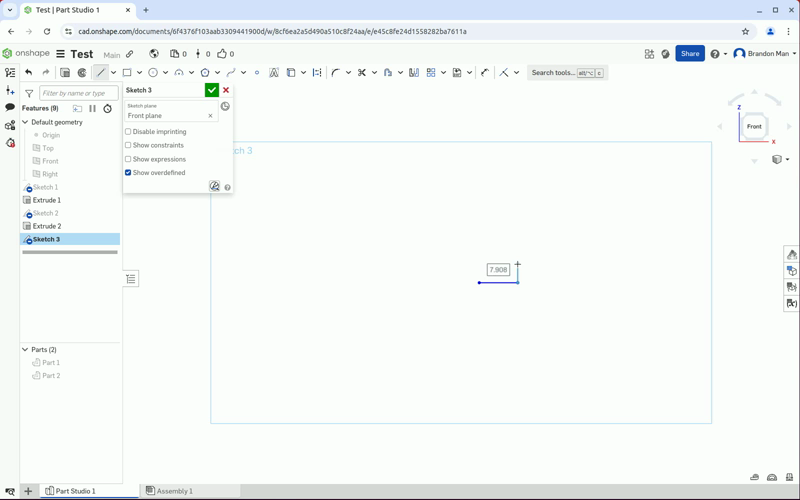
key_down(shift)
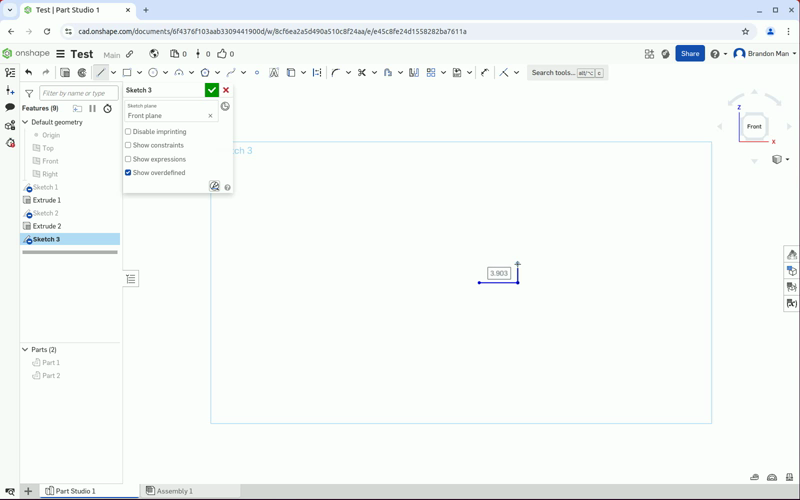
mouse_move(547, 263)
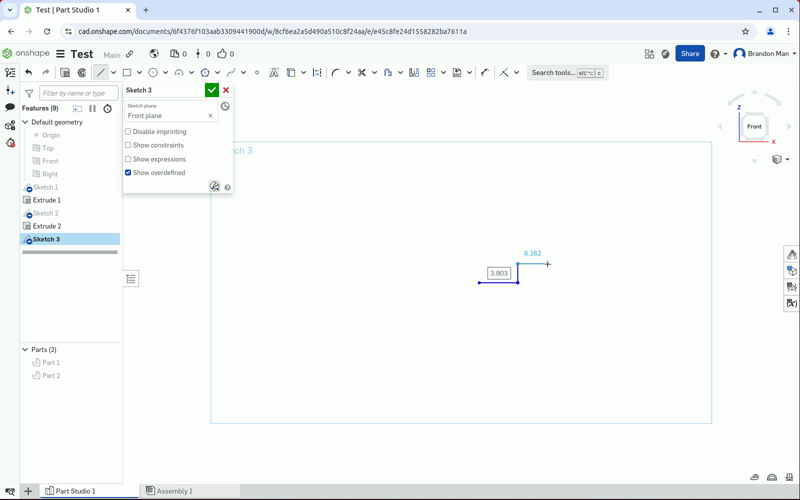
mouse_move(479, 263)
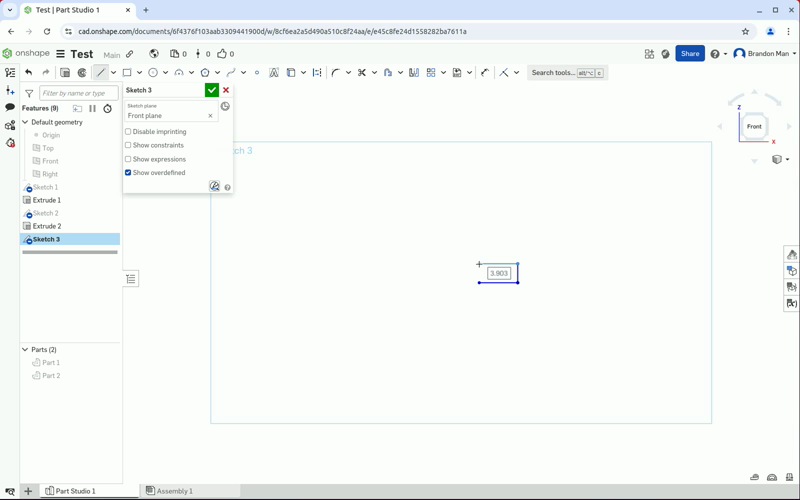
click(479, 263)
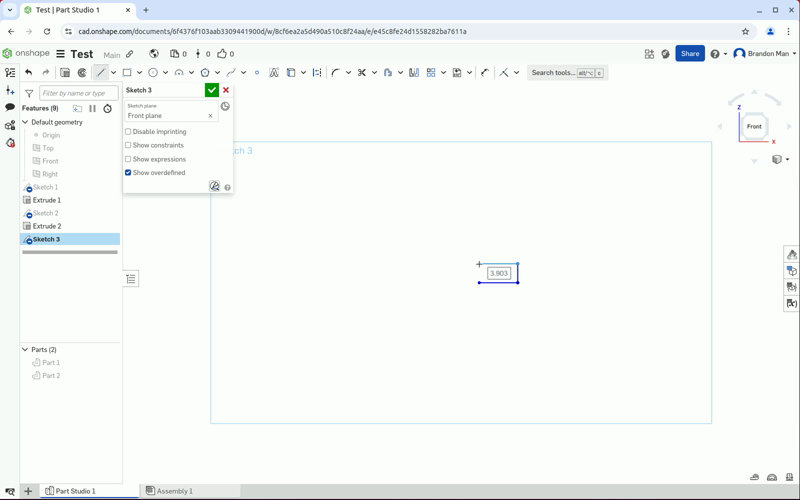
key_up(shift)
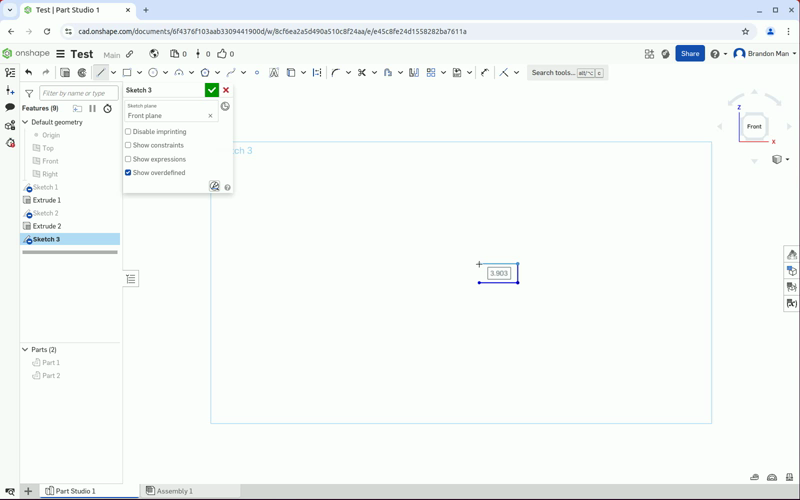
mouse_move(509, 263)
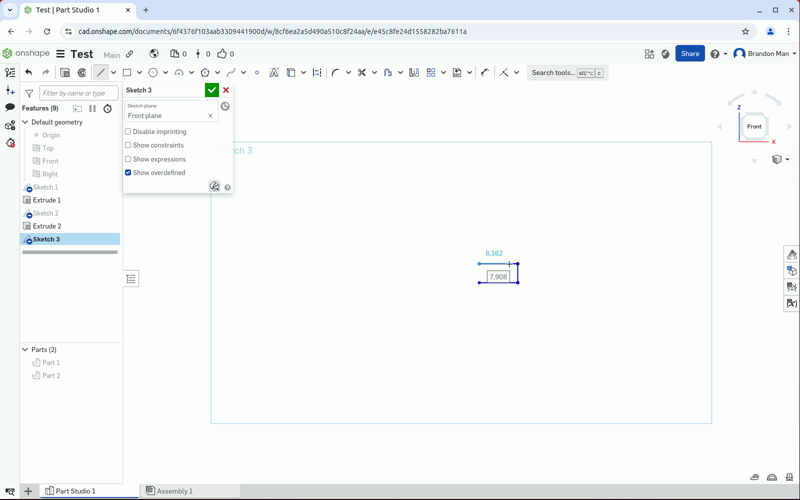
key_down(shift)
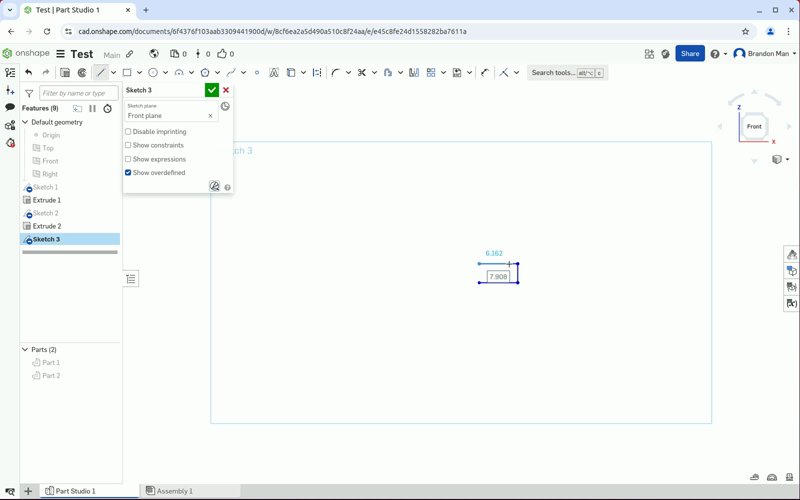
mouse_move(479, 282)
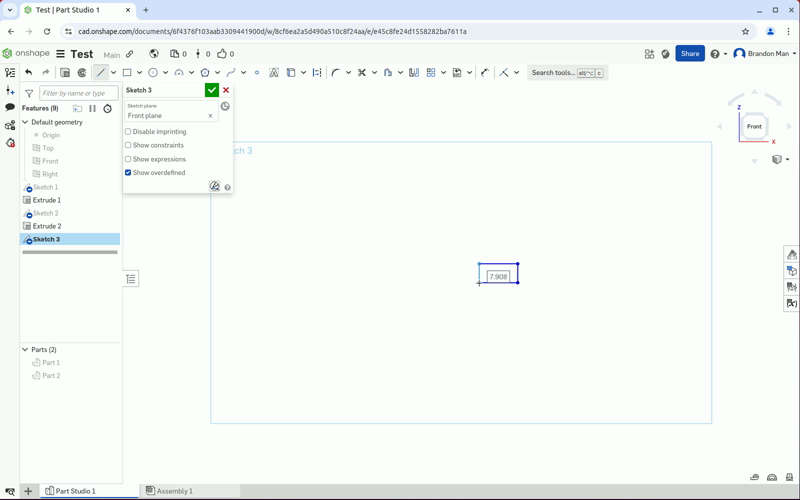
key_up(shift)
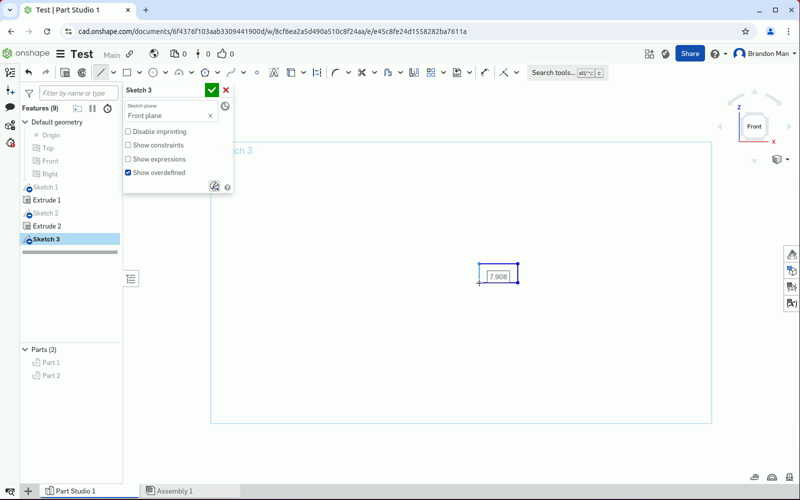
click(479, 282)
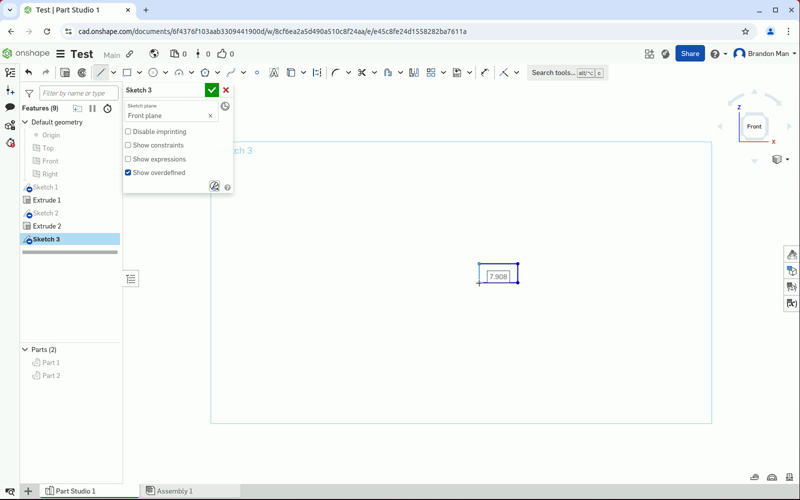
key(esc)
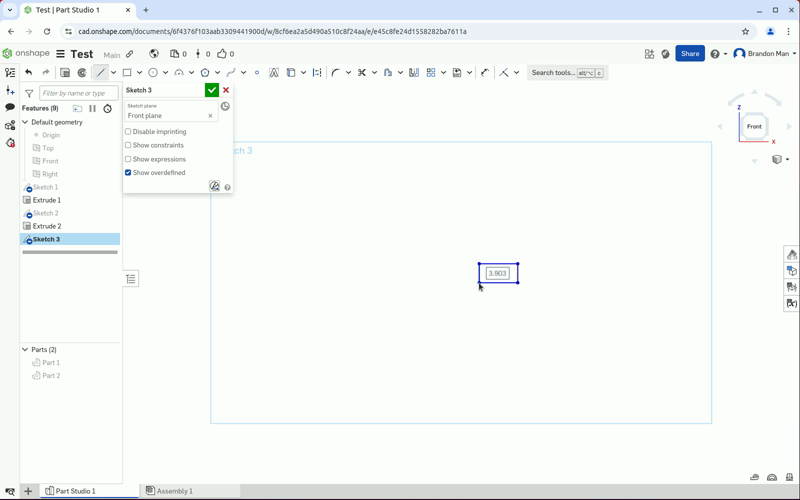
mouse_move(511, 267)
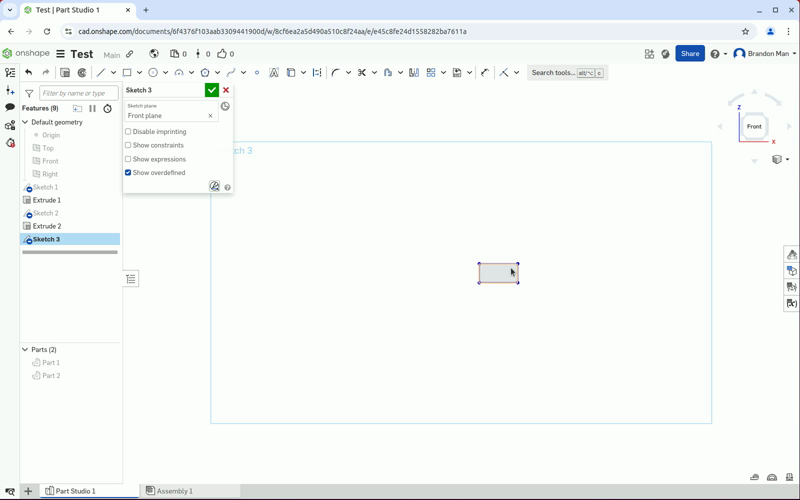
scroll(6)
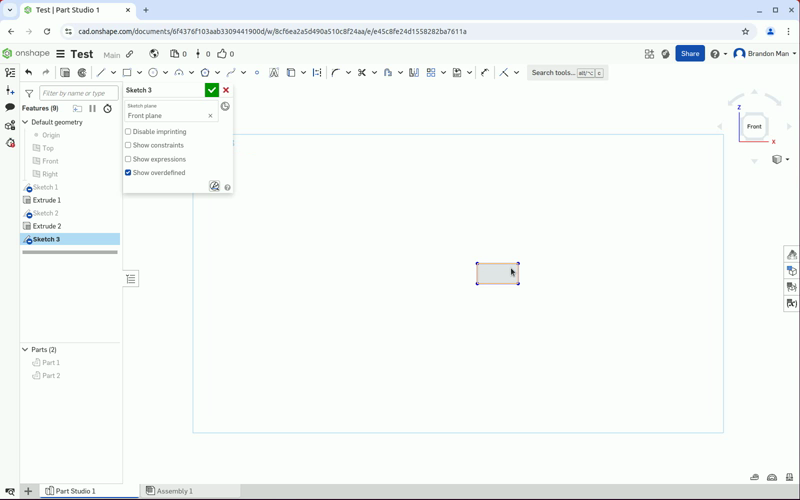
scroll(6)
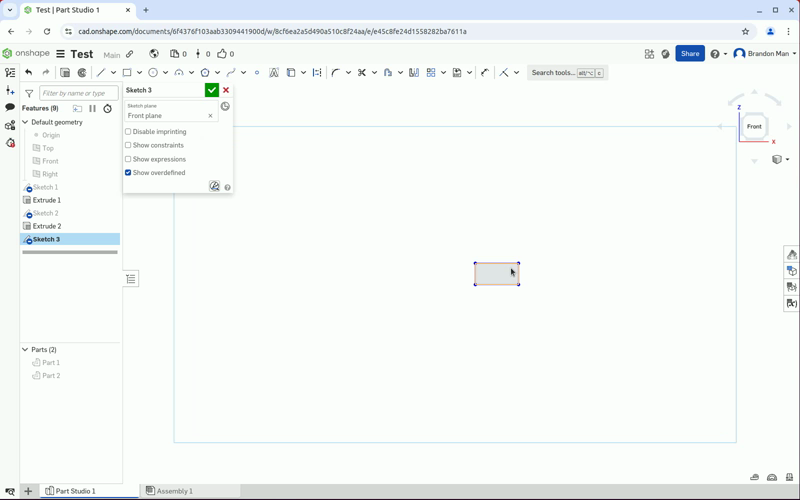
scroll(6)
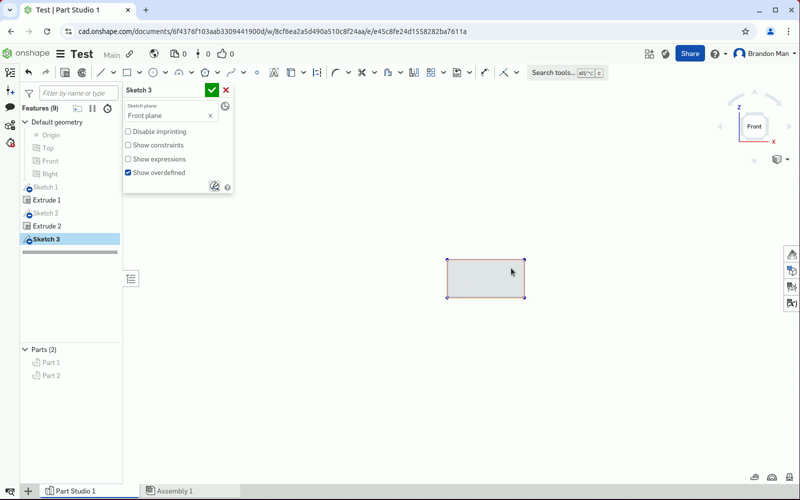
scroll(6)
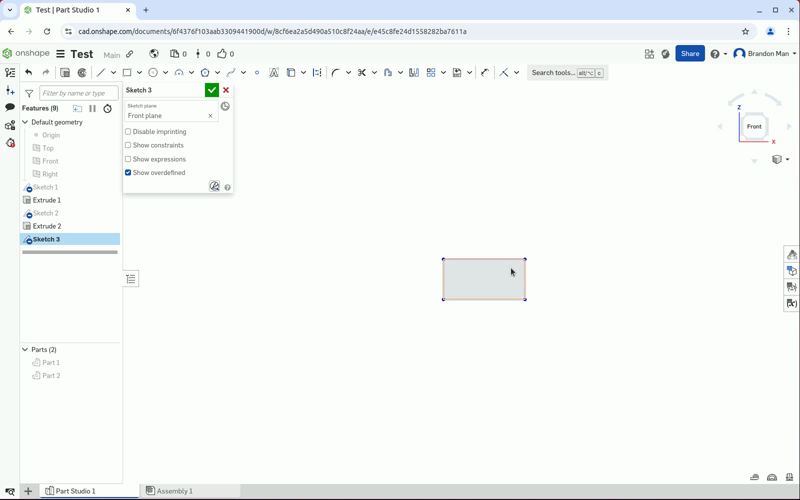
scroll(6)
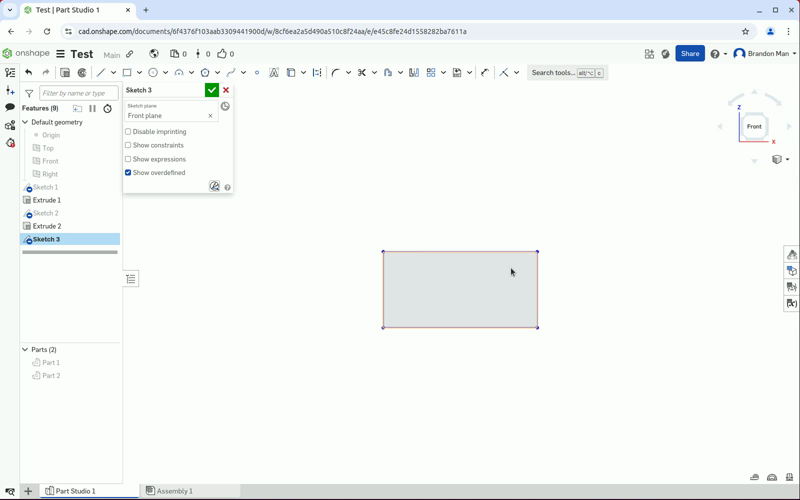
scroll(6)
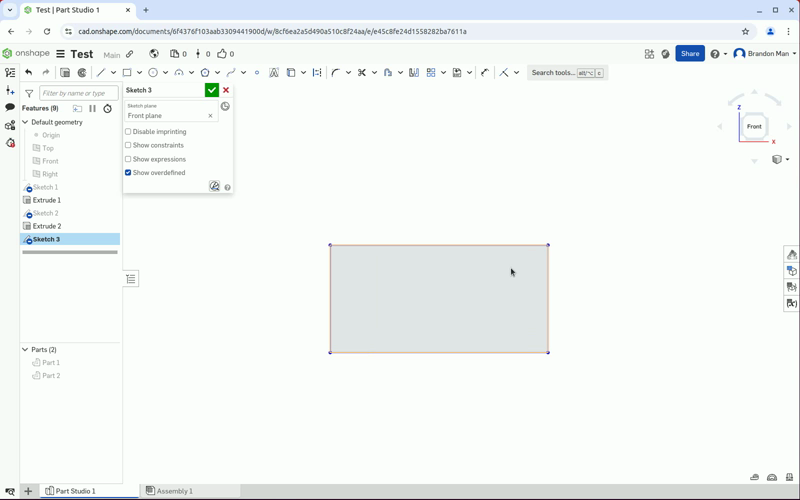
scroll(6)
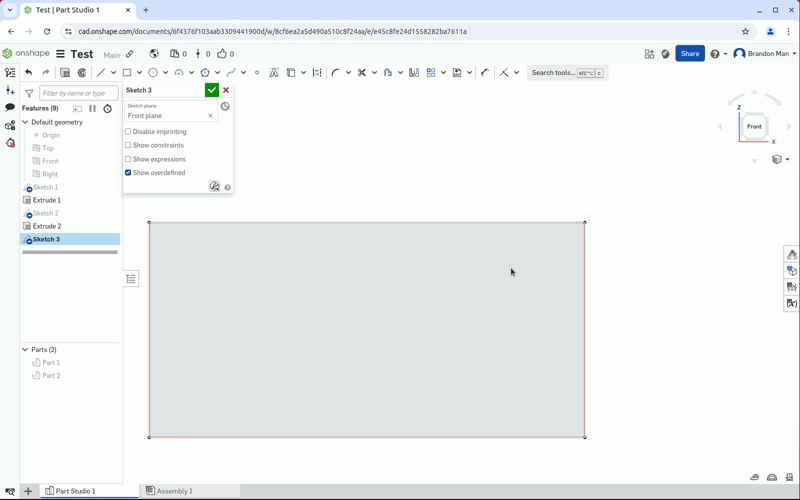
click(511, 267)
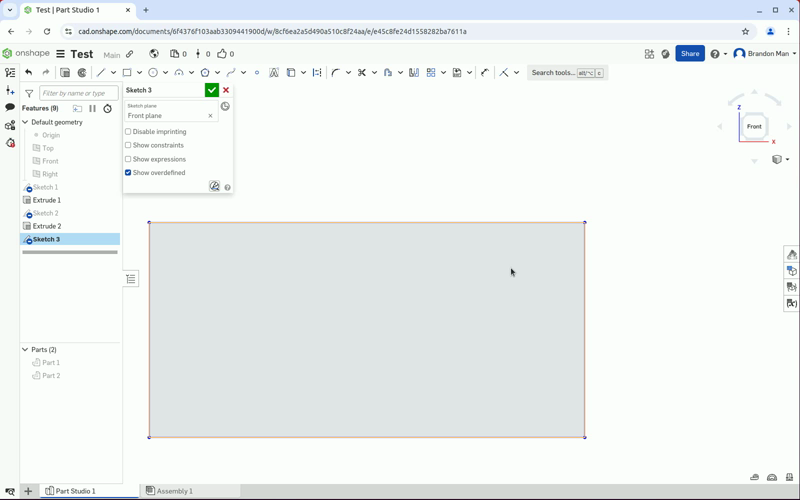
scroll(-6)
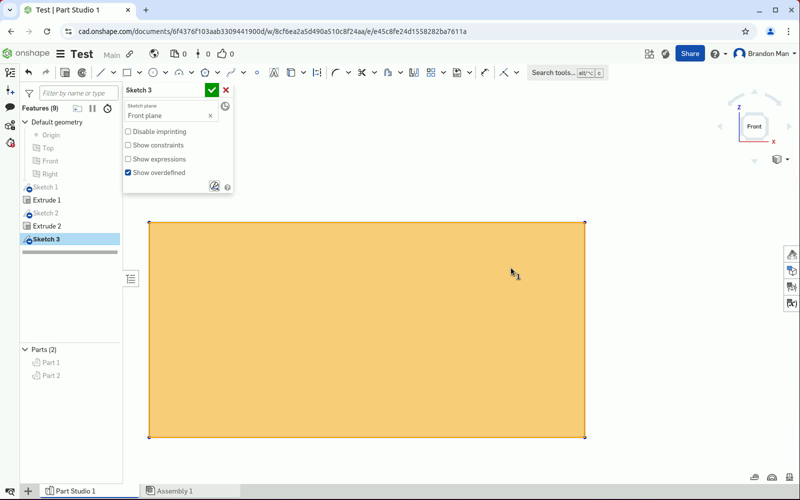
scroll(-6)
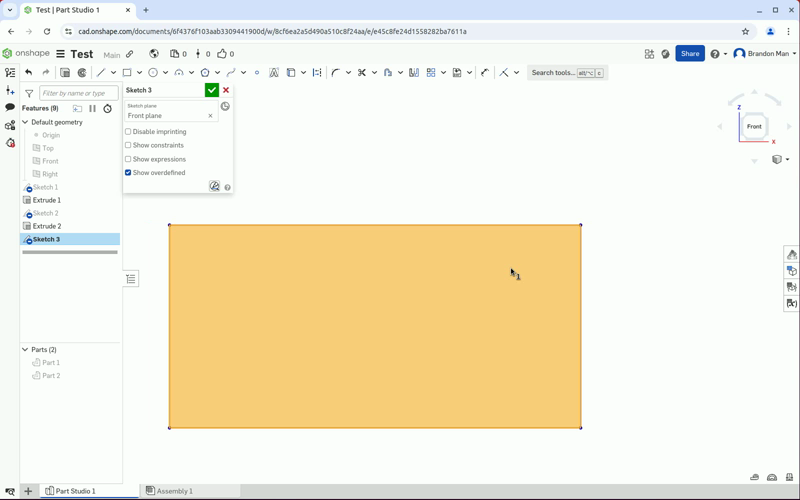
scroll(-6)
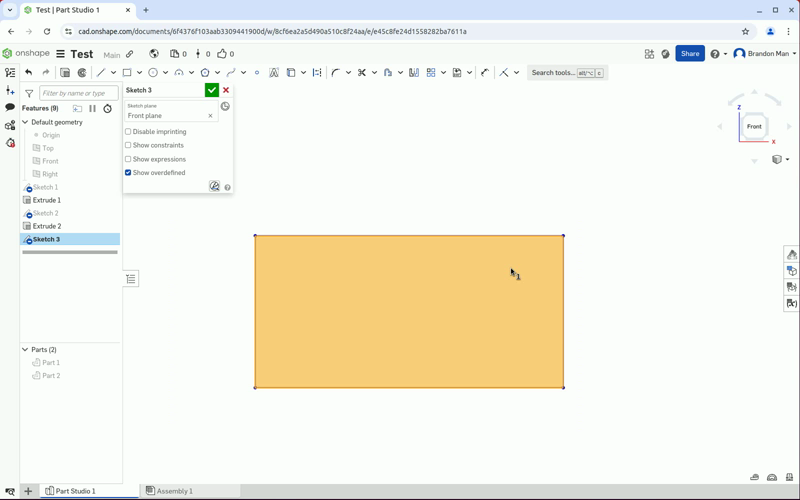
scroll(-6)
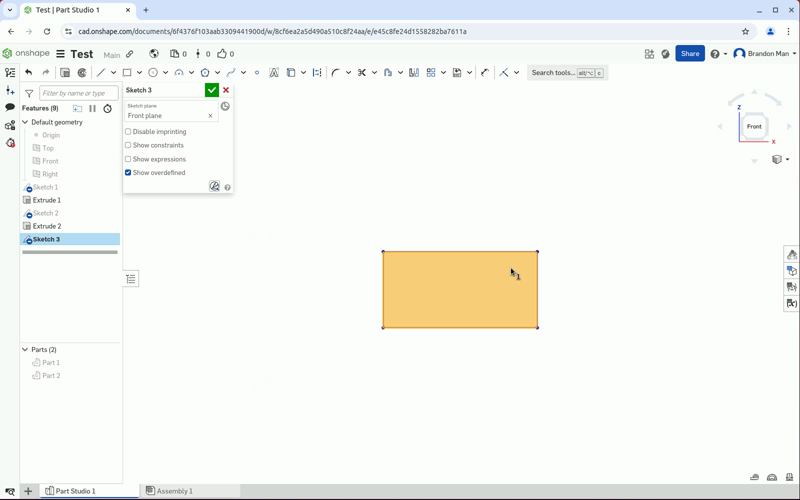
scroll(-6)
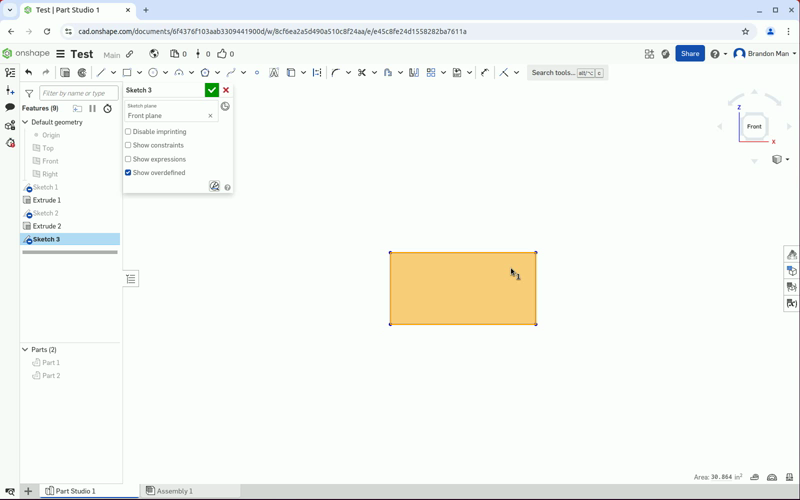
scroll(-6)
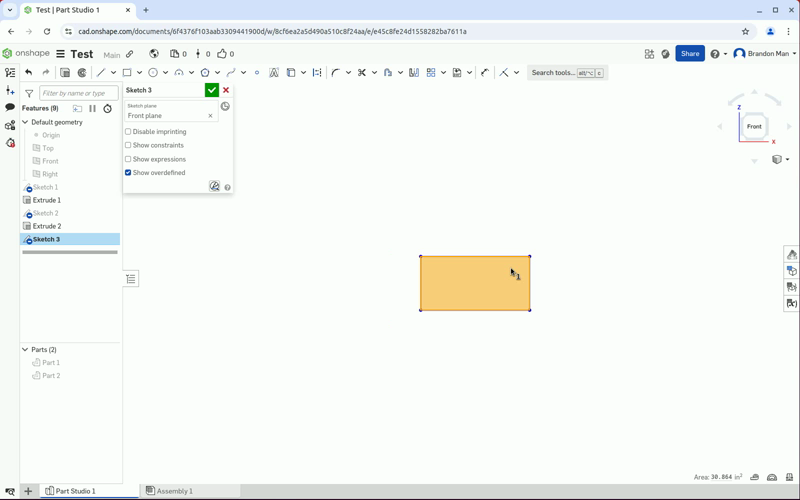
scroll(-6)
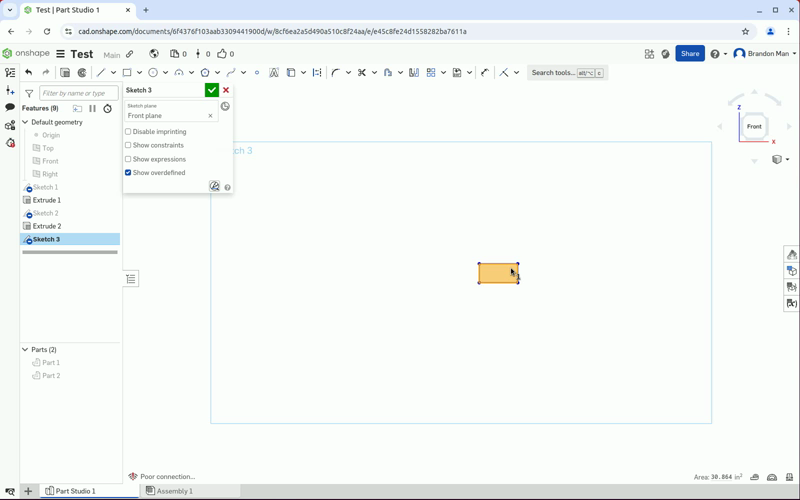
mouse_move(73, 352)
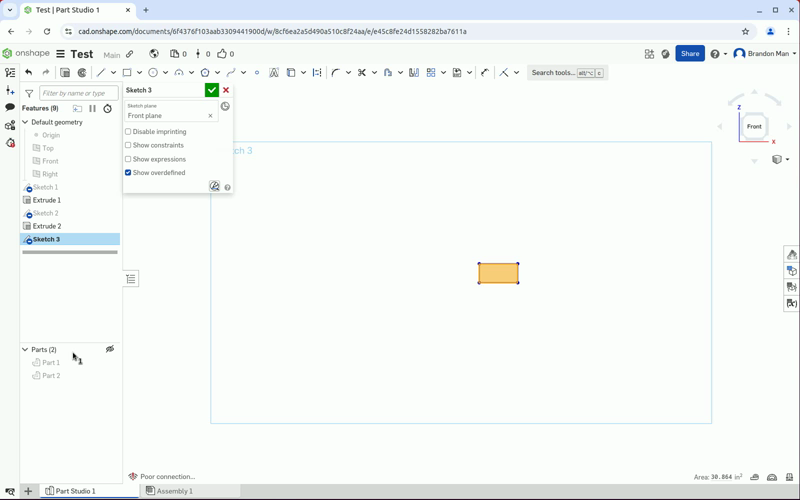
key(shift+y)
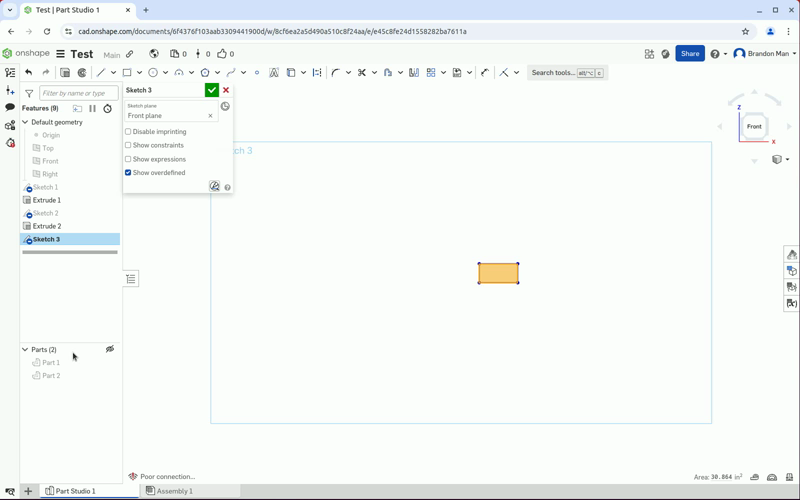
key(shift+e)
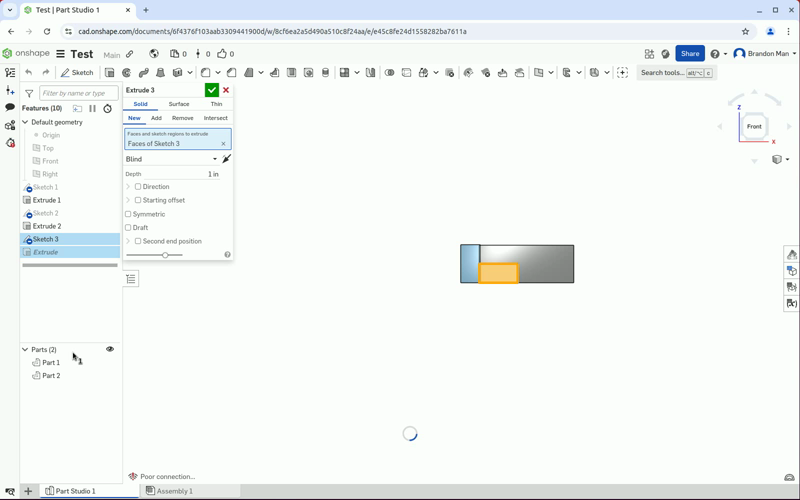
mouse_move(143, 106)
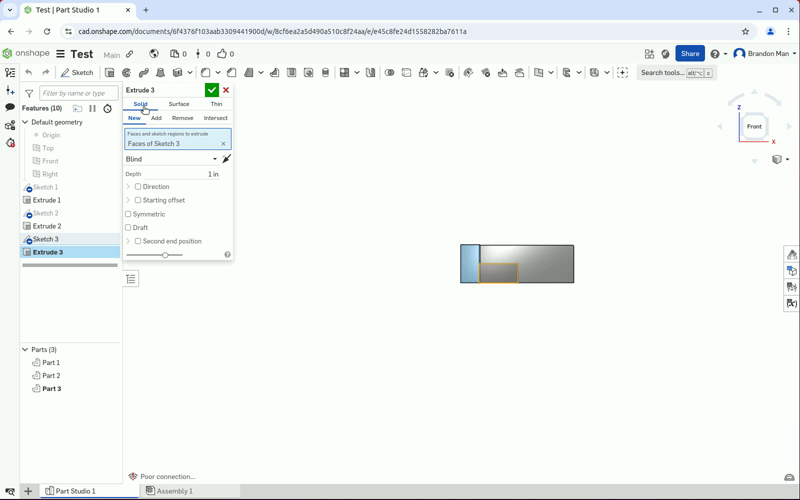
click(143, 106)
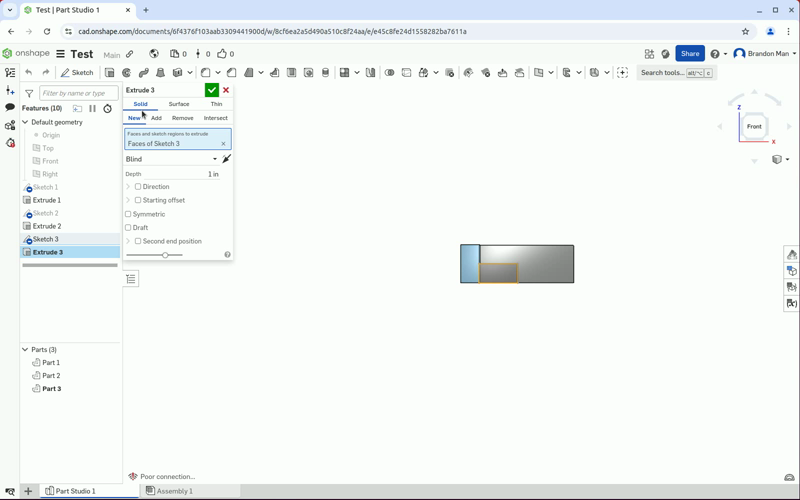
mouse_move(137, 120)
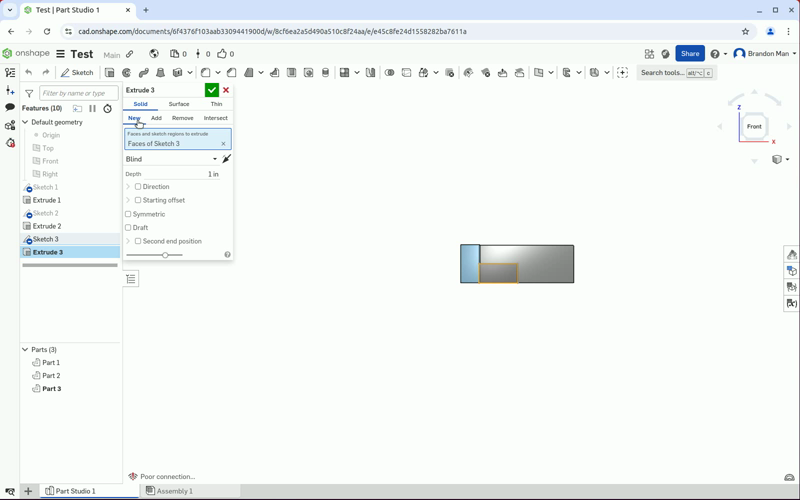
click(137, 120)
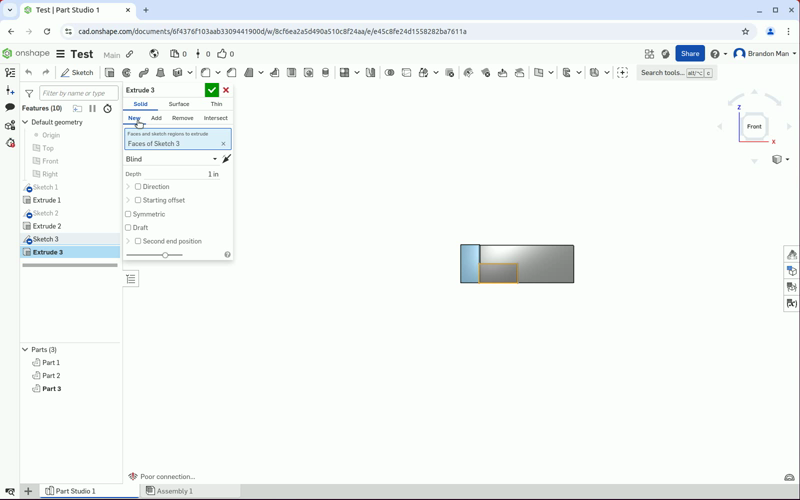
key(tab, 4)
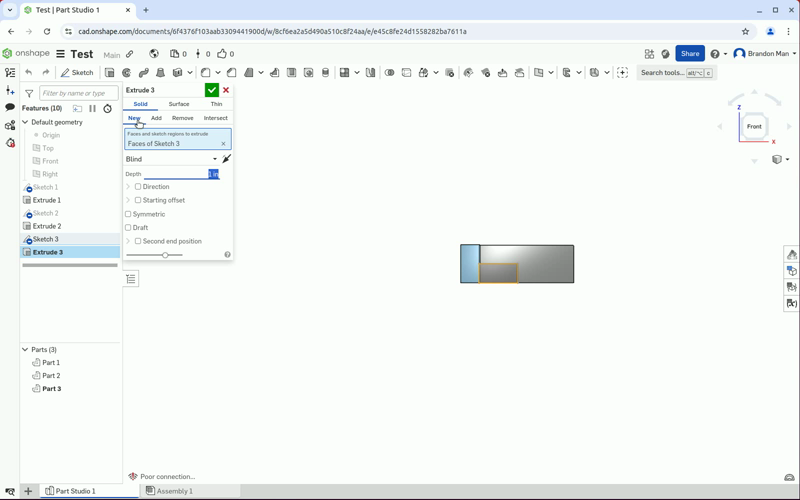
text(-11.554)
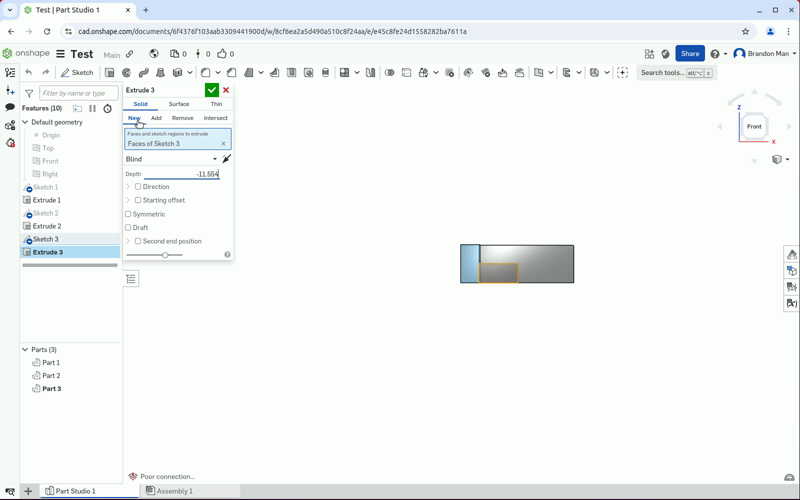
key(enter)
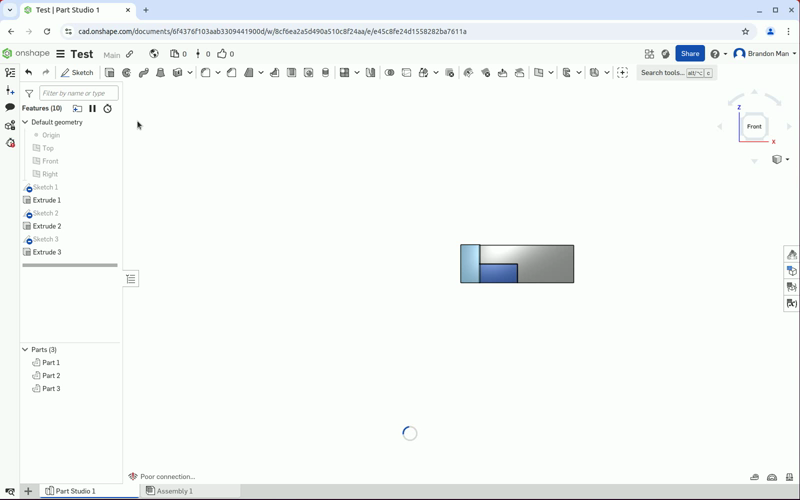
key(shift+h)
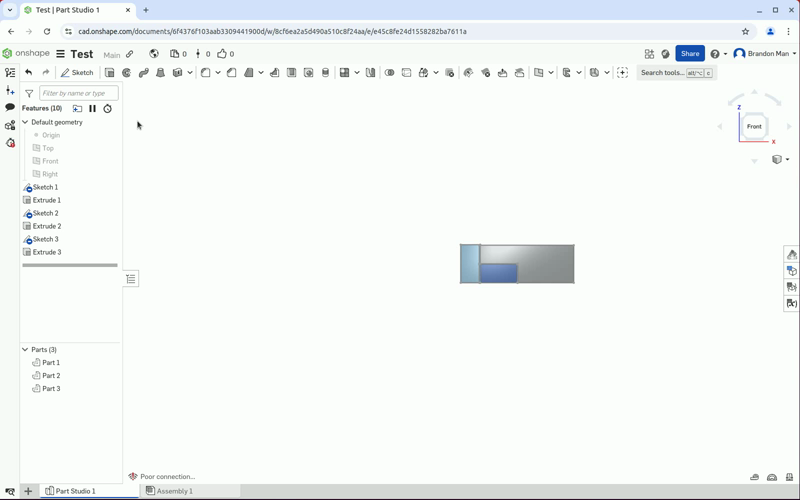
key(shift+h)
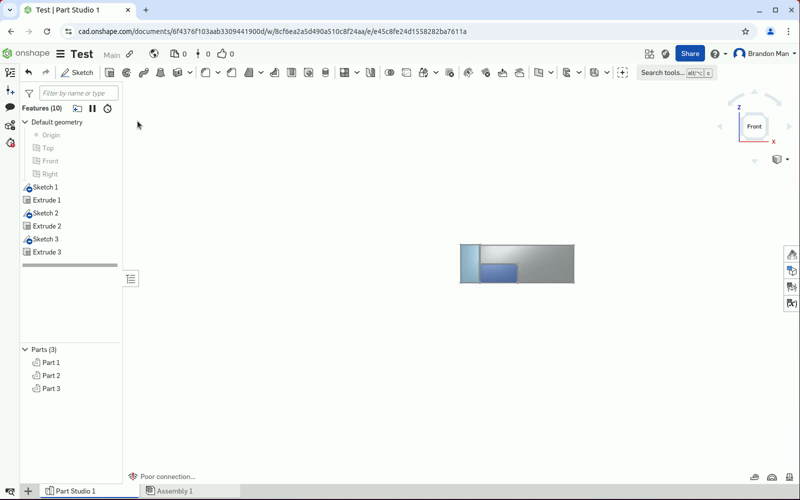
key(shift+7)
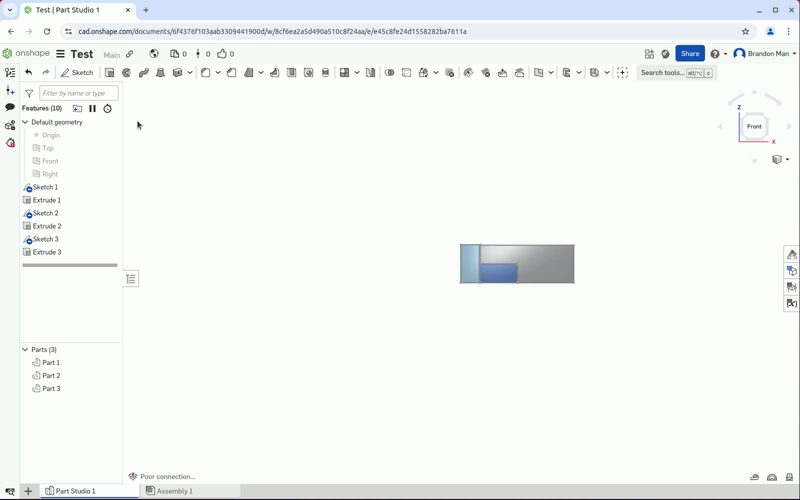
key(left, 2)
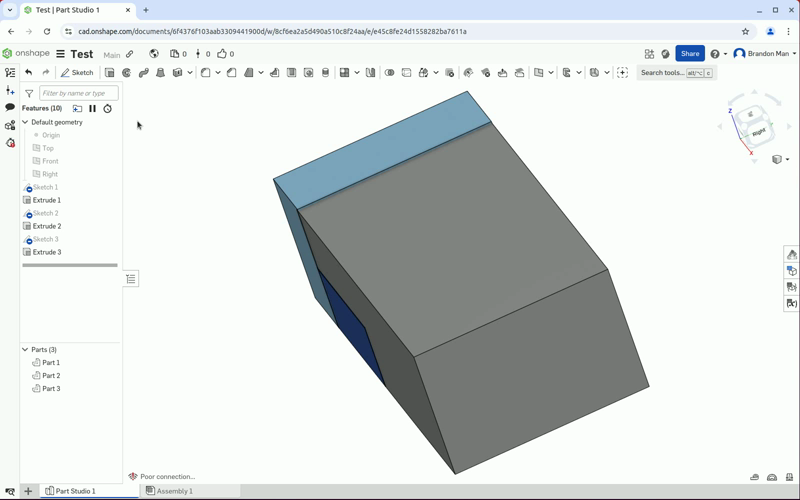
key(down, 2)
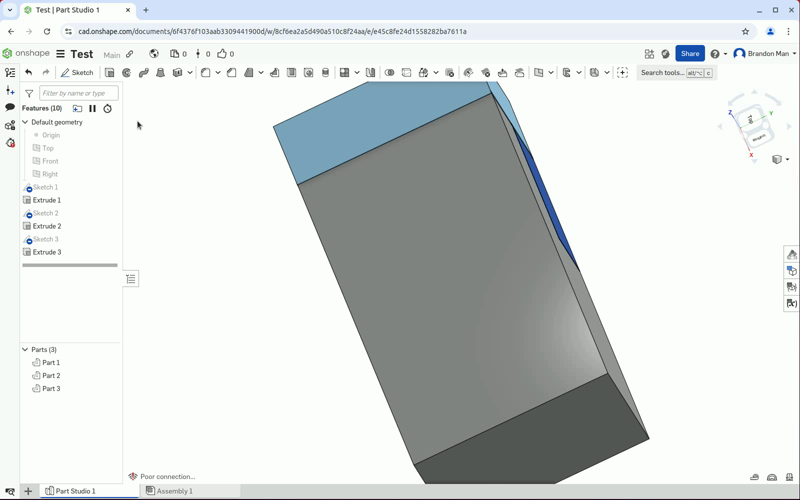
key(up, 2)
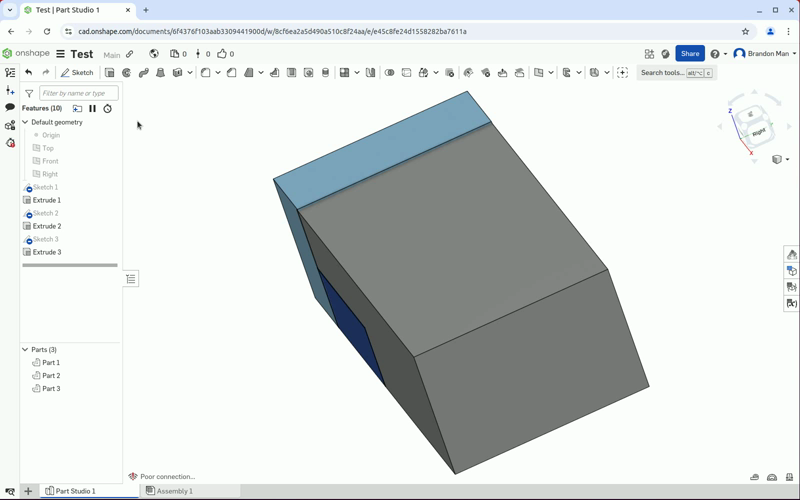
key(right, 2)
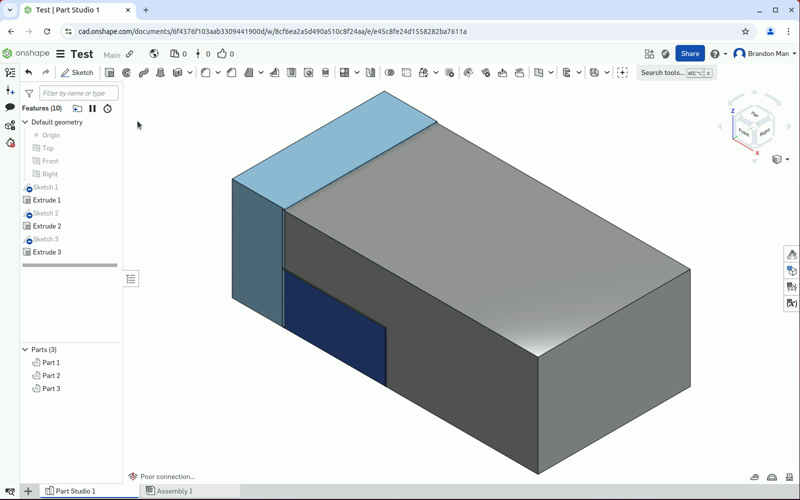
mouse_move(73, 189)
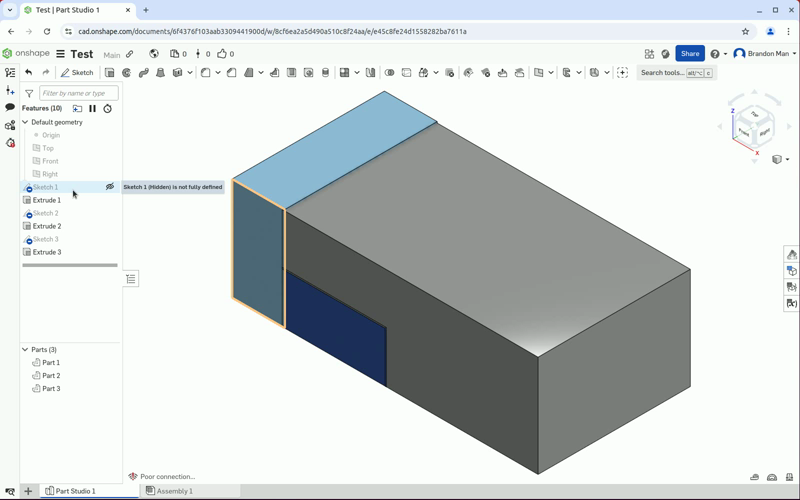
click(73, 189)